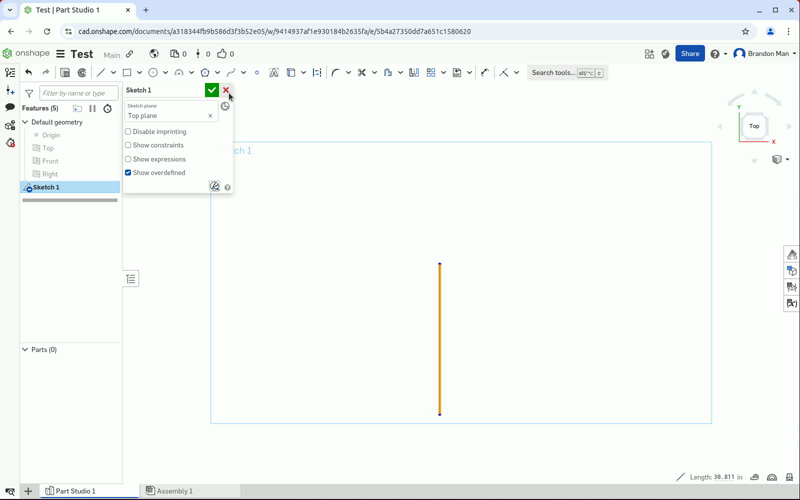
key(shift+h)
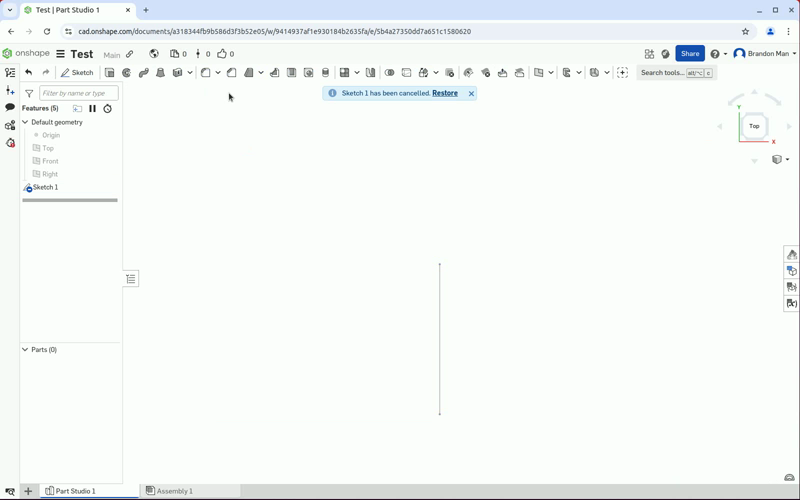
key(shift+s)
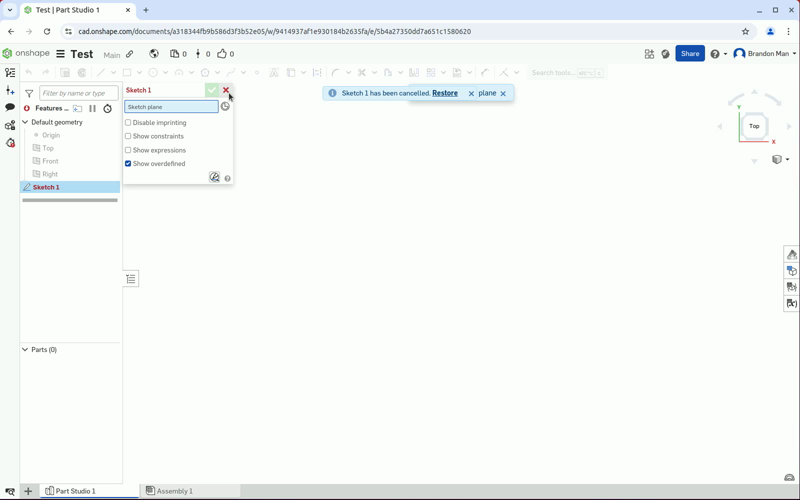
mouse_move(73, 150)
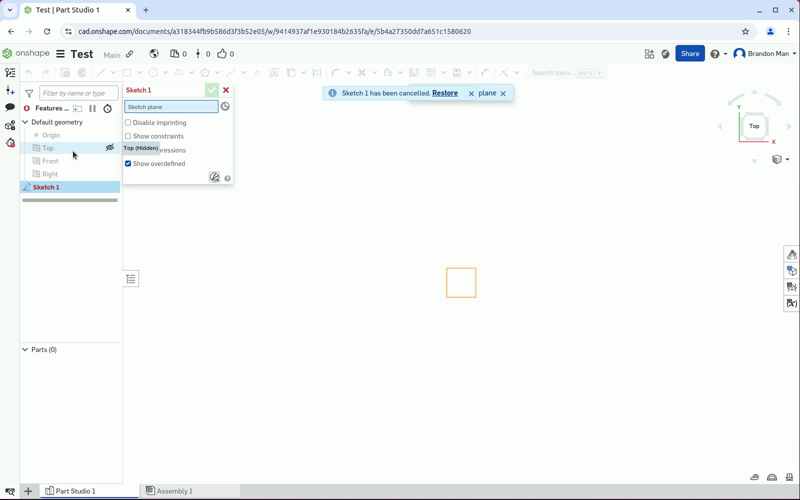
click(73, 150)
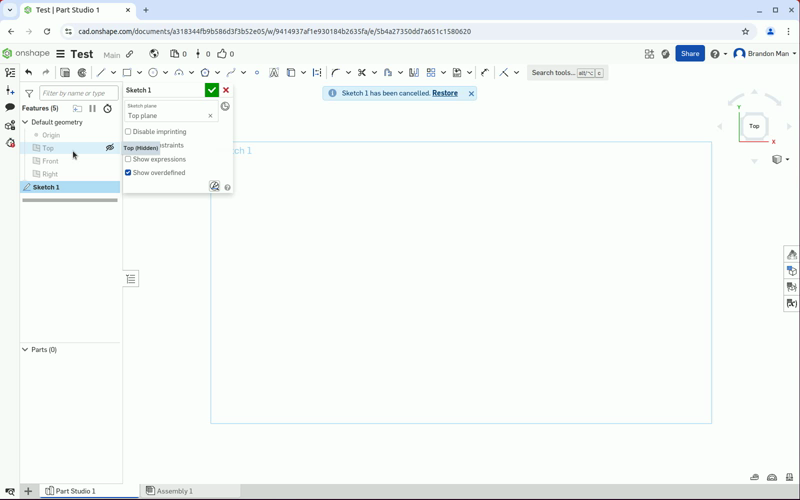
mouse_move(73, 352)
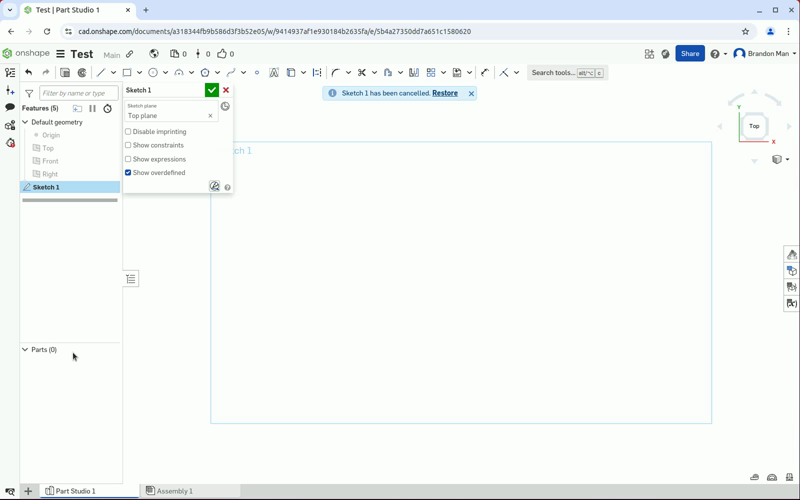
key(y)
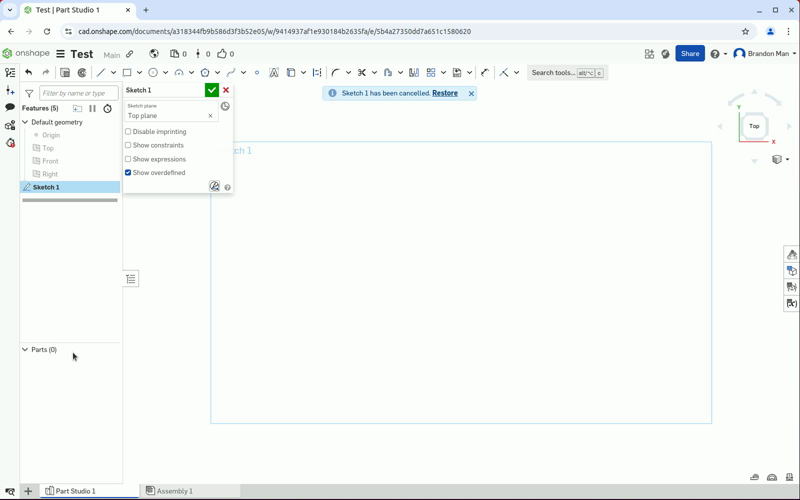
key(l)
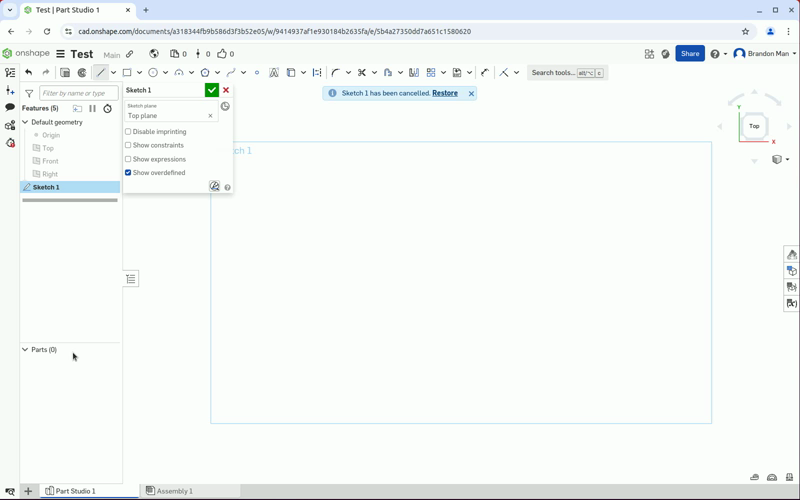
key_down(shift)
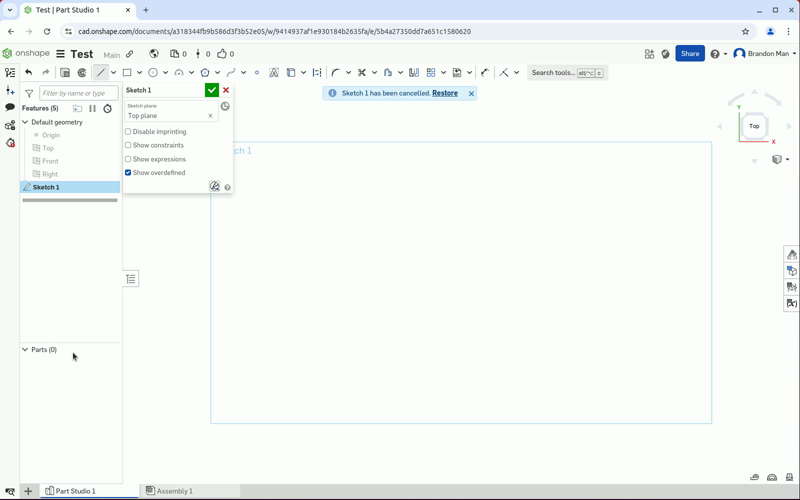
mouse_move(348, 265)
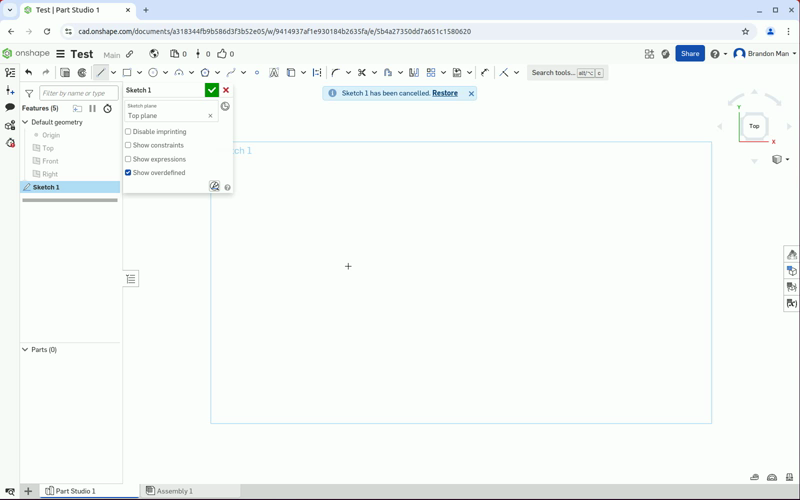
click(348, 265)
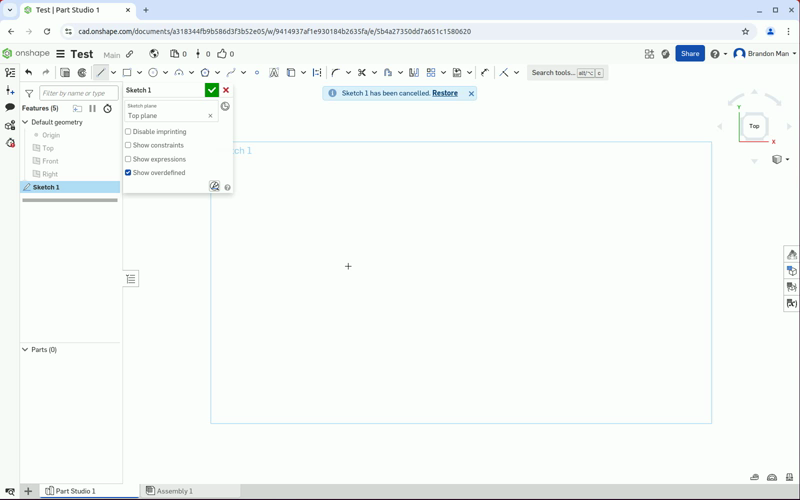
key_up(shift)
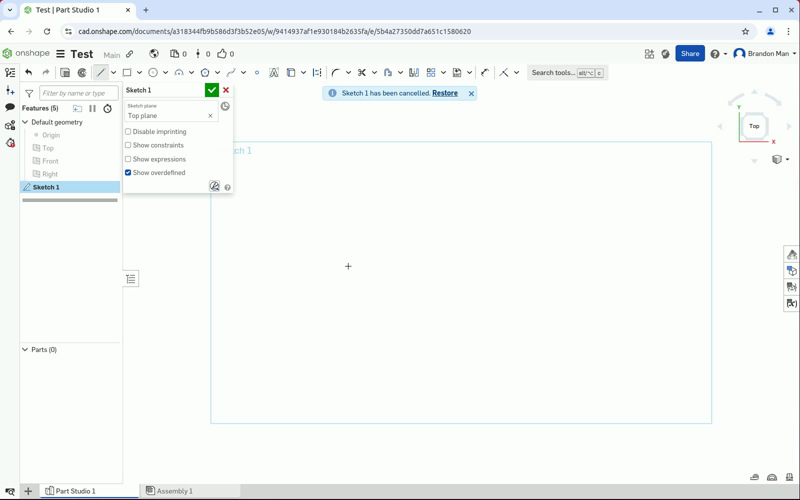
key_down(shift)
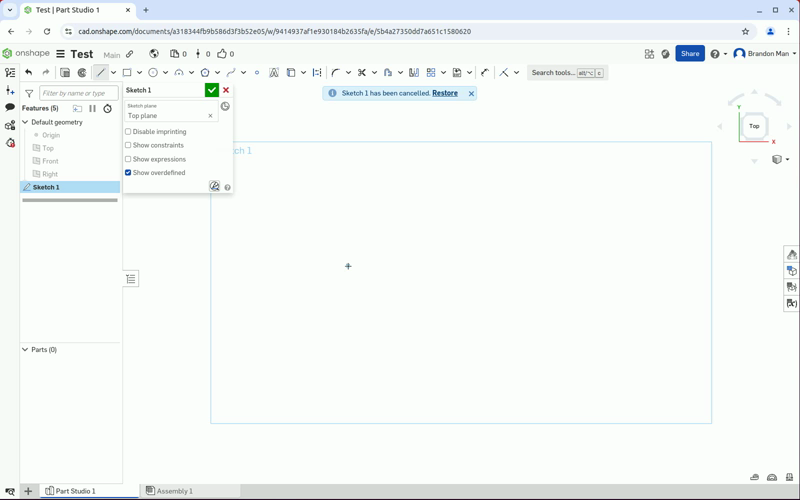
mouse_move(429, 265)
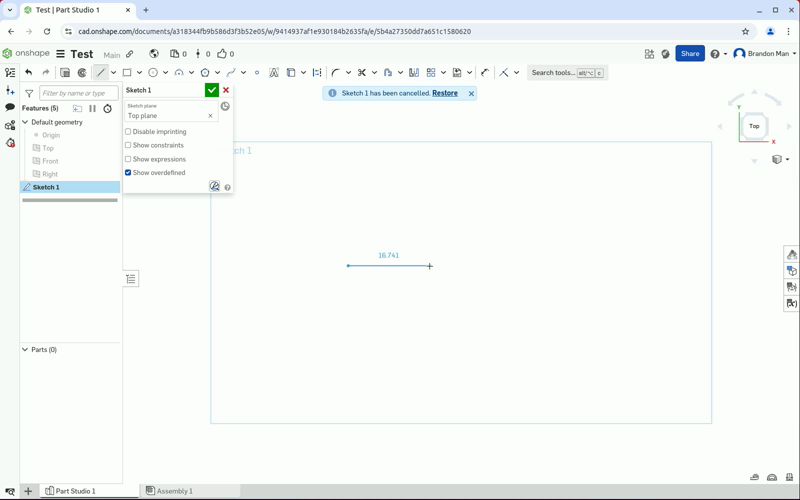
click(429, 265)
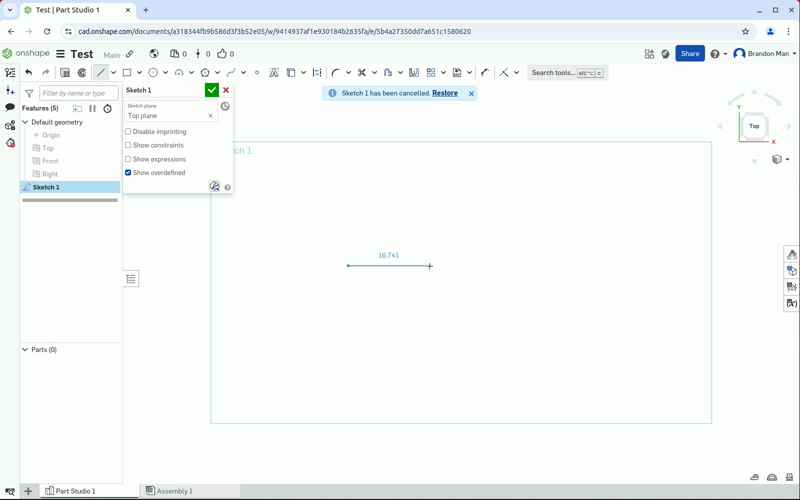
key_up(shift)
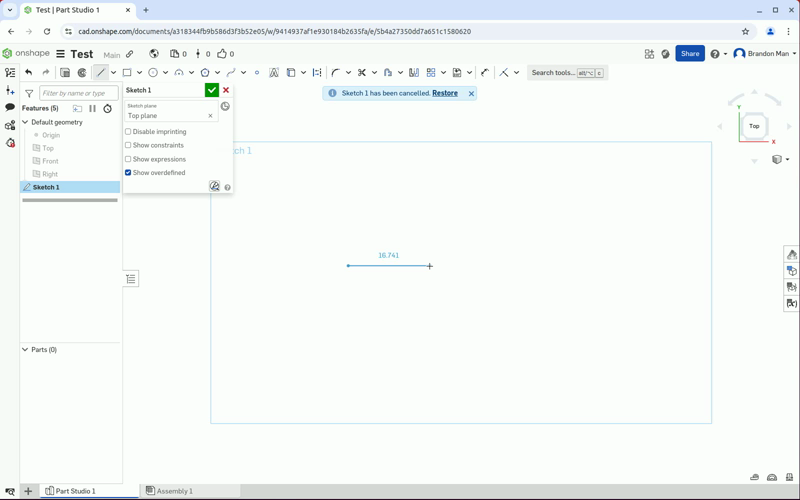
key_down(shift)
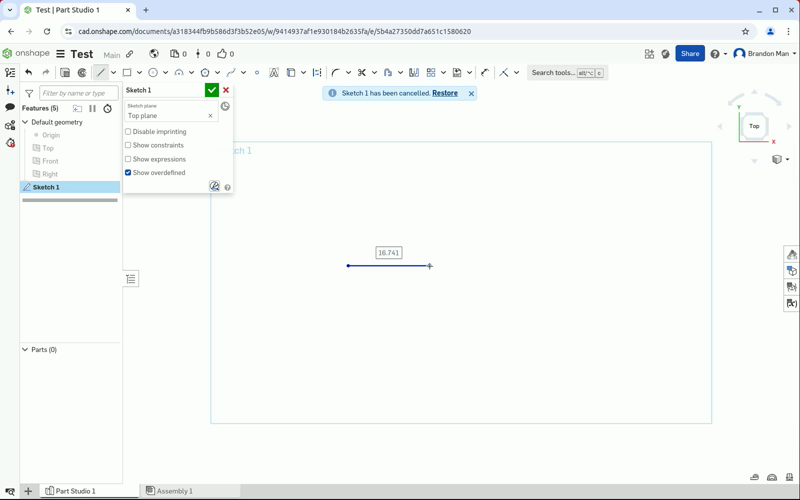
mouse_move(429, 184)
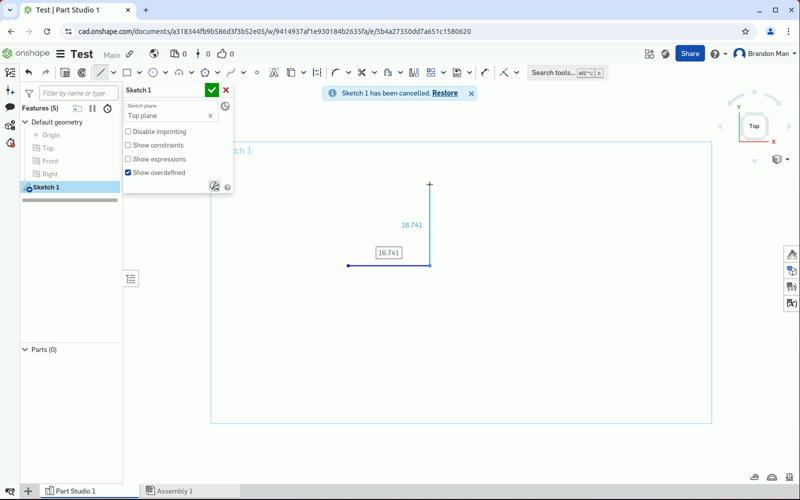
click(429, 184)
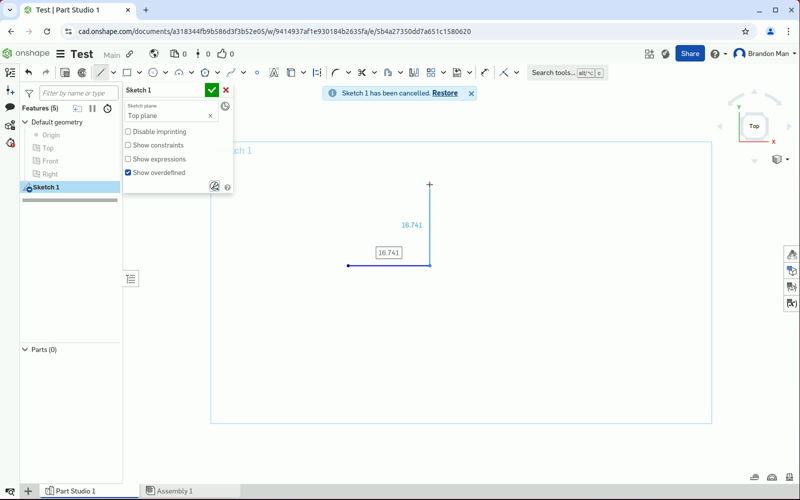
key_up(shift)
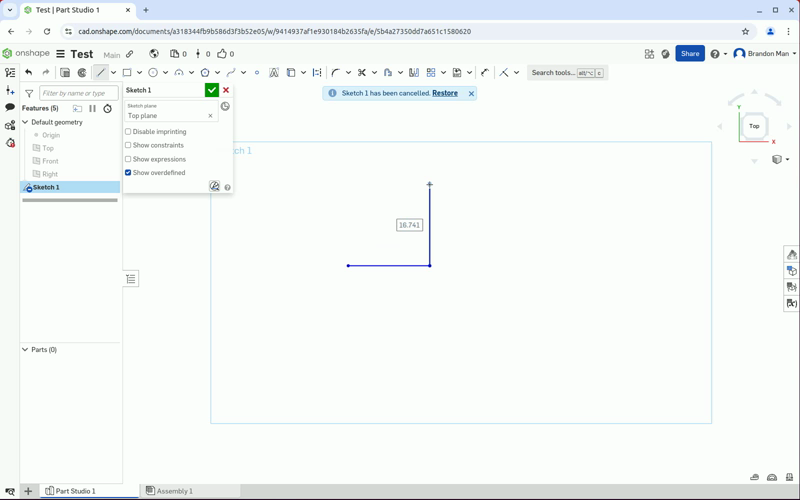
key_down(shift)
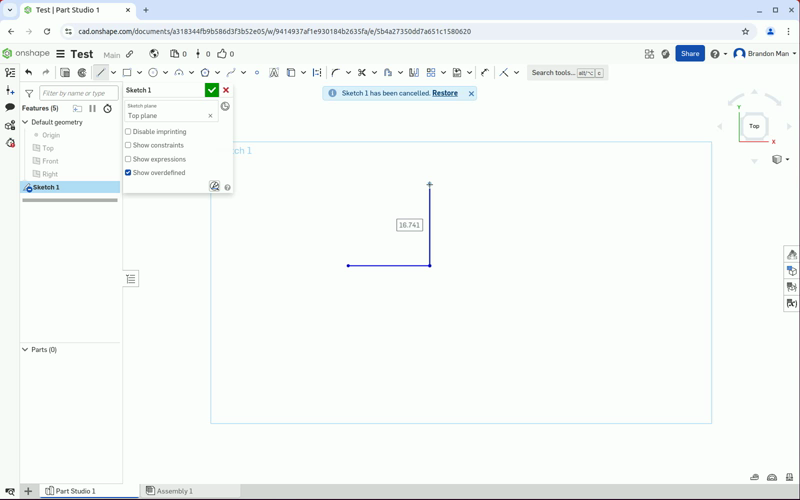
mouse_move(348, 184)
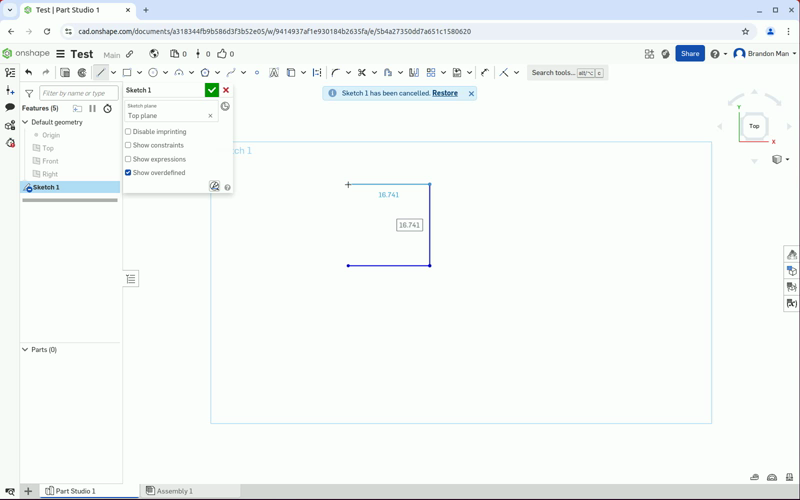
click(348, 184)
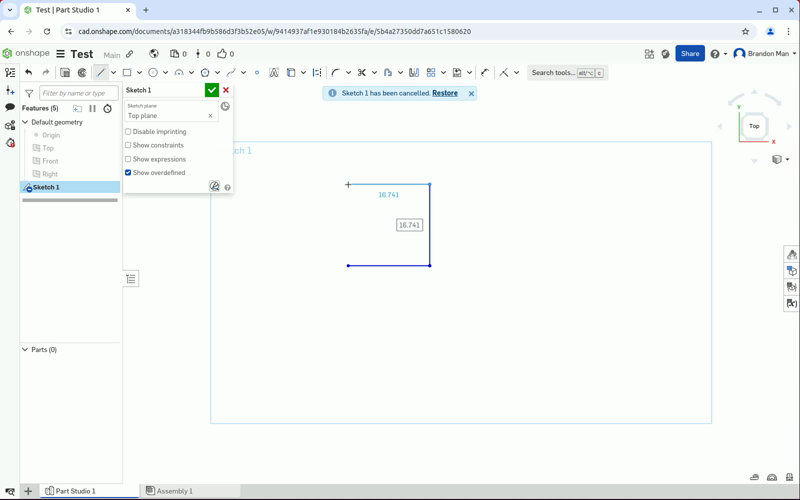
key_up(shift)
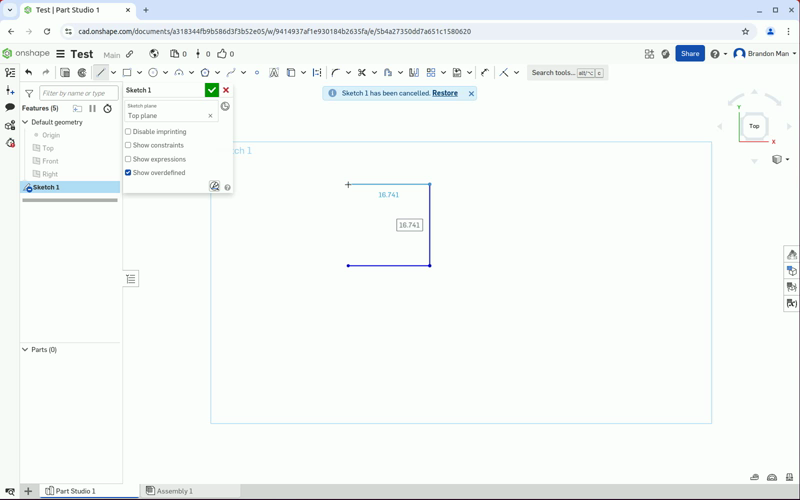
key(esc)
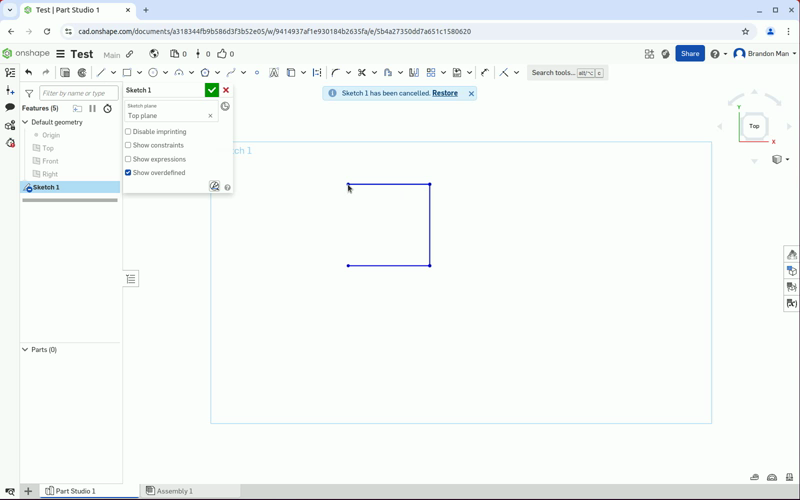
key(a)
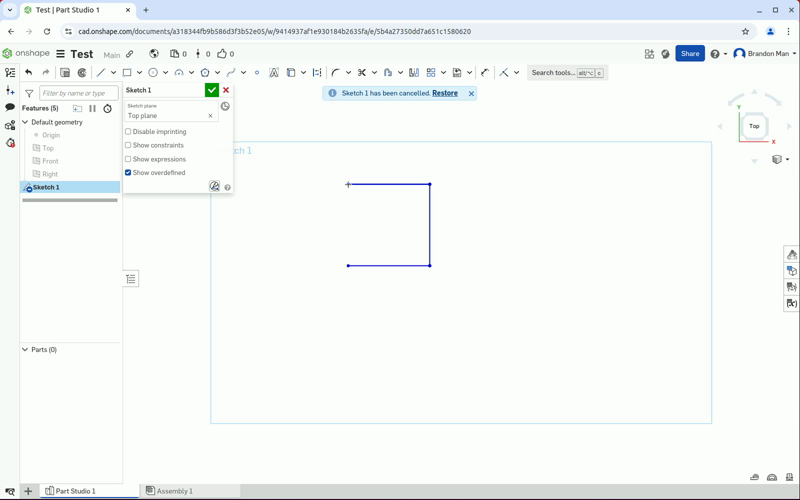
mouse_move(348, 184)
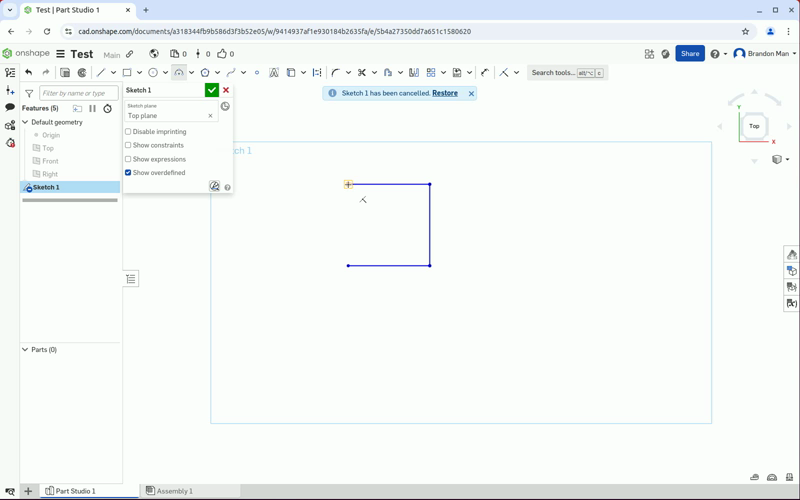
click(348, 184)
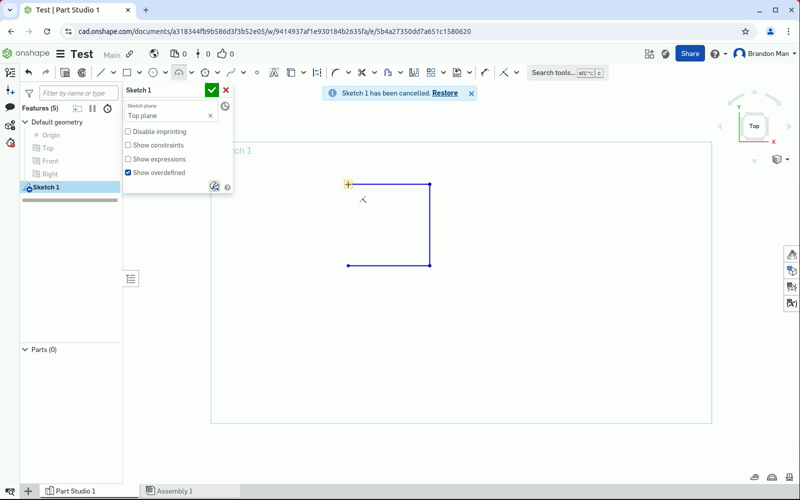
mouse_move(348, 265)
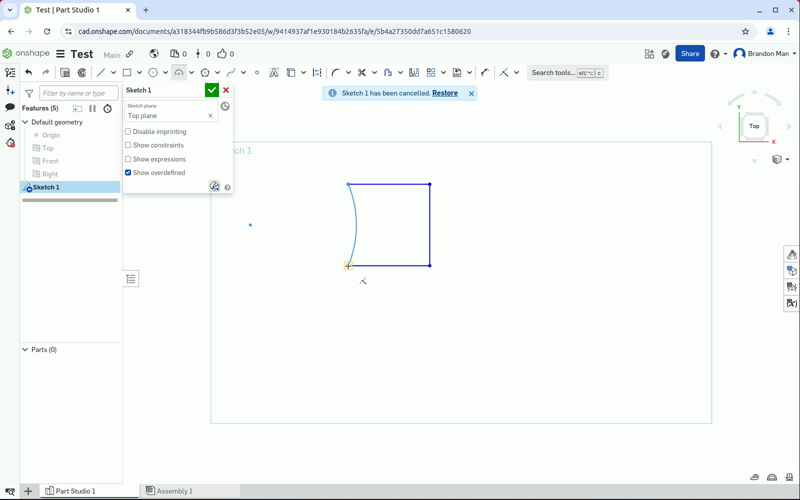
click(348, 265)
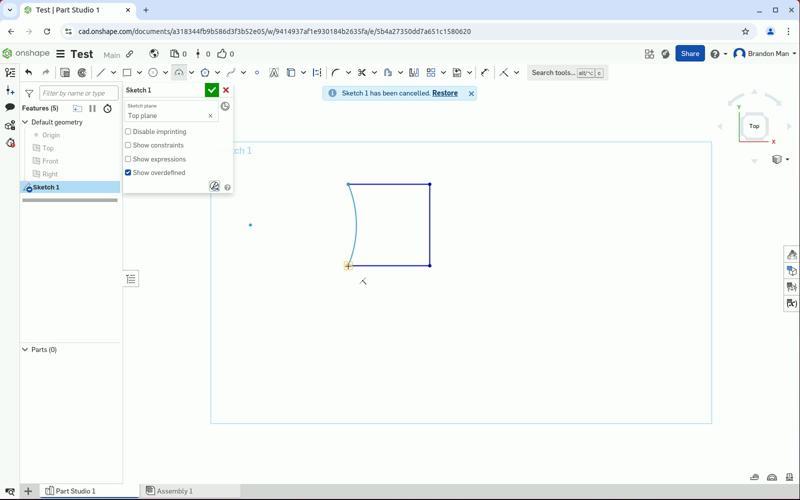
key_down(shift)
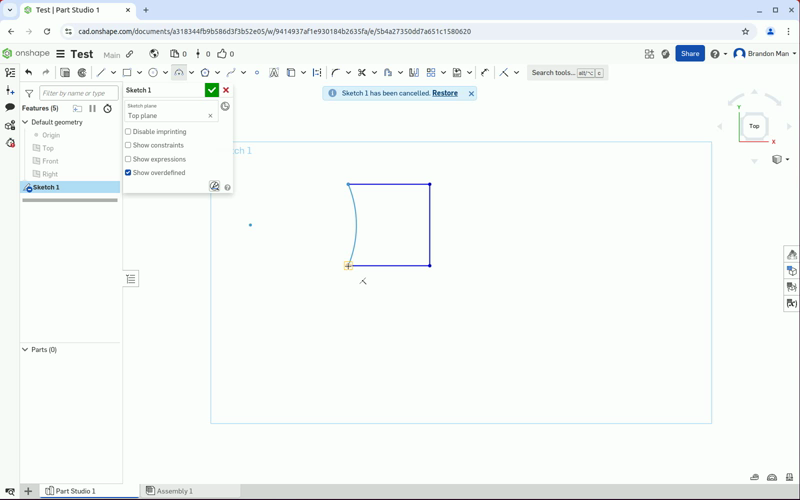
mouse_move(359, 224)
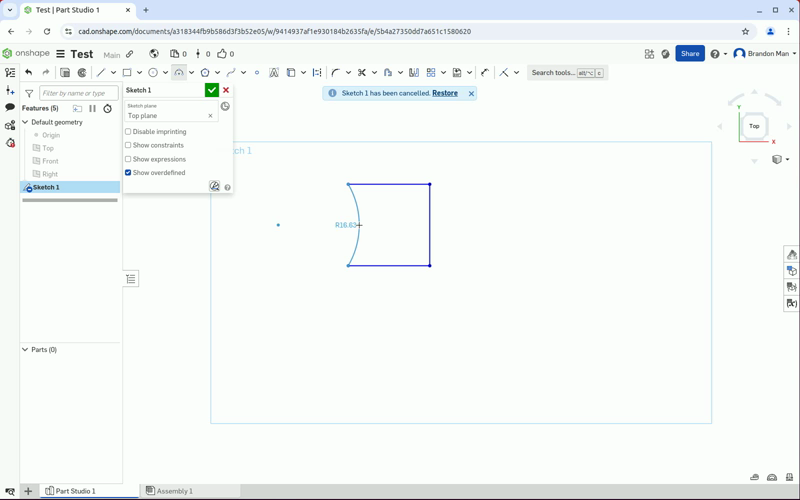
click(359, 224)
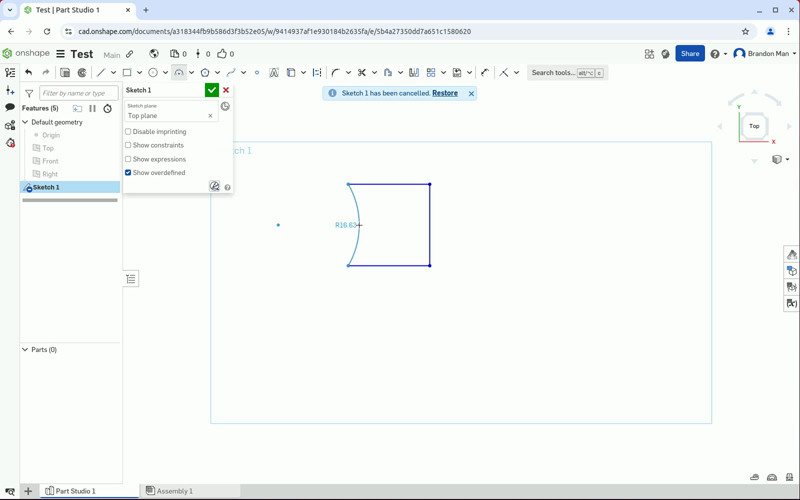
key_up(shift)
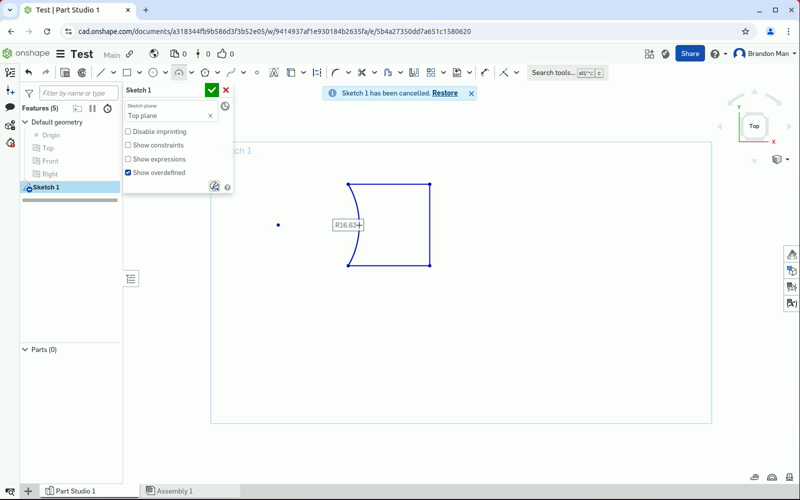
key(esc)
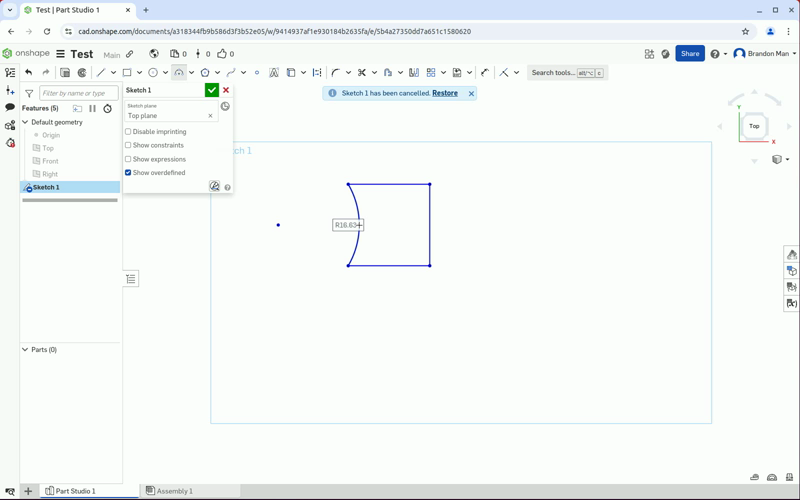
mouse_move(386, 206)
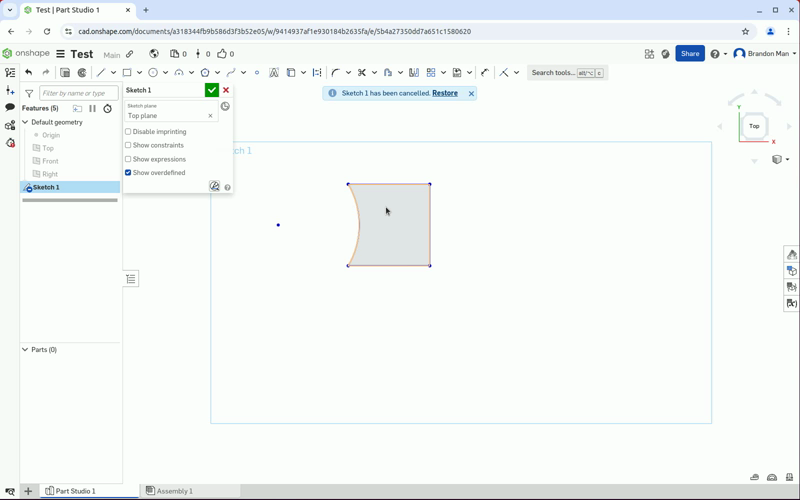
click(386, 206)
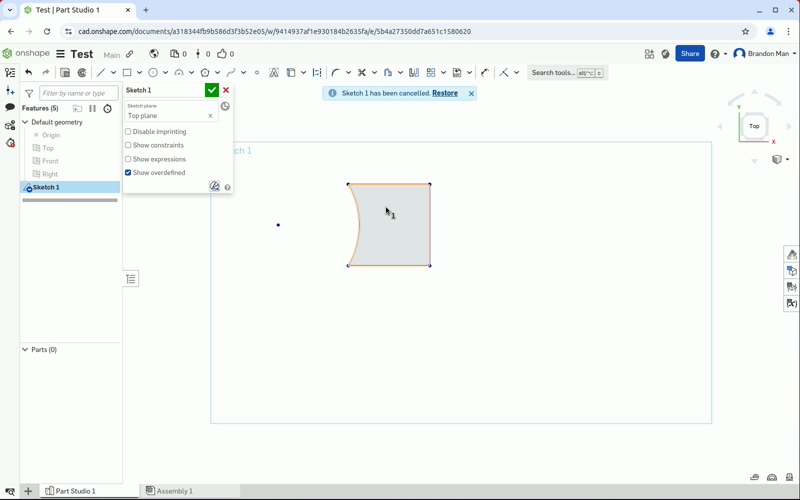
mouse_move(73, 352)
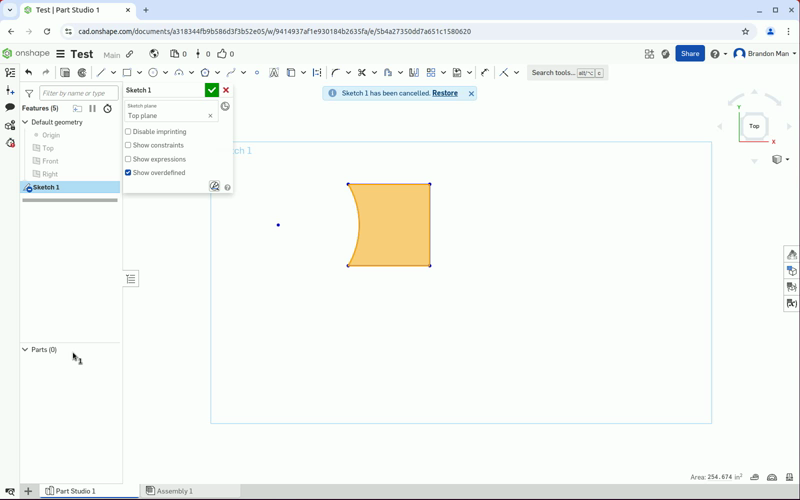
key(shift+y)
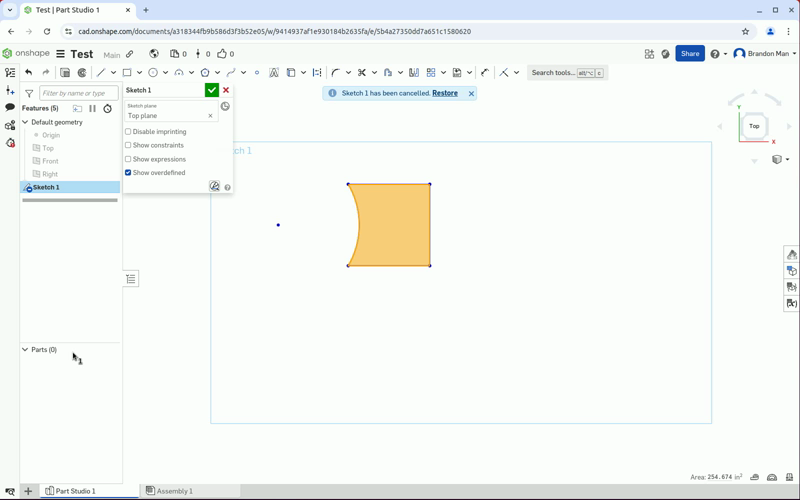
key(shift+e)
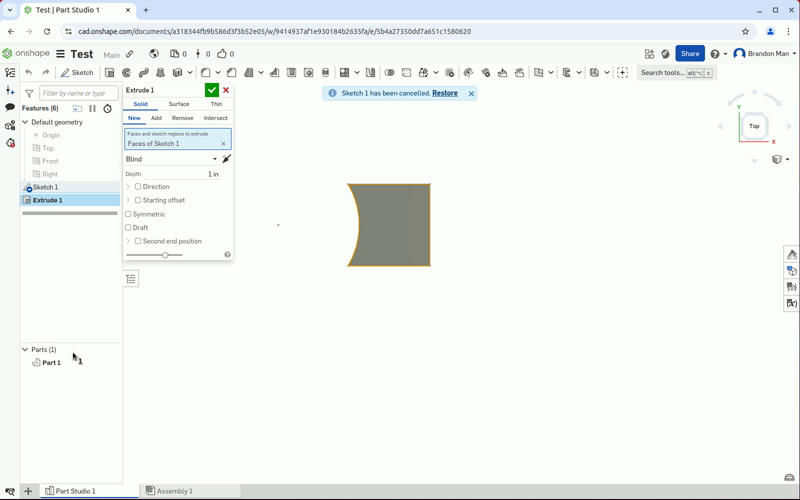
mouse_move(143, 106)
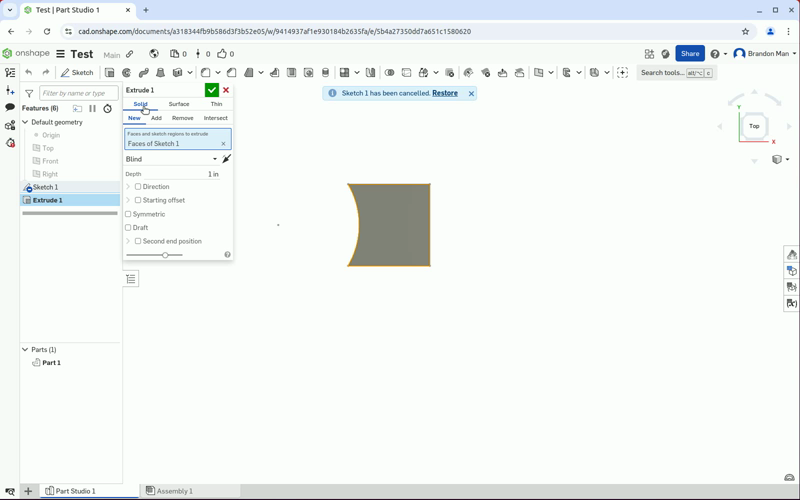
click(143, 106)
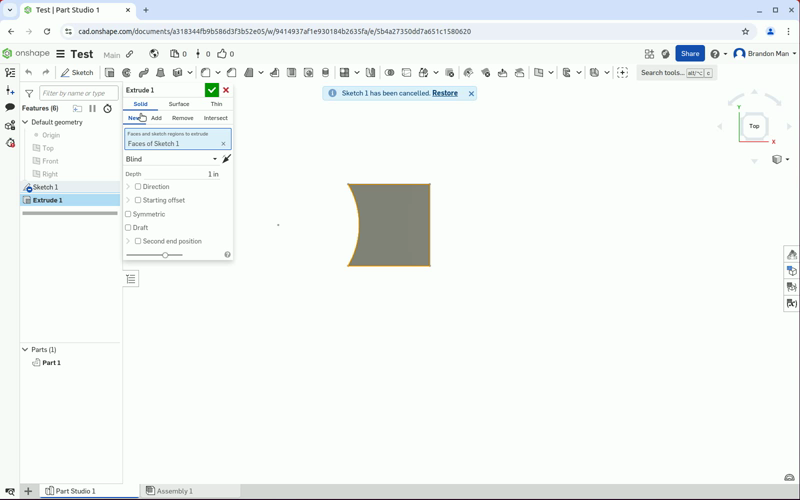
mouse_move(137, 120)
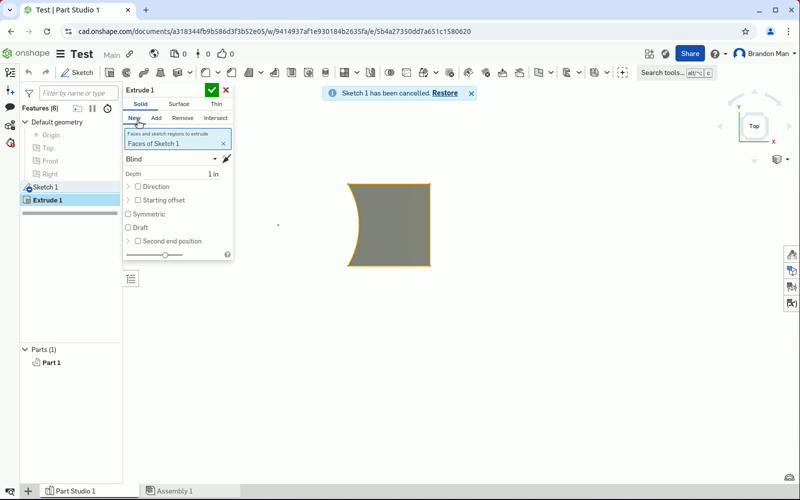
click(137, 120)
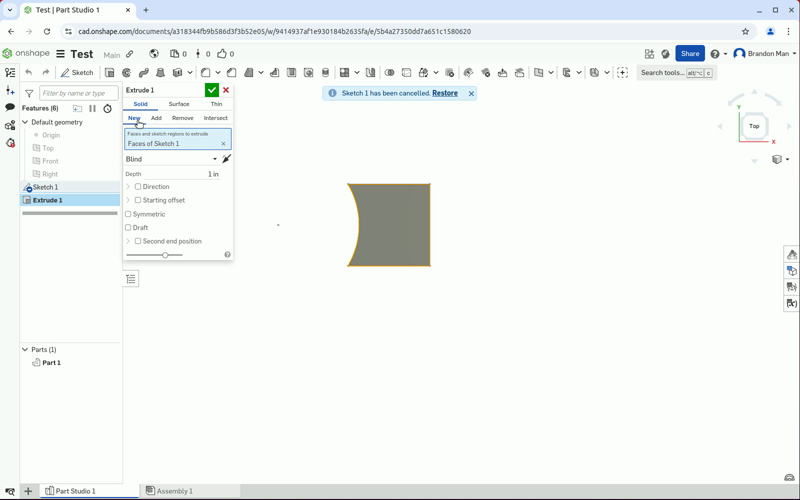
key(tab, 4)
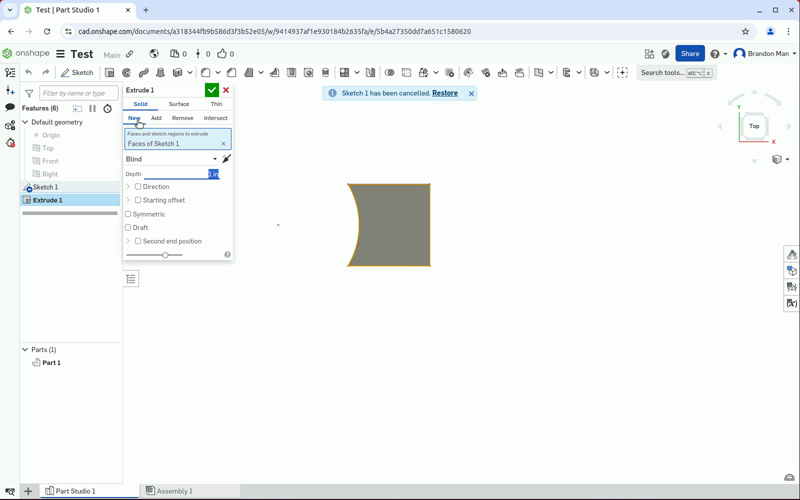
text(3.37)
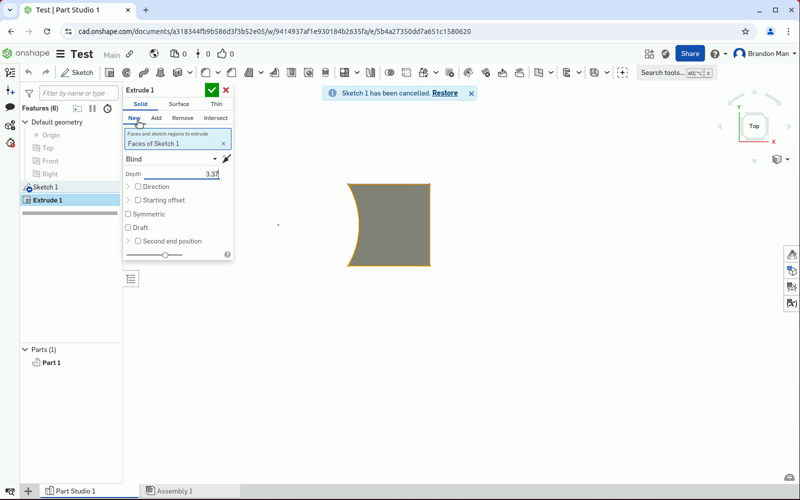
key(enter)
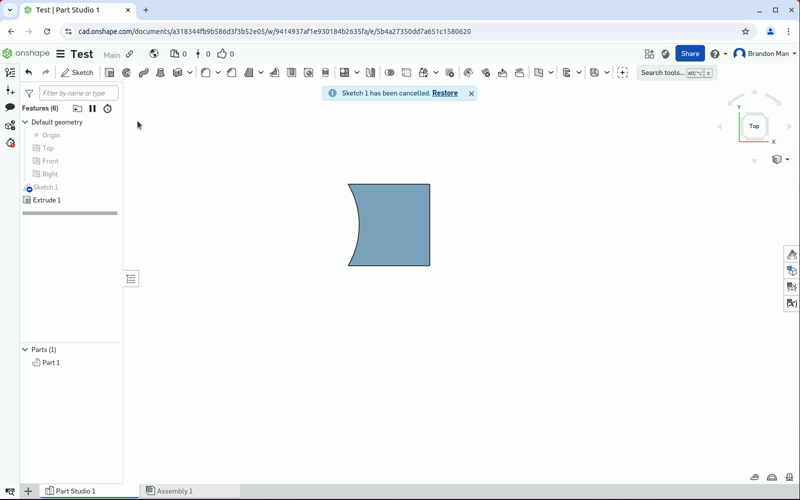
key(shift+h)
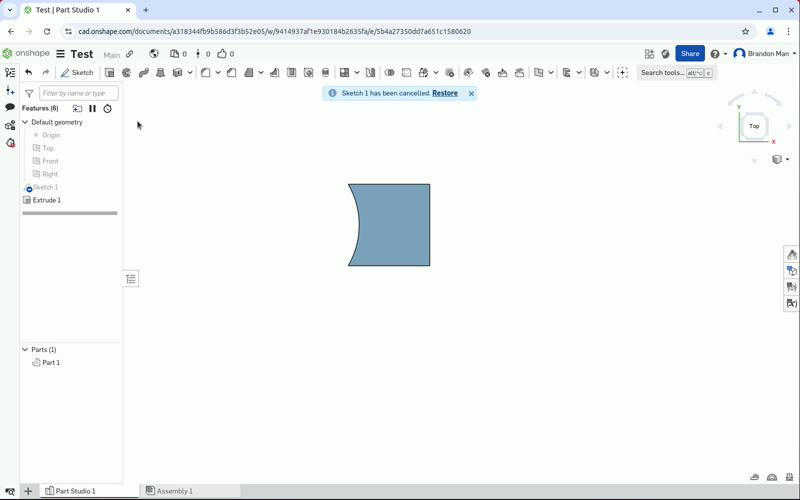
key(shift+h)
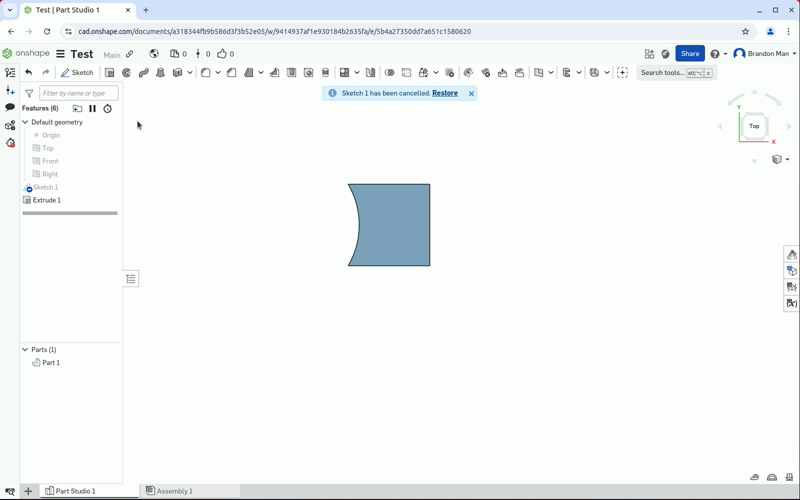
mouse_move(73, 189)
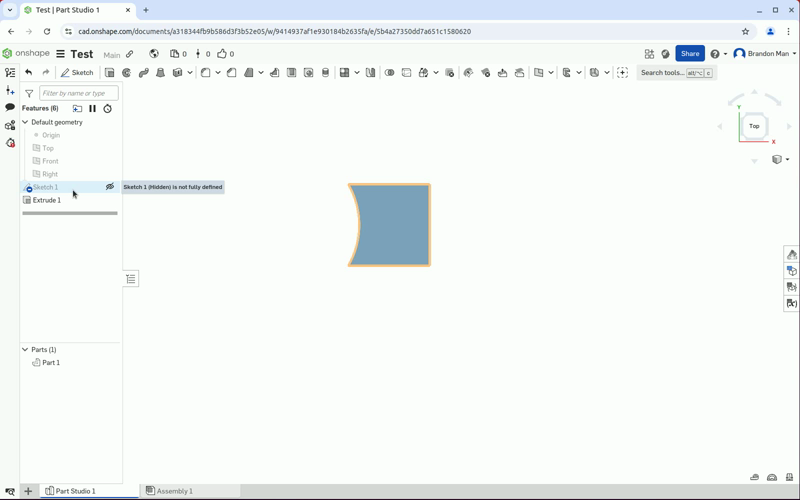
click(73, 189)
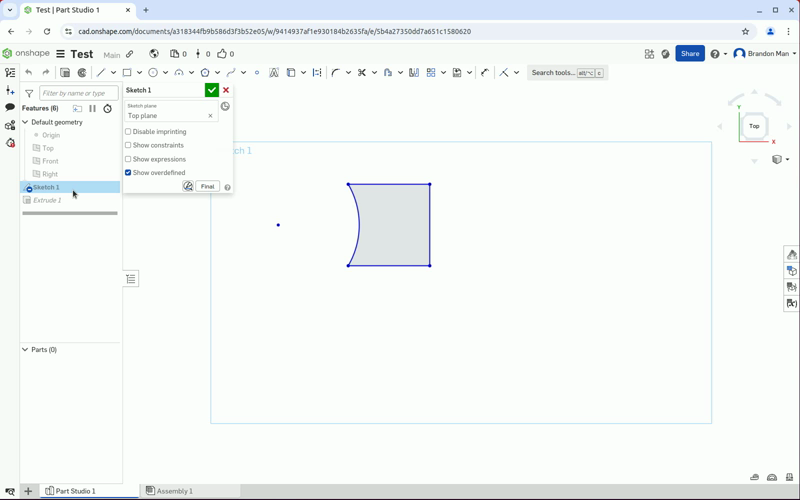
mouse_move(229, 92)
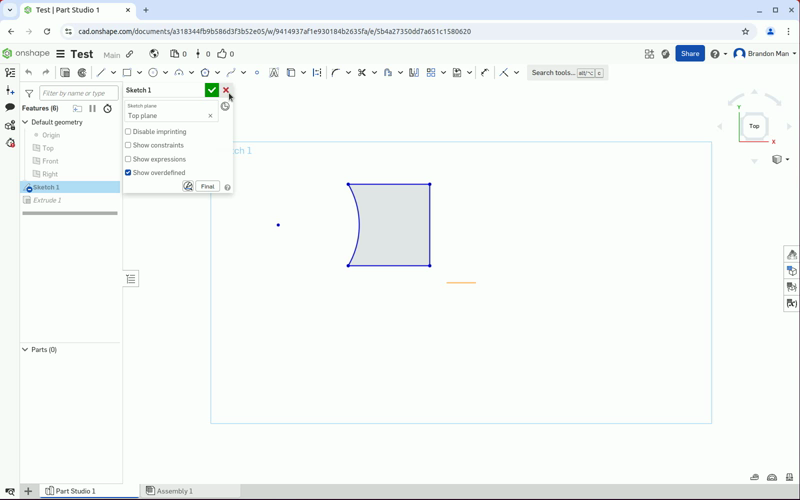
click(229, 92)
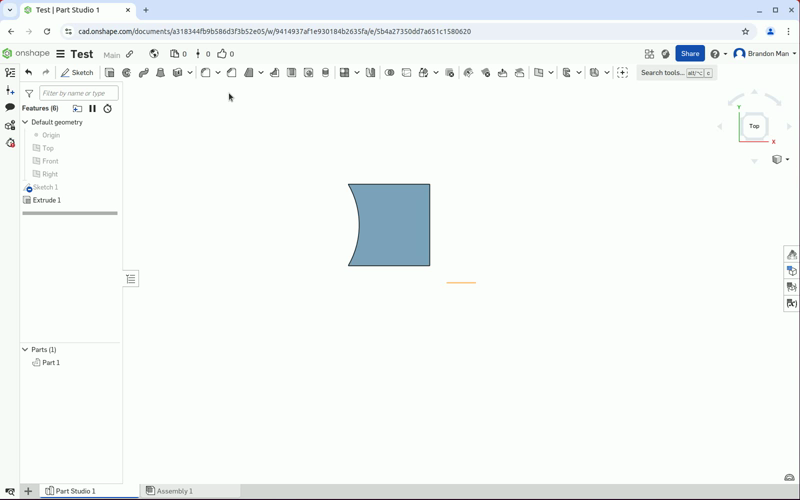
mouse_move(541, 75)
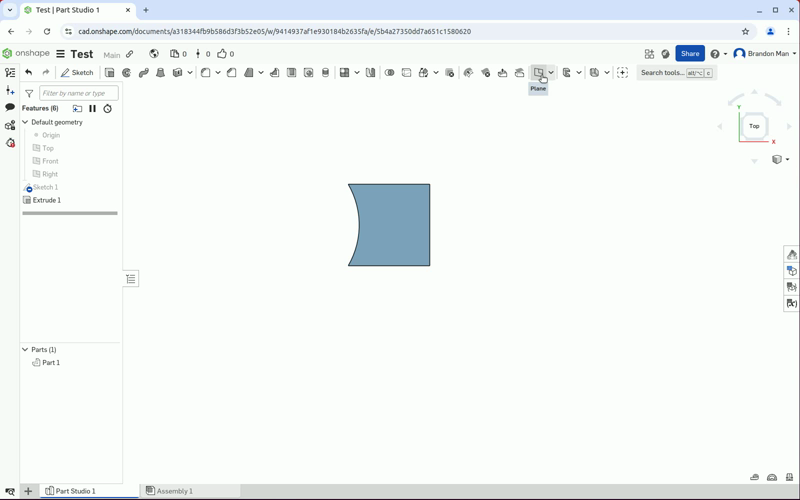
click(541, 75)
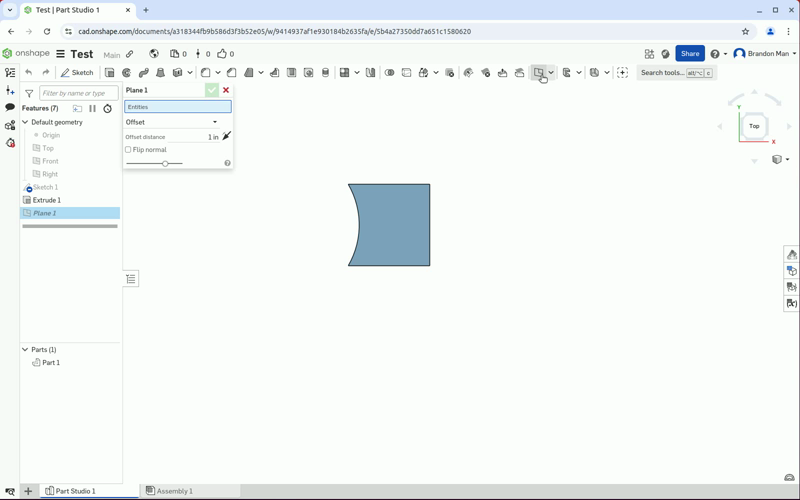
mouse_move(73, 150)
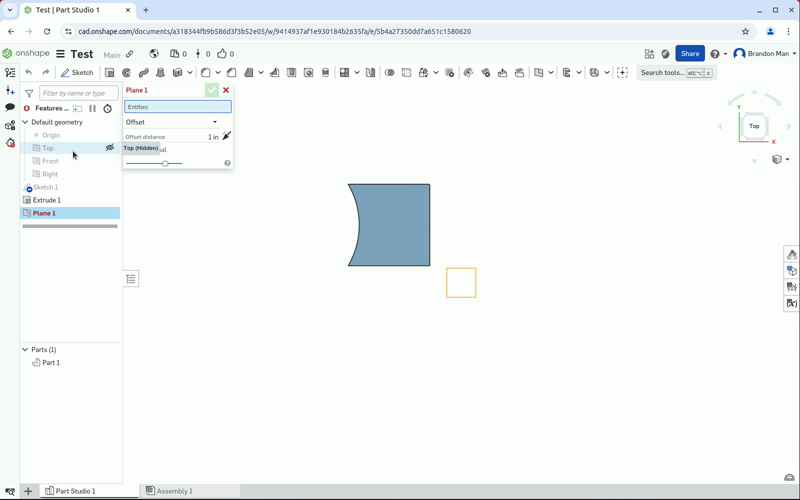
click(73, 150)
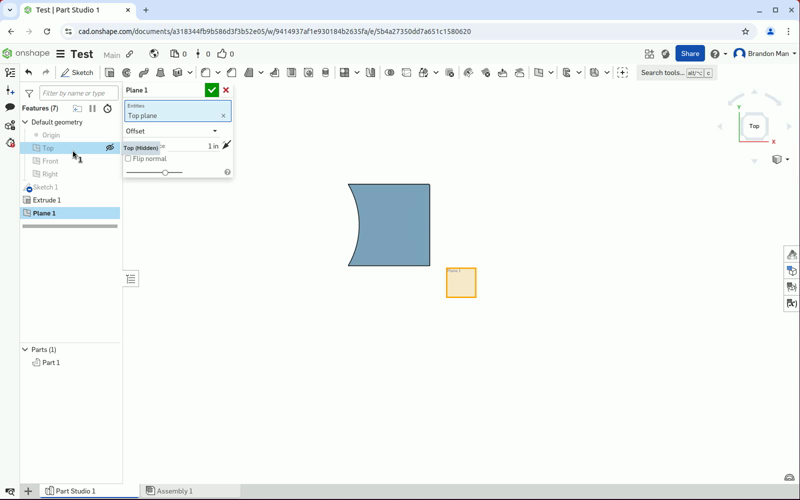
key(tab, 2)
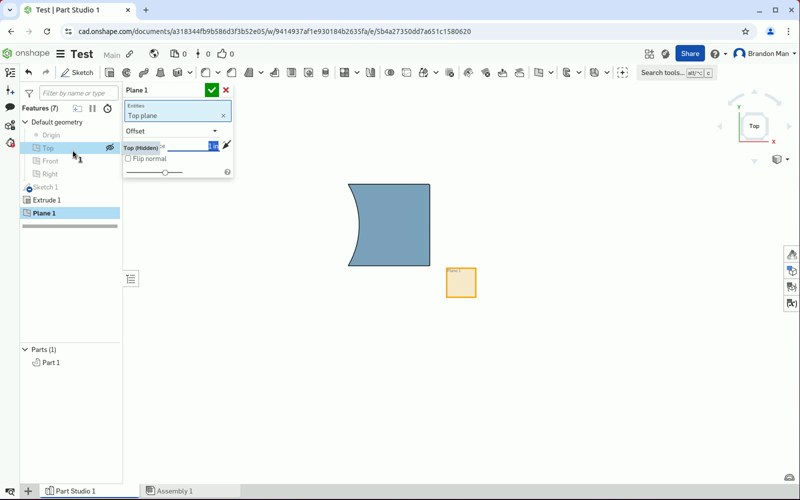
text(3.358)
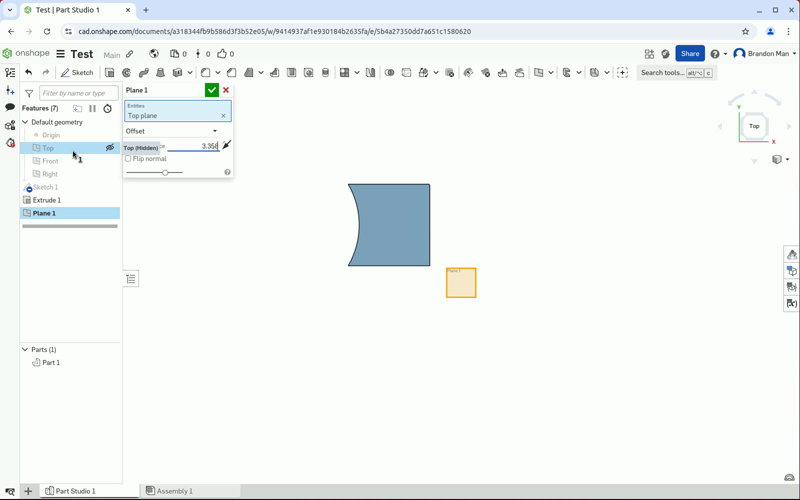
key(enter, 2)
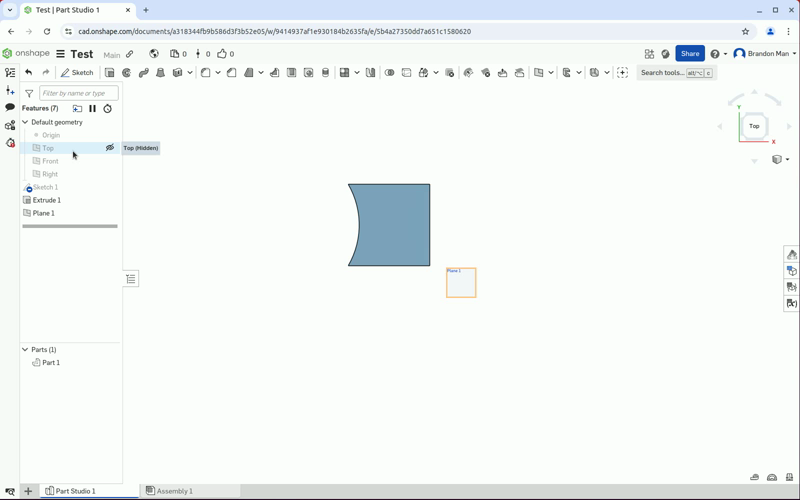
key(shift+s)
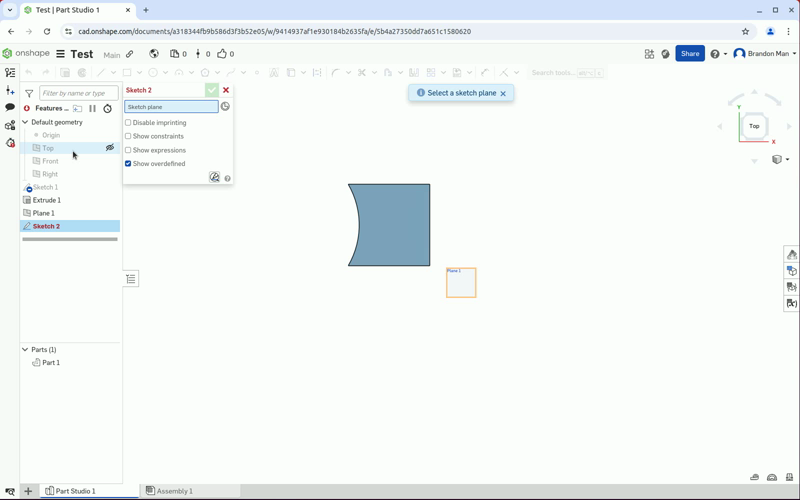
mouse_move(73, 215)
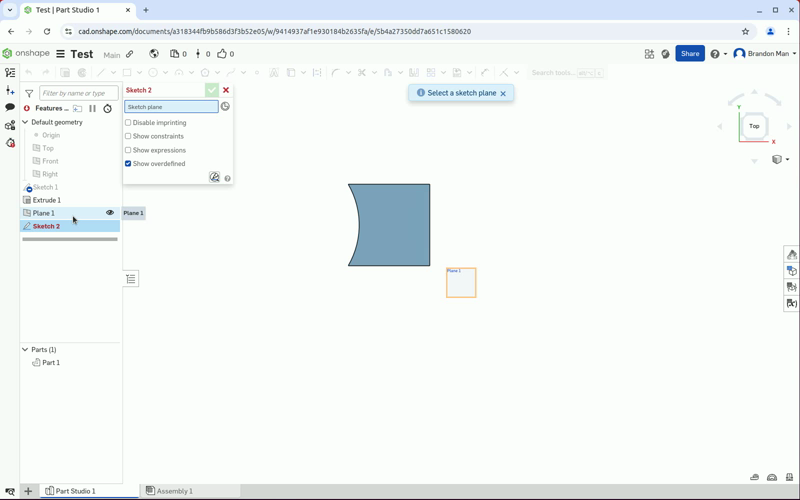
click(73, 215)
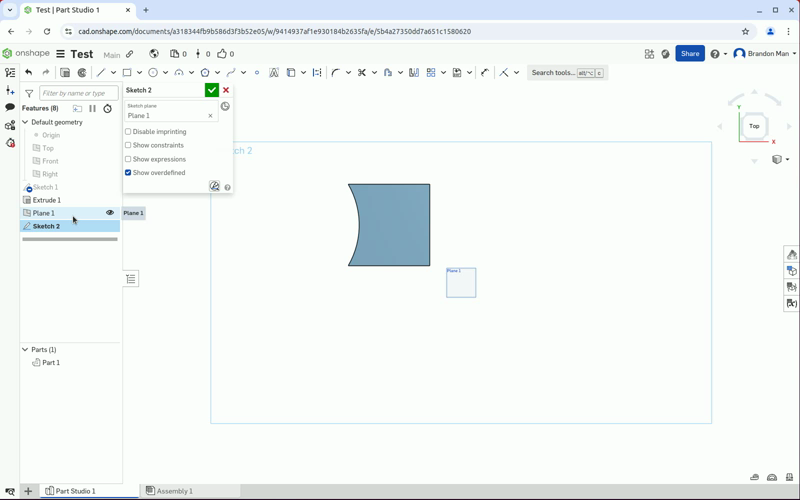
mouse_move(73, 352)
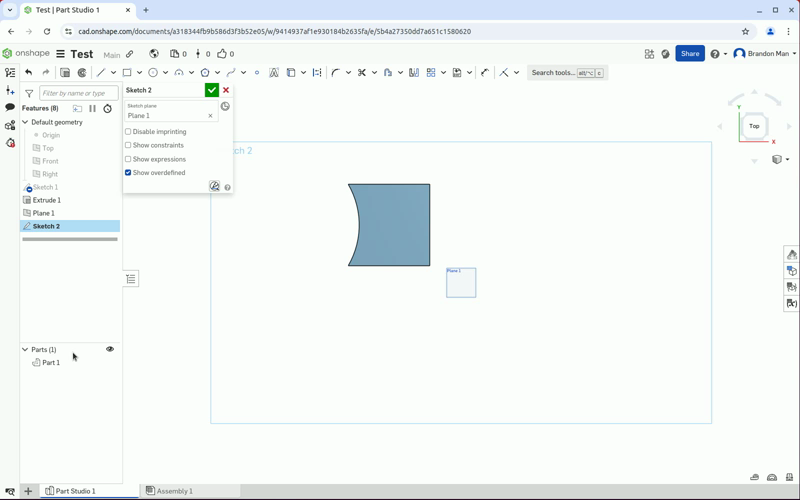
key(y)
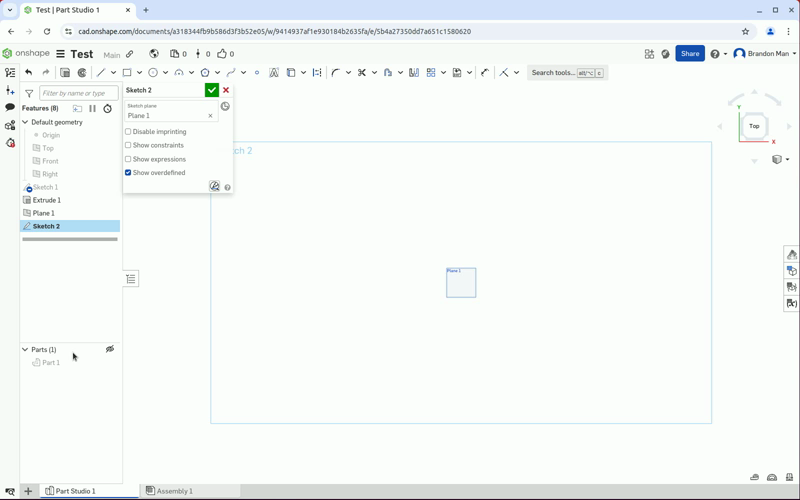
key(c)
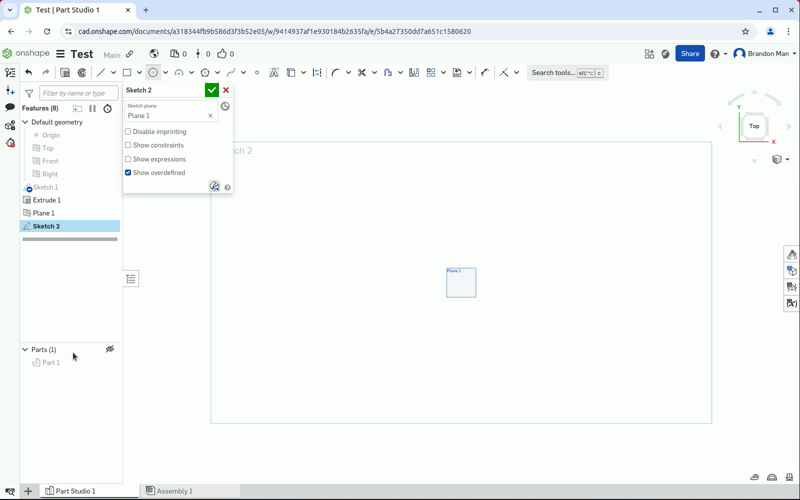
key_down(shift)
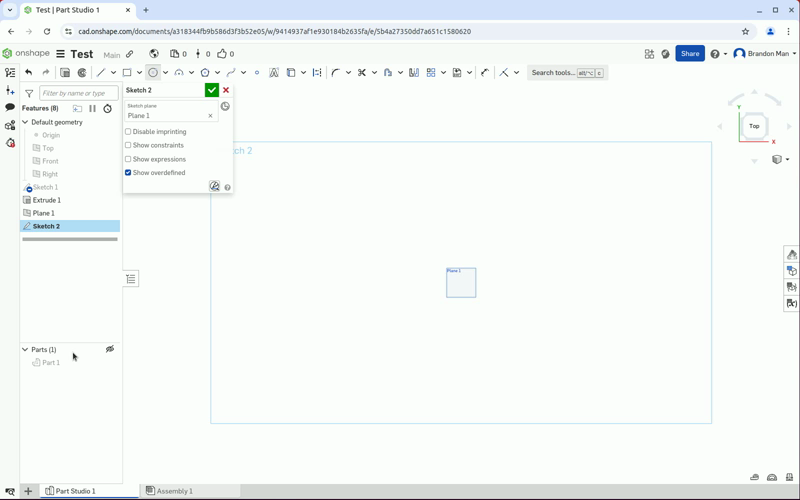
mouse_move(398, 222)
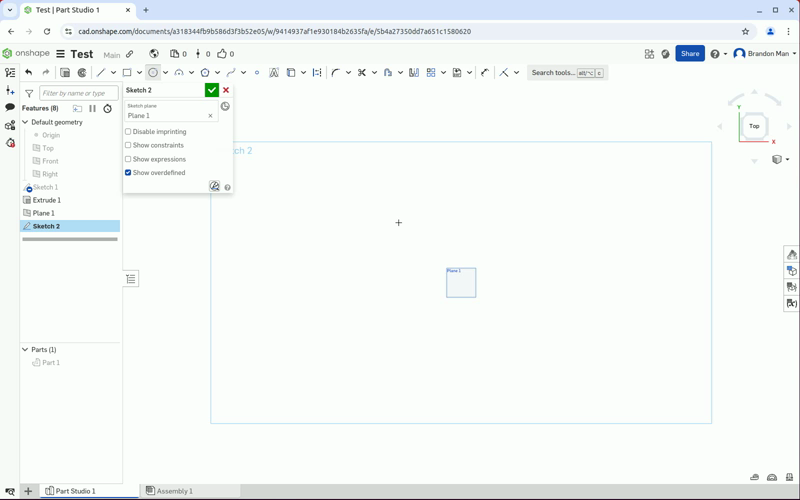
click(398, 222)
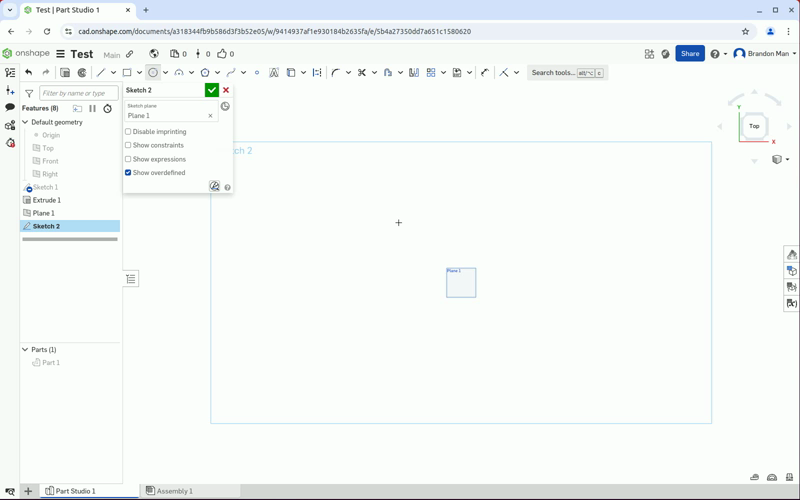
key_up(shift)
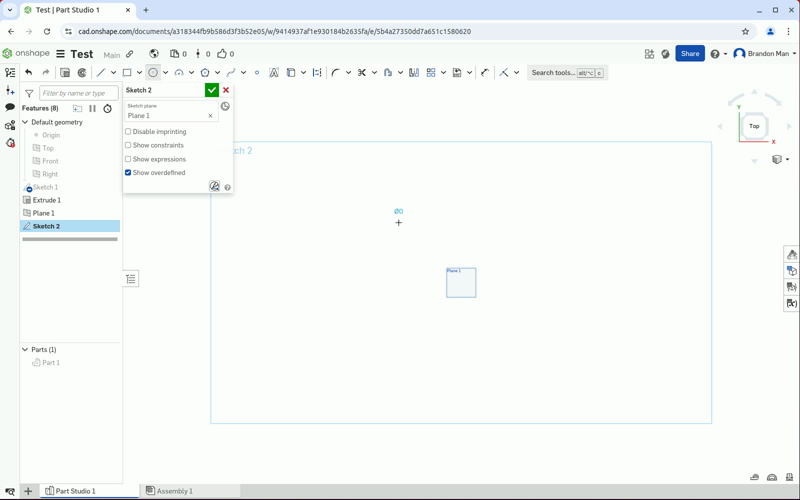
mouse_move(423, 222)
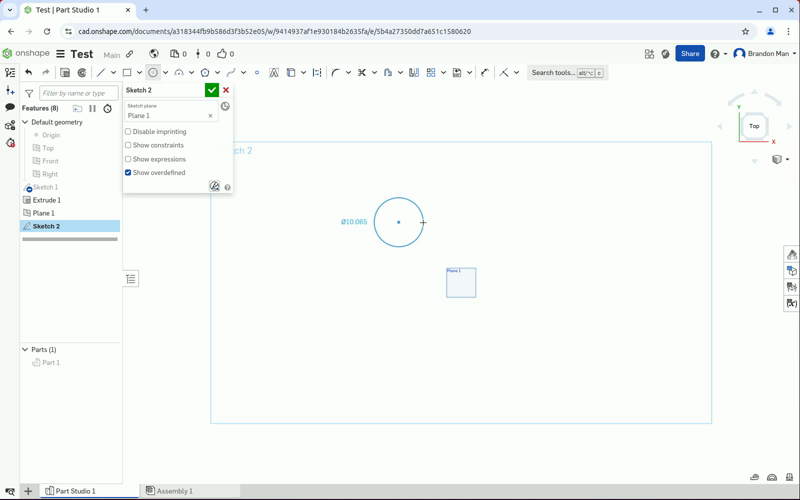
click(423, 222)
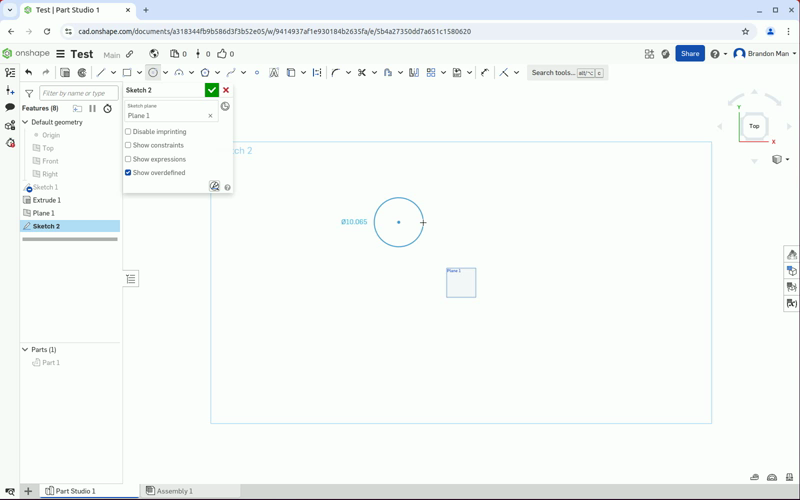
key(esc)
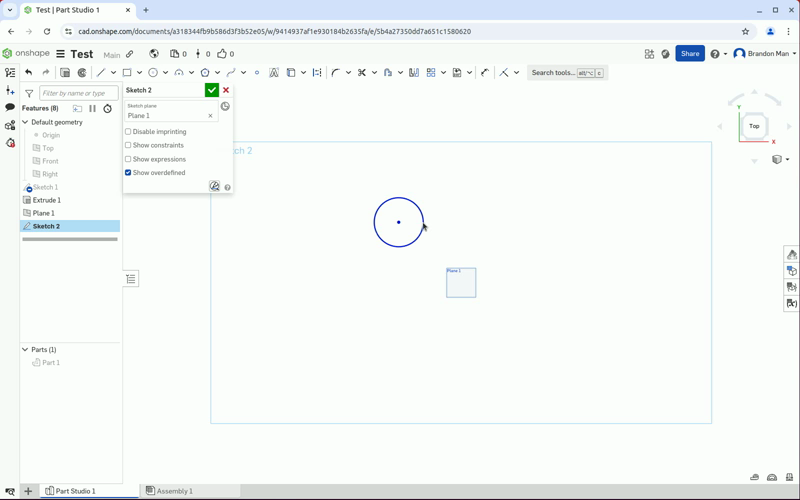
key(c)
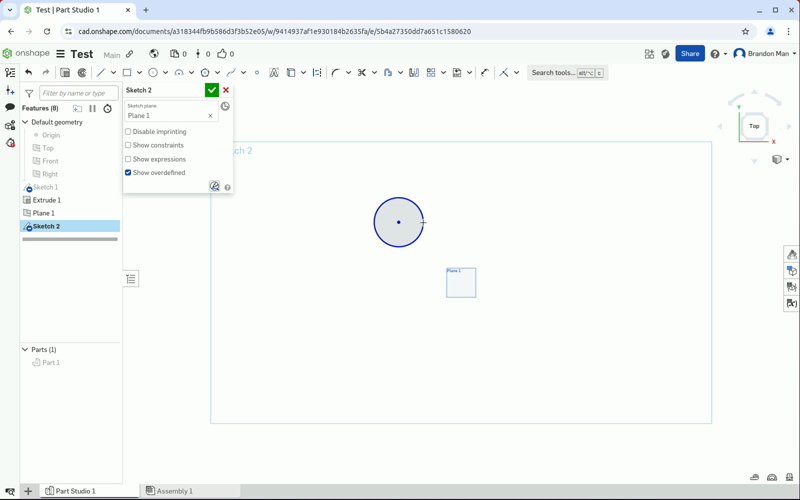
key_down(shift)
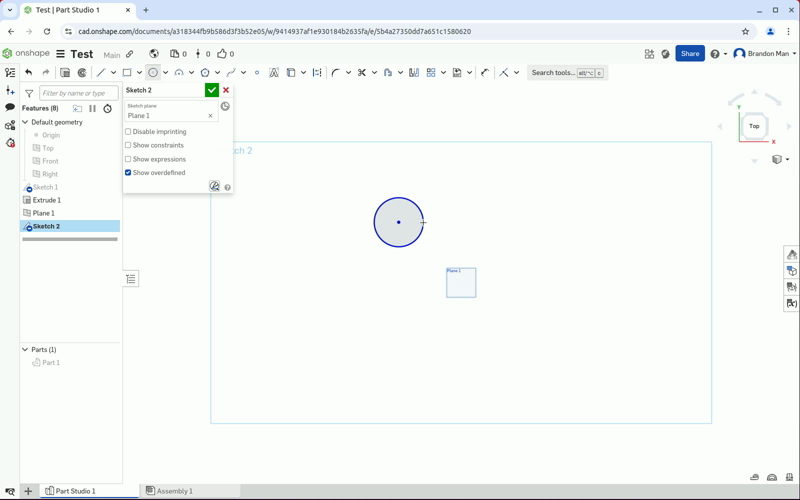
mouse_move(398, 222)
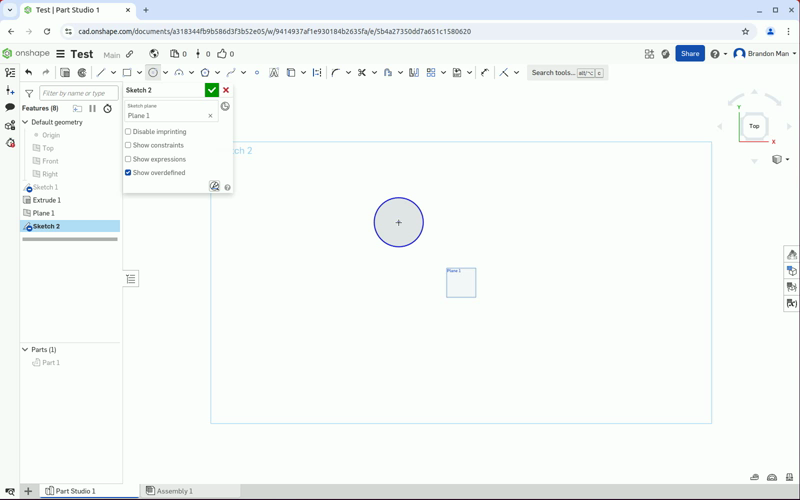
click(398, 222)
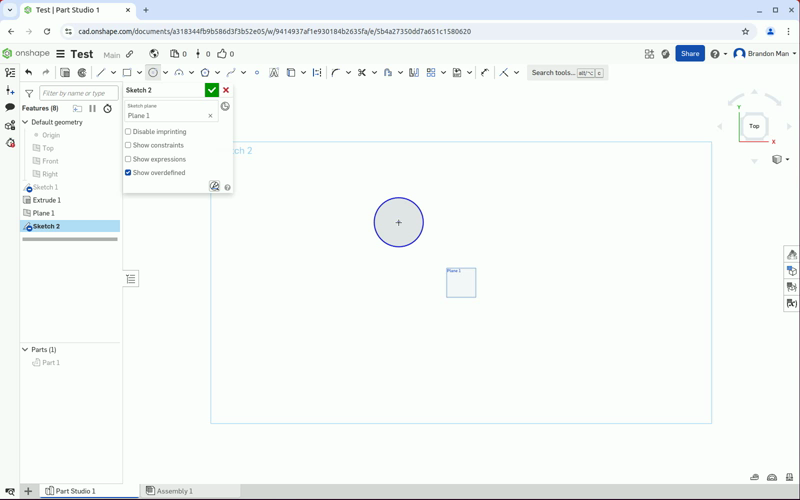
key_up(shift)
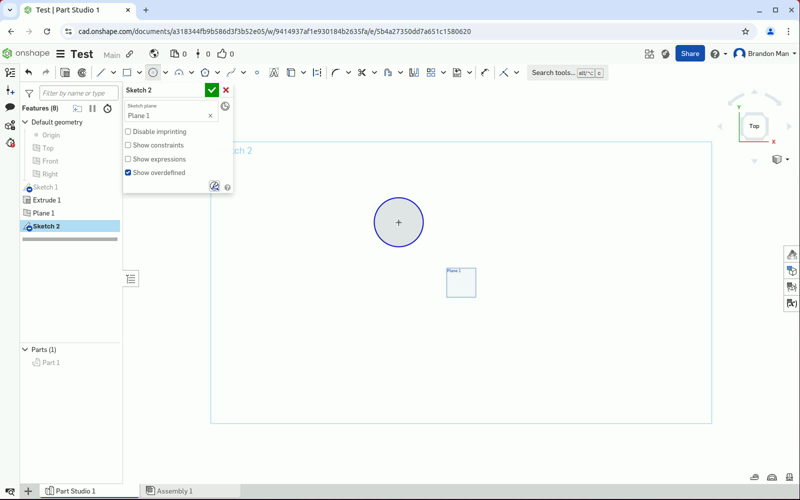
mouse_move(420, 222)
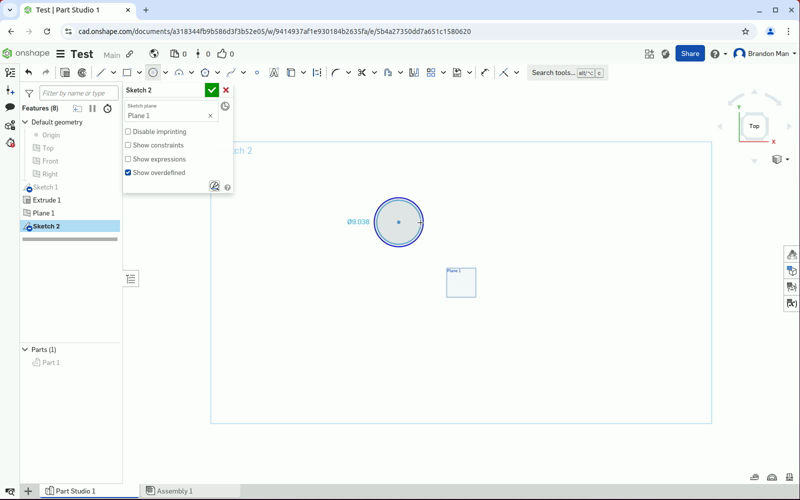
scroll(6)
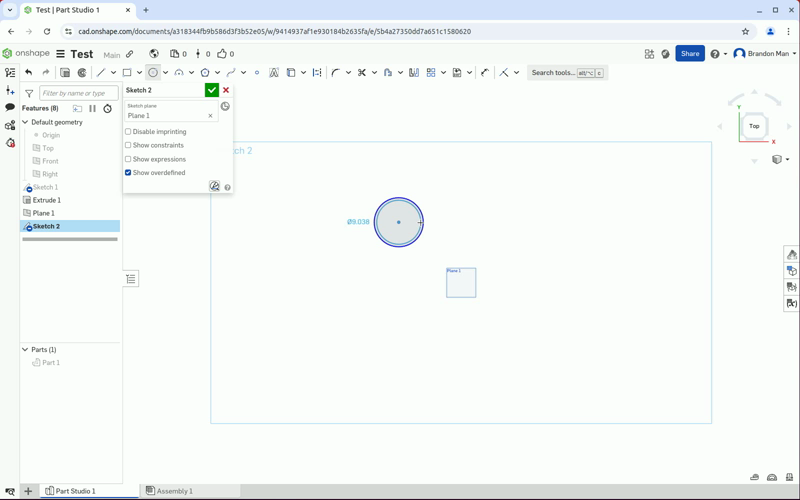
scroll(6)
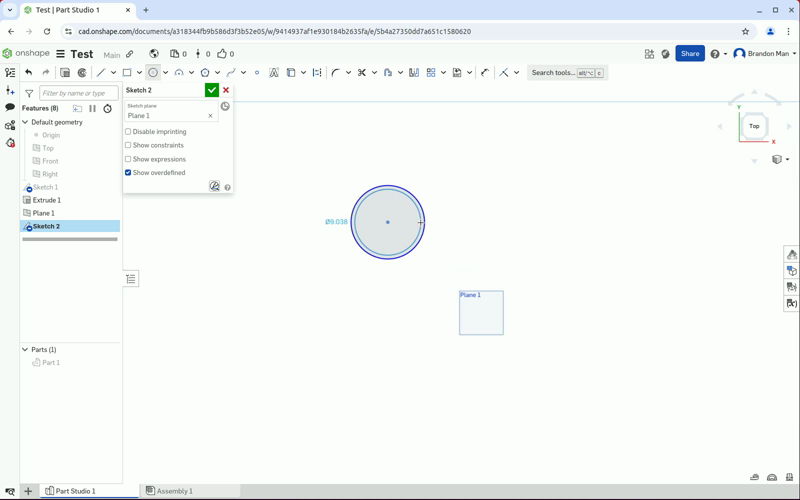
scroll(6)
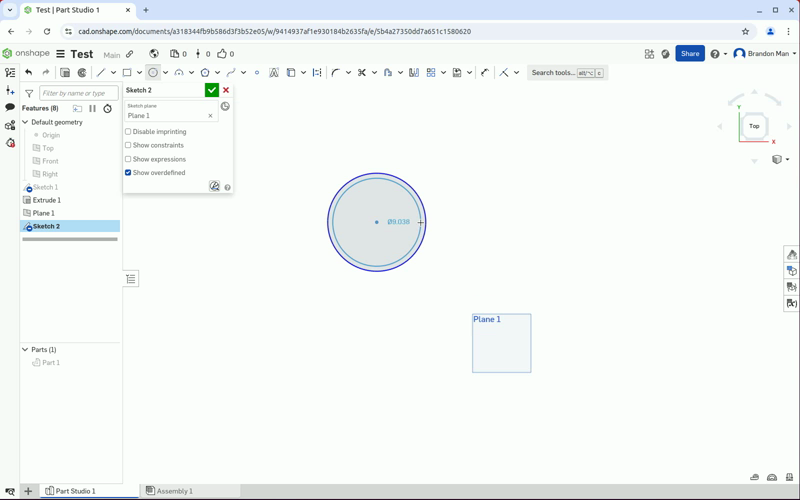
scroll(6)
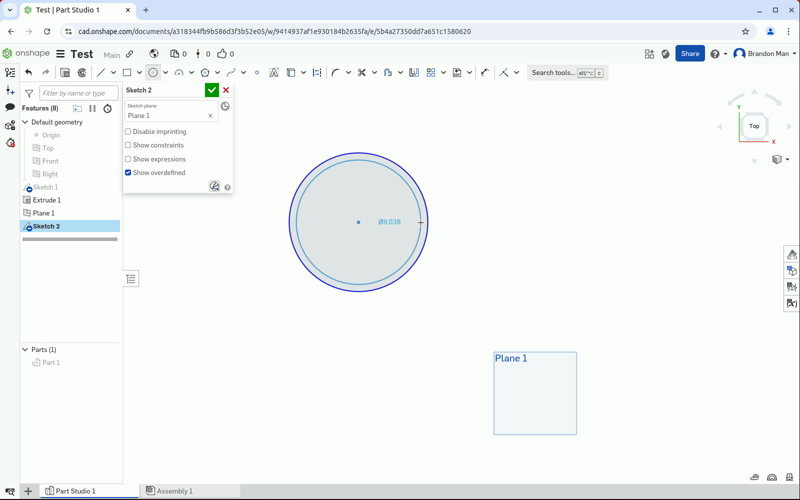
scroll(6)
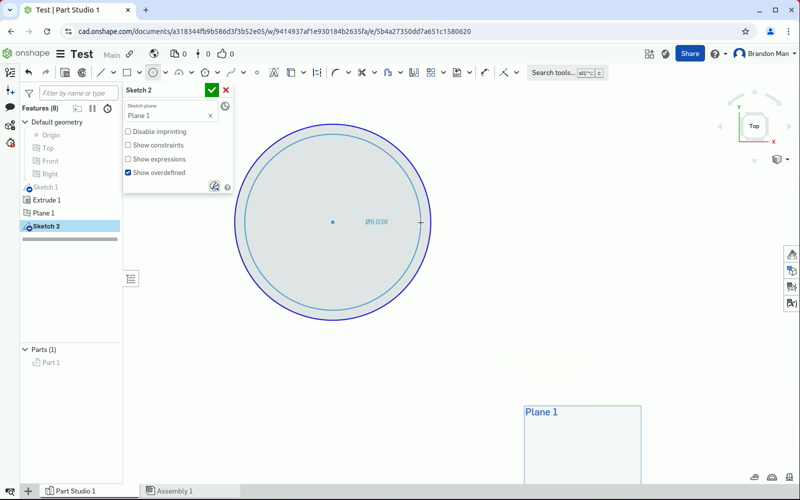
scroll(6)
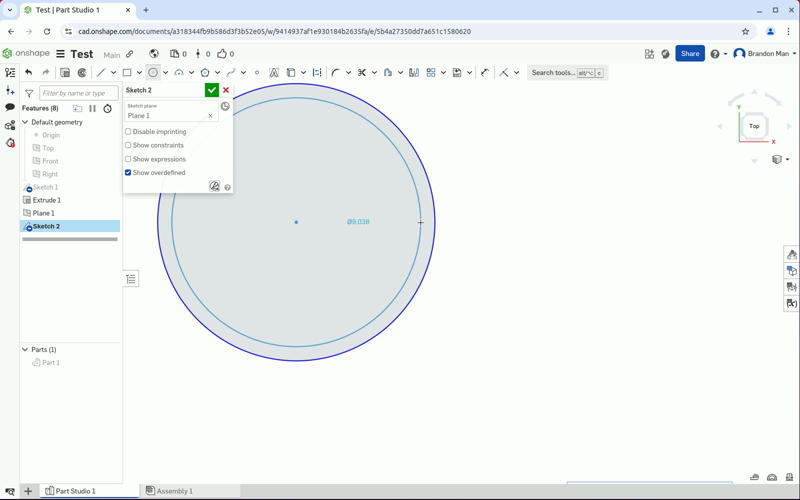
scroll(6)
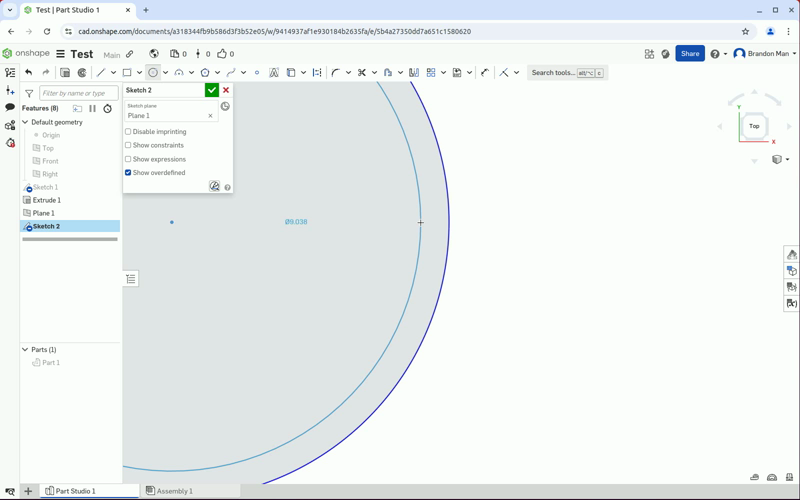
click(420, 222)
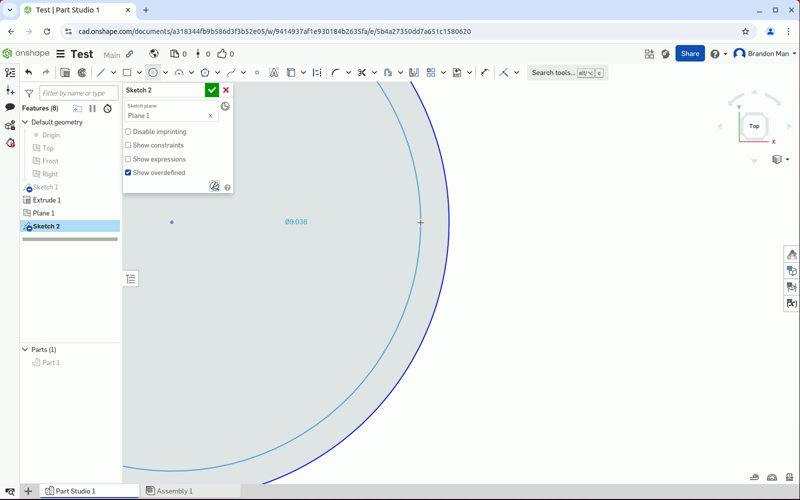
scroll(-6)
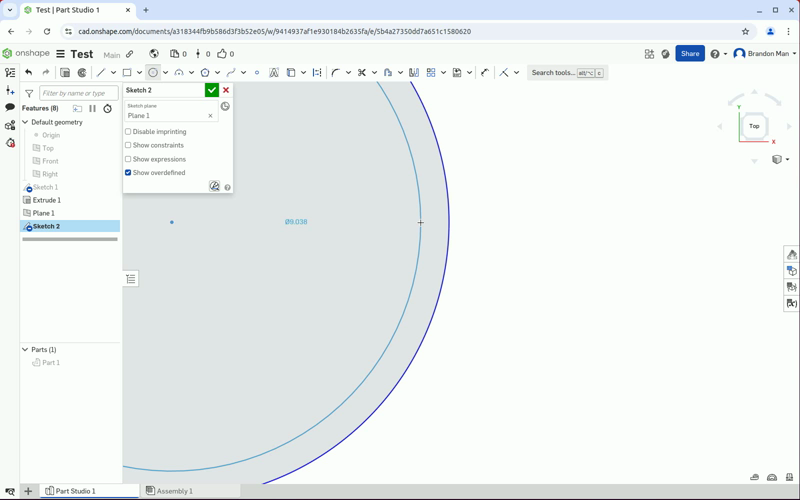
scroll(-6)
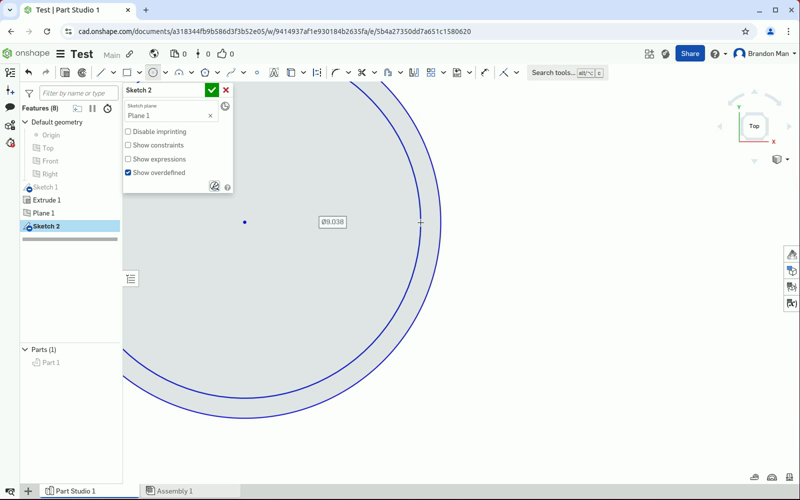
scroll(-6)
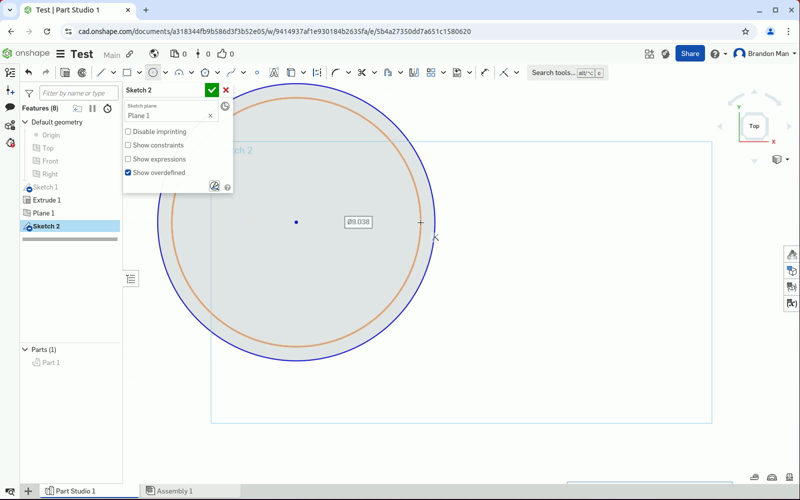
scroll(-6)
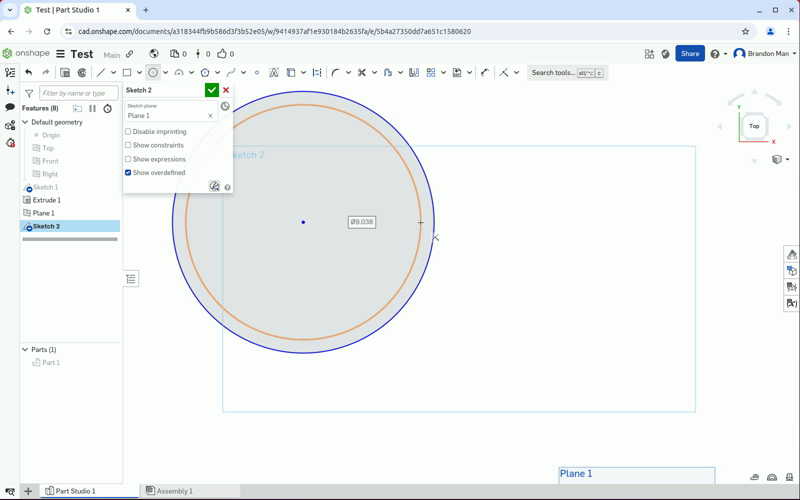
scroll(-6)
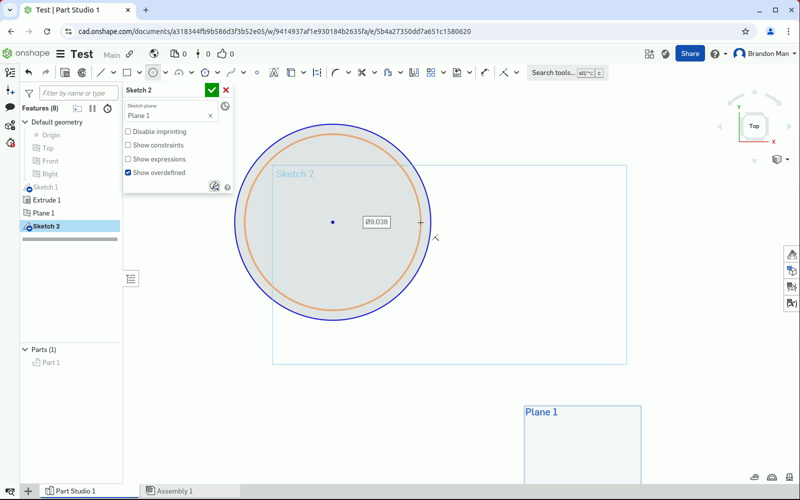
scroll(-6)
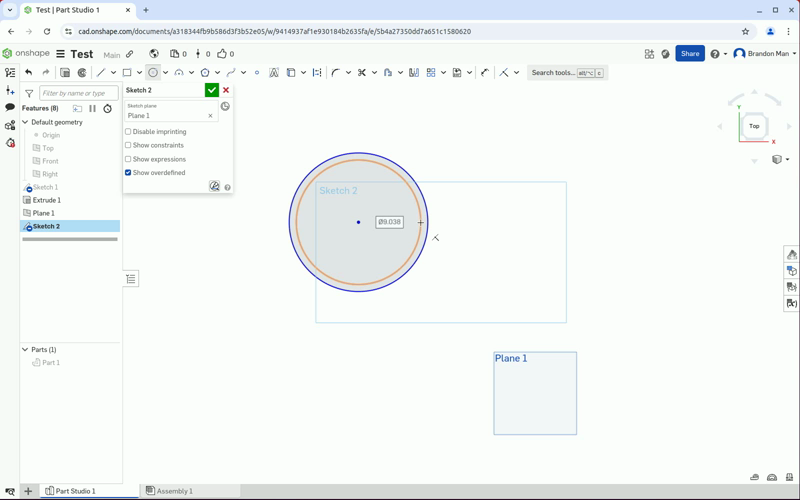
scroll(-6)
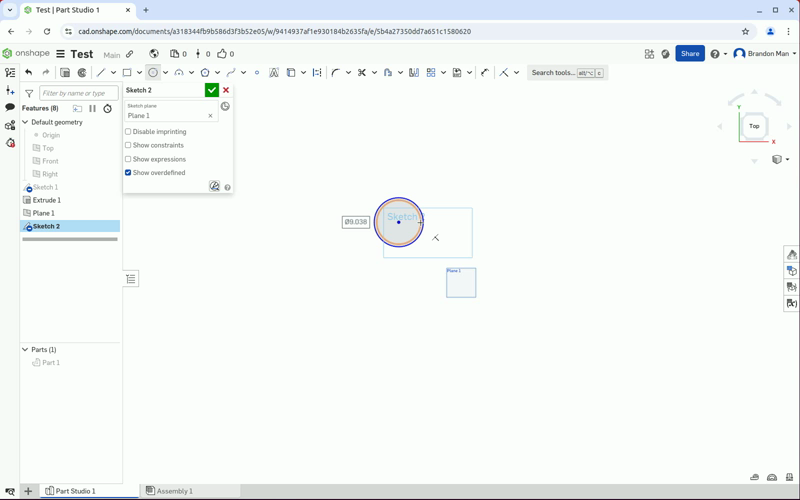
key(esc)
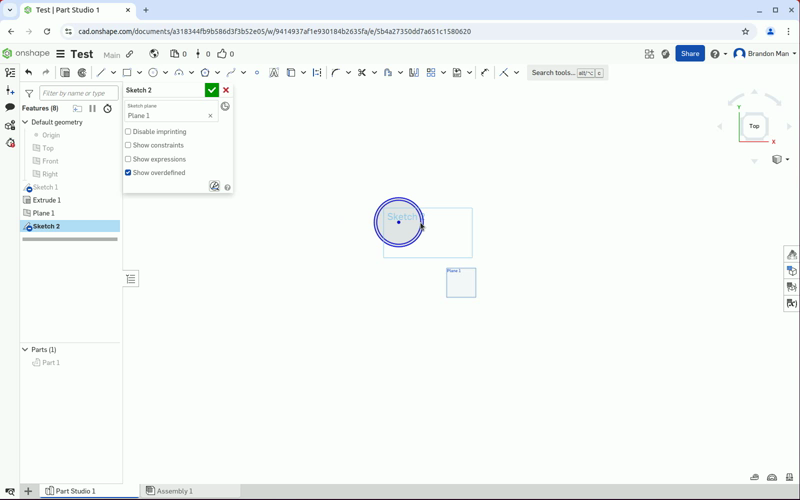
mouse_move(420, 225)
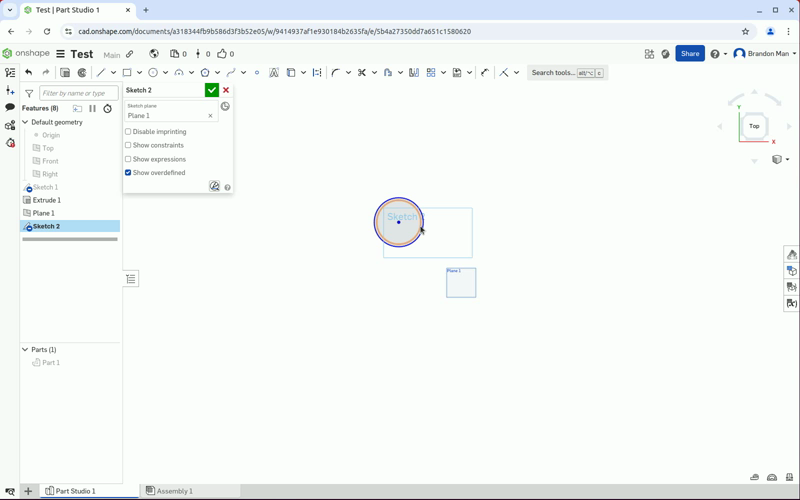
scroll(6)
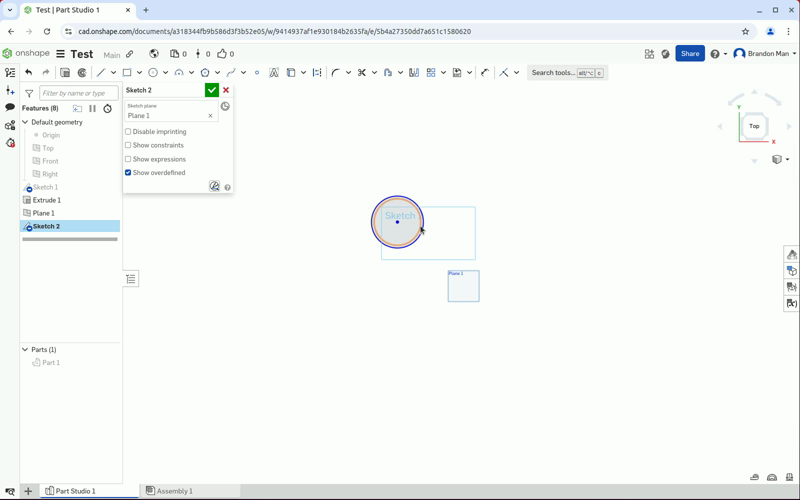
scroll(6)
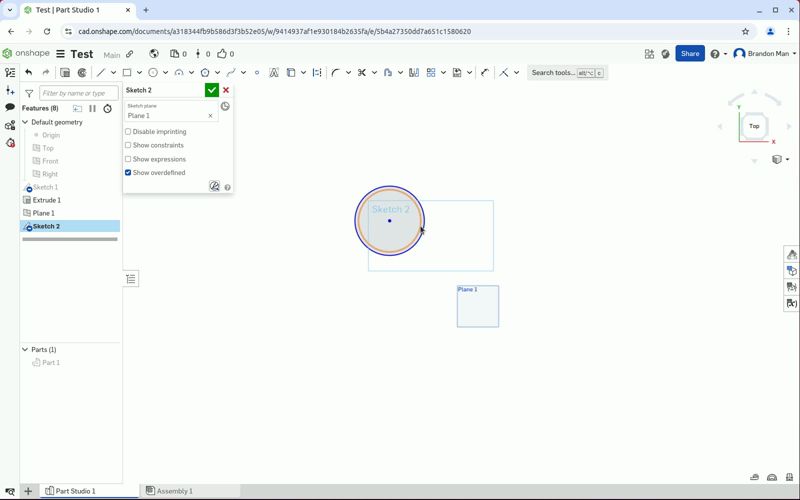
scroll(6)
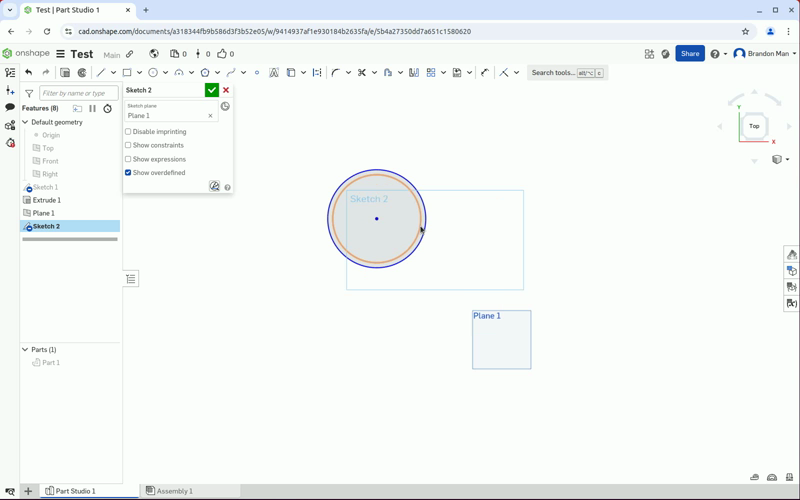
scroll(6)
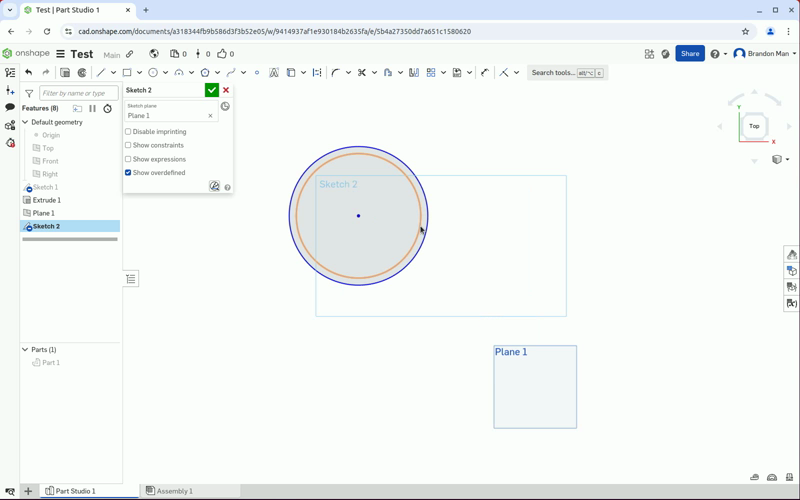
scroll(6)
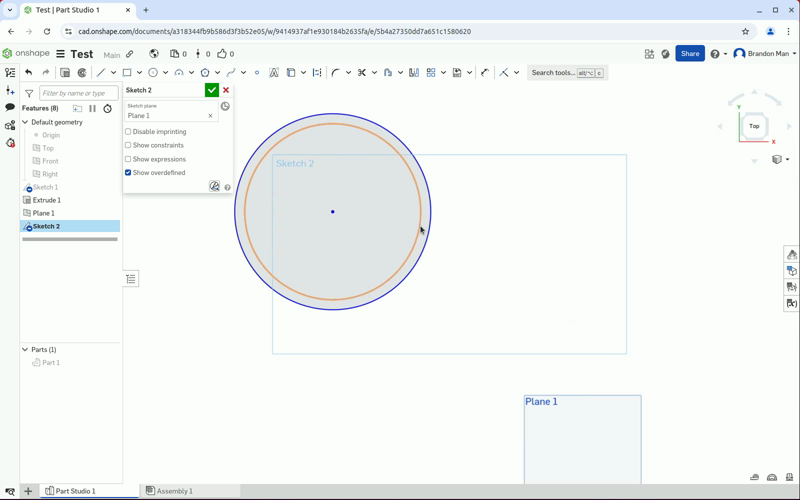
scroll(6)
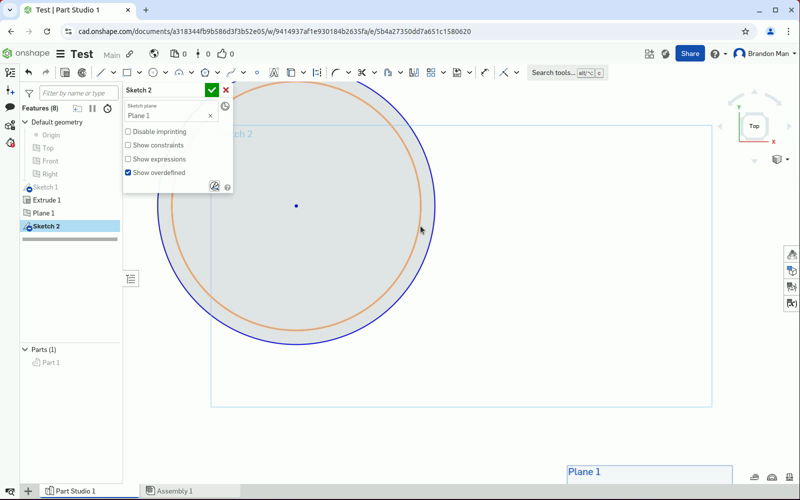
scroll(6)
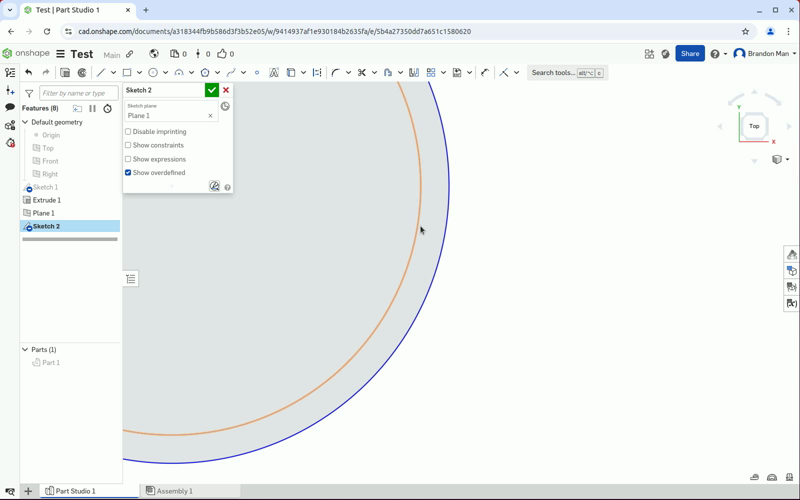
click(420, 225)
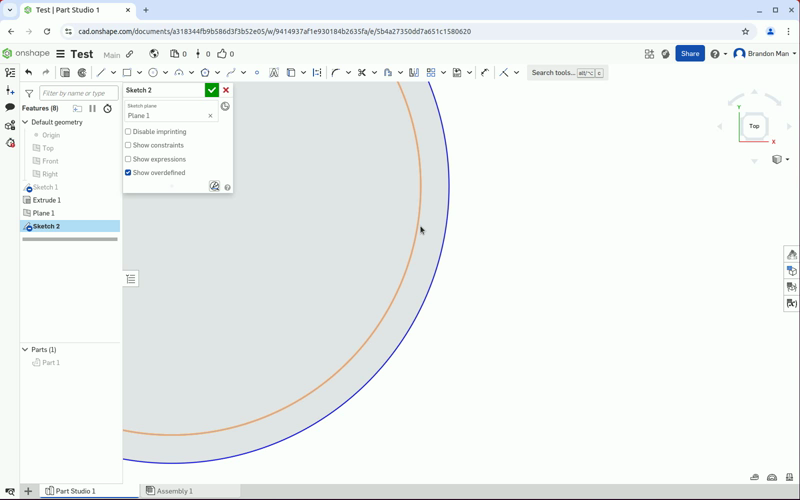
scroll(-6)
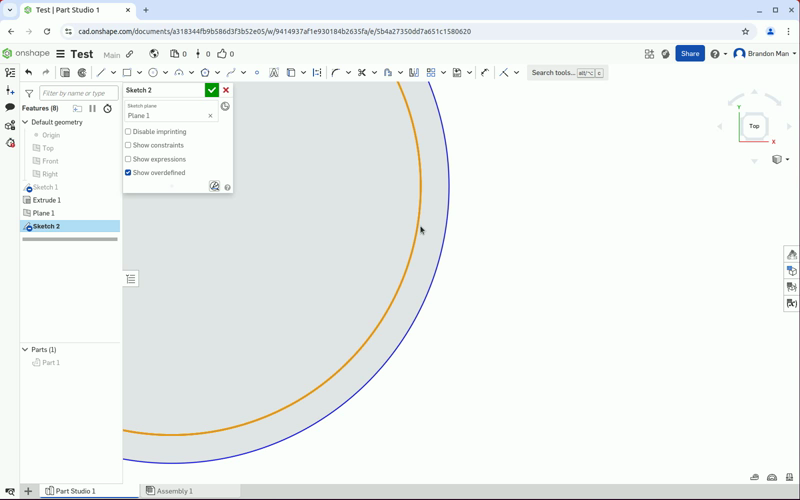
scroll(-6)
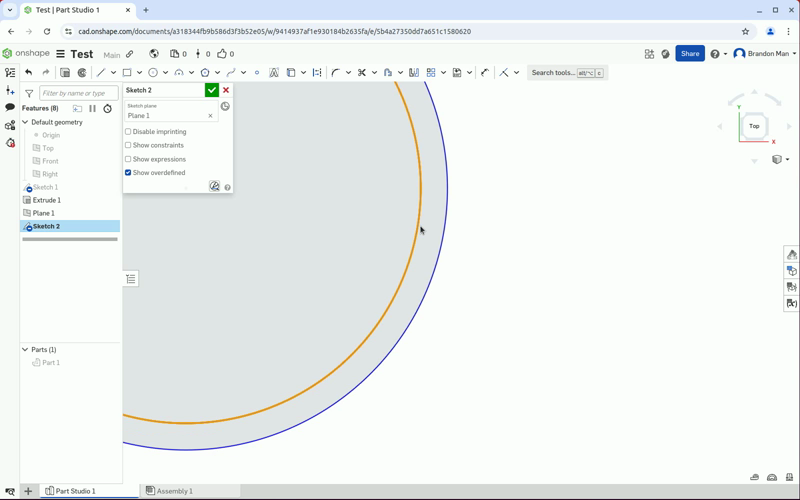
scroll(-6)
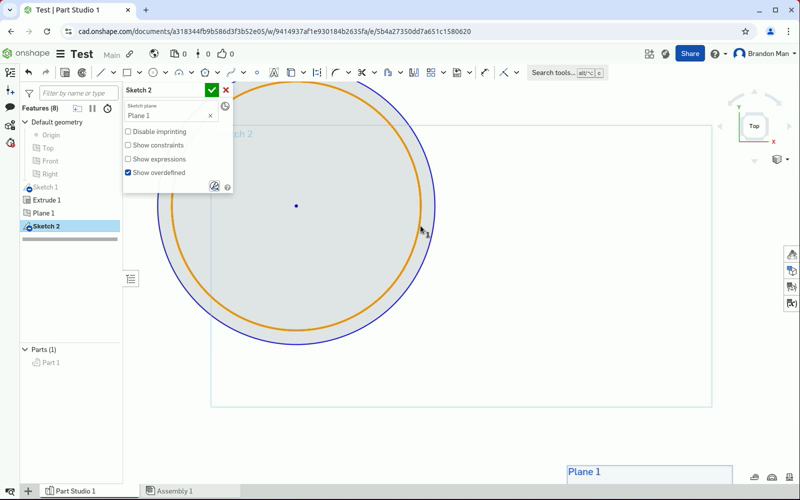
scroll(-6)
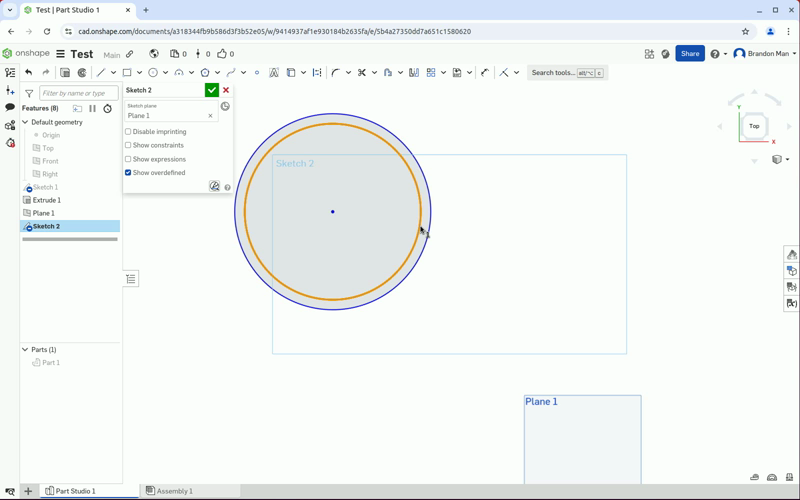
scroll(-6)
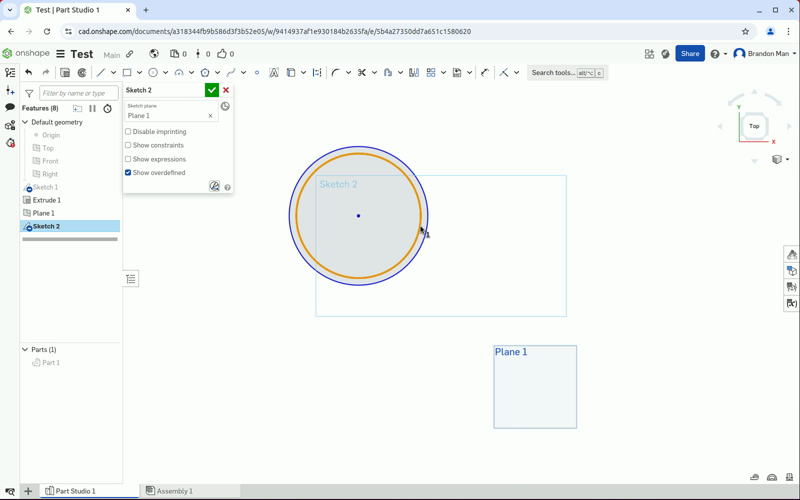
scroll(-6)
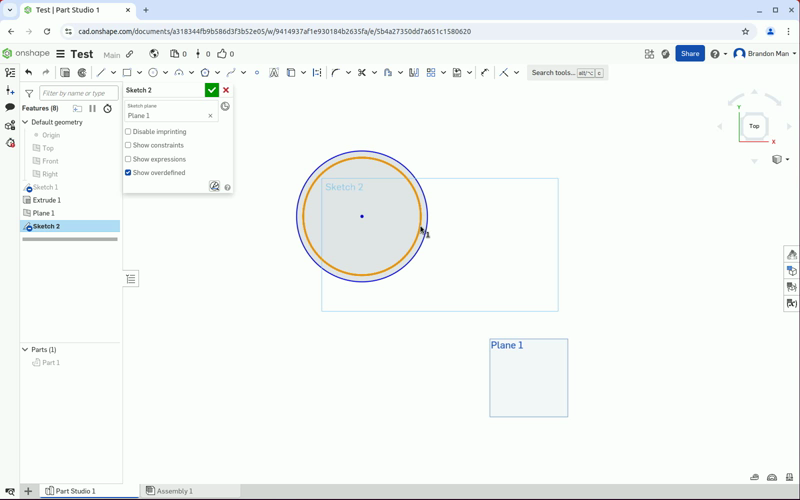
scroll(-6)
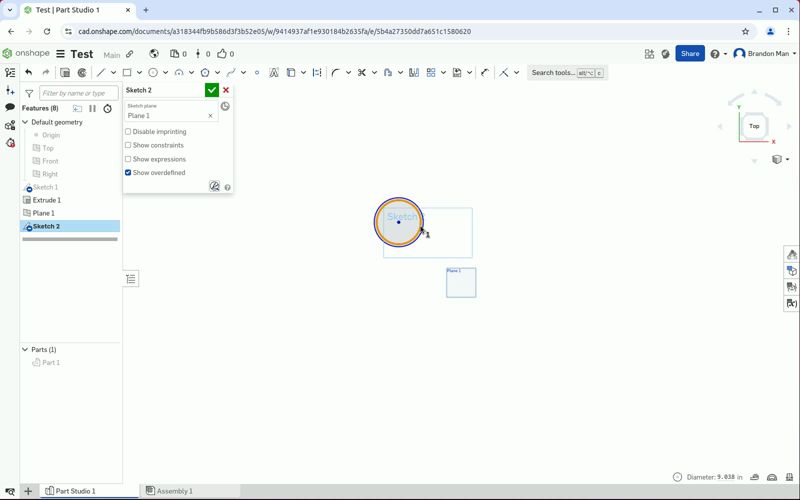
mouse_move(73, 352)
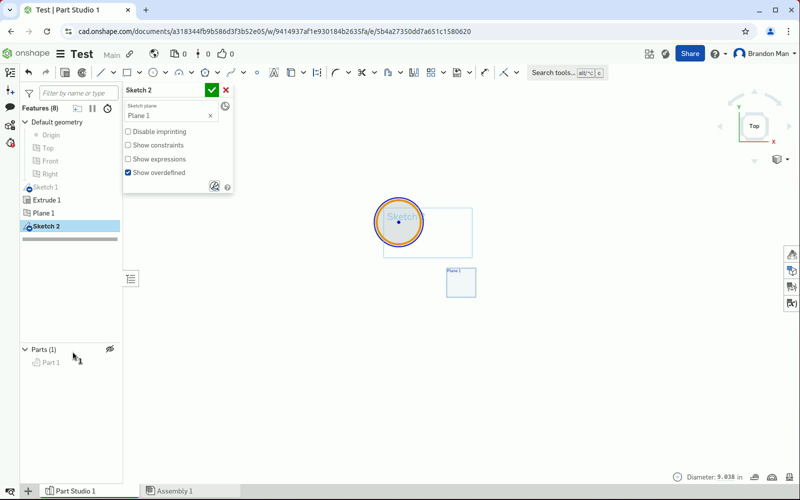
key(shift+y)
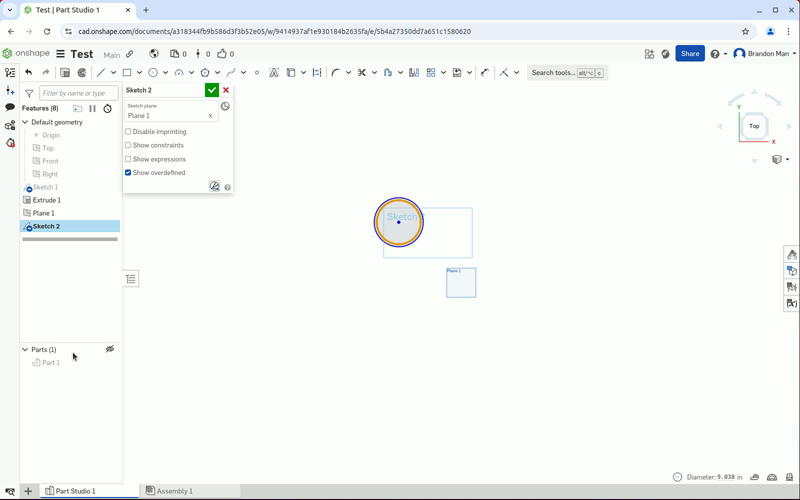
key(shift+e)
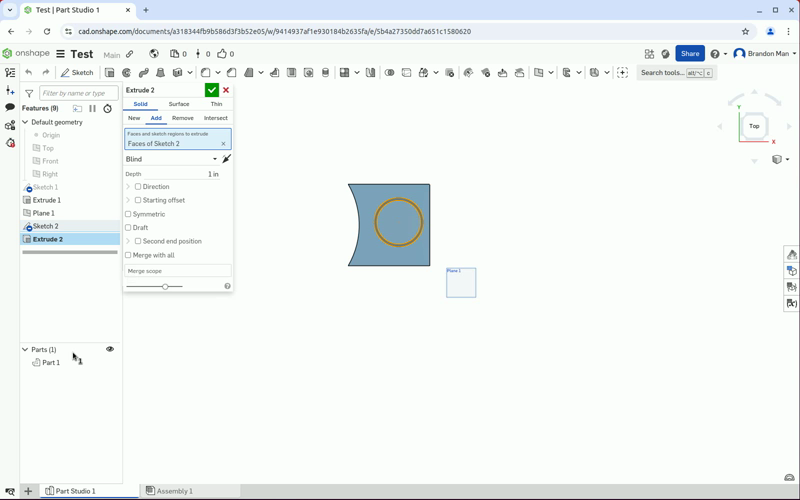
mouse_move(143, 106)
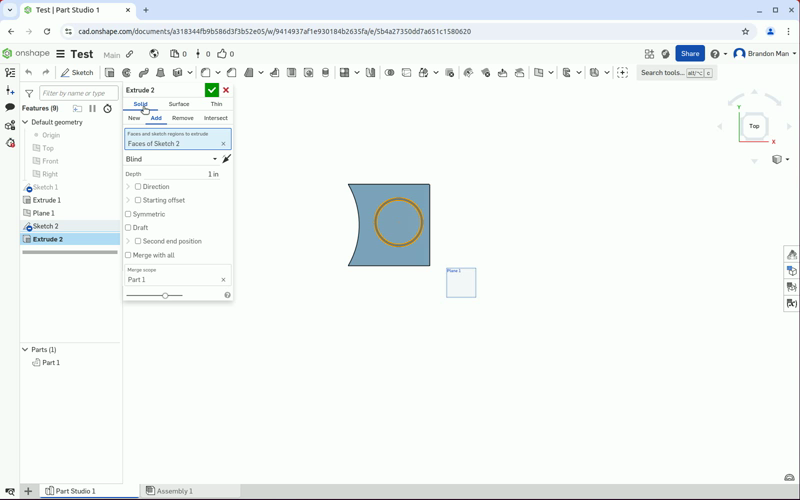
click(143, 106)
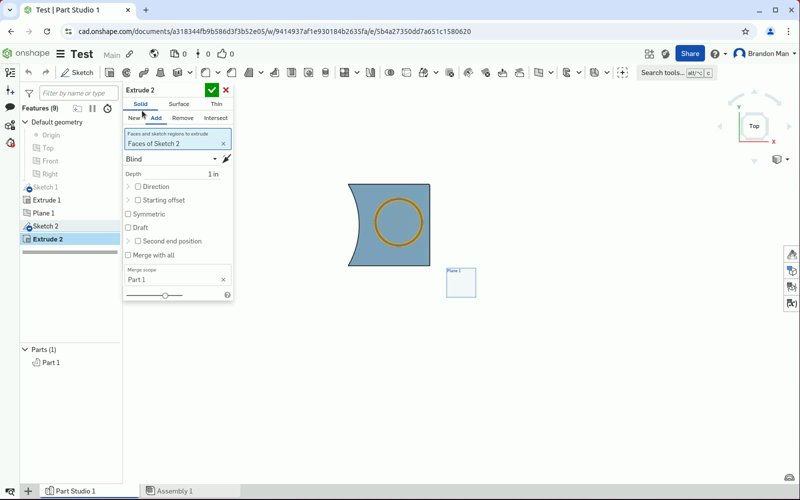
mouse_move(137, 120)
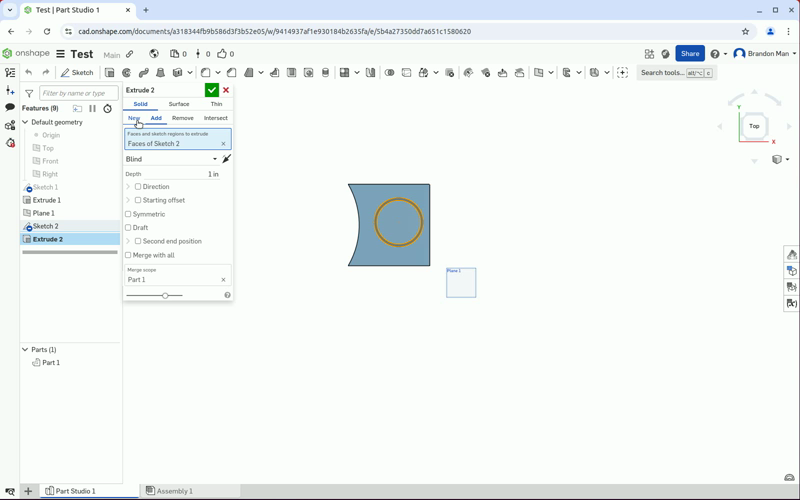
click(137, 120)
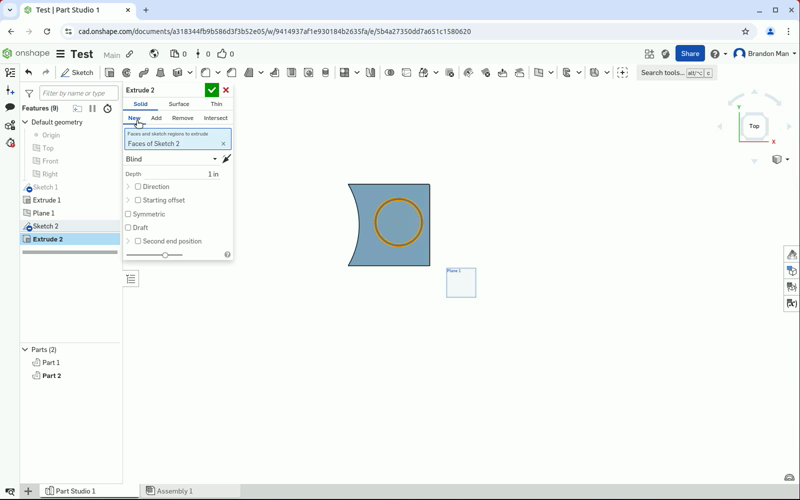
key(tab, 4)
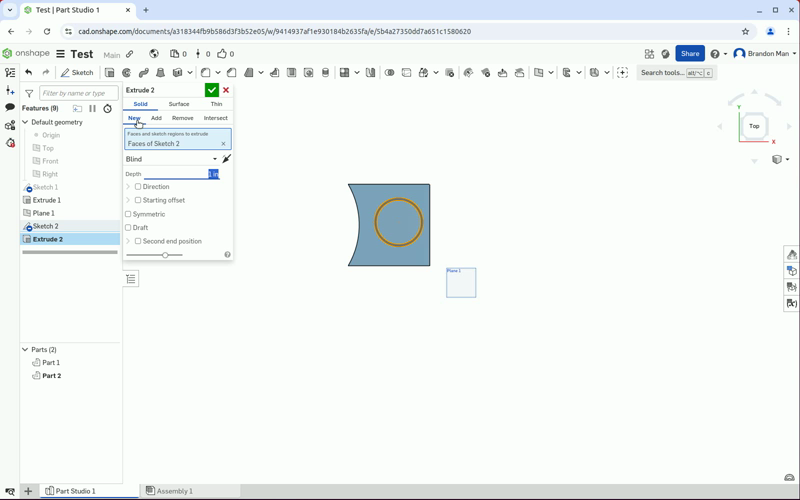
text(10.591)
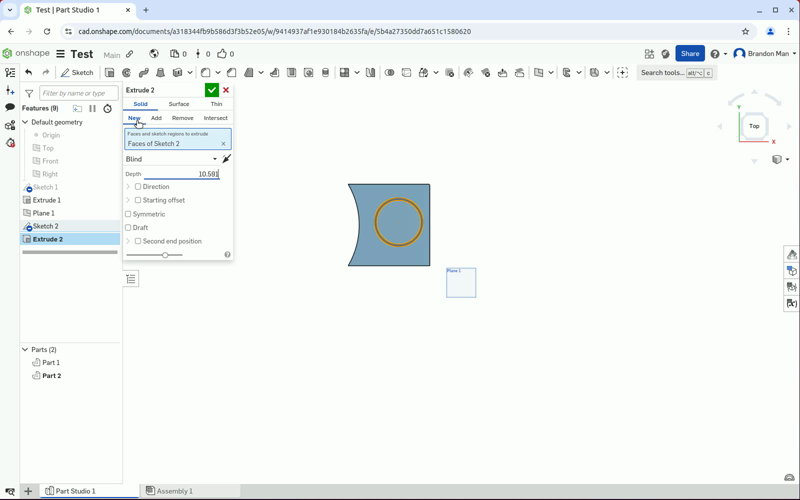
key(enter)
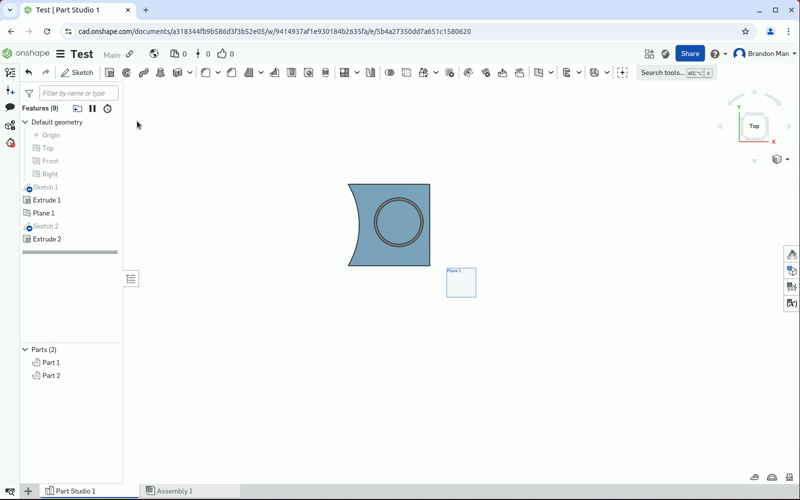
key(shift+h)
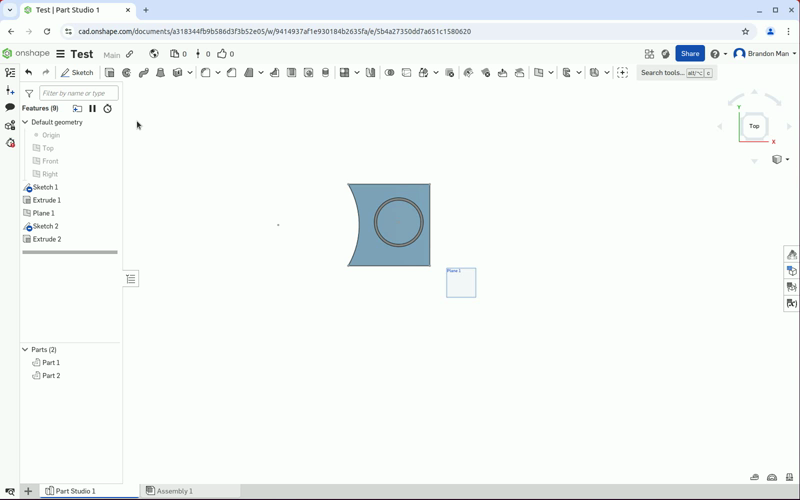
key(shift+h)
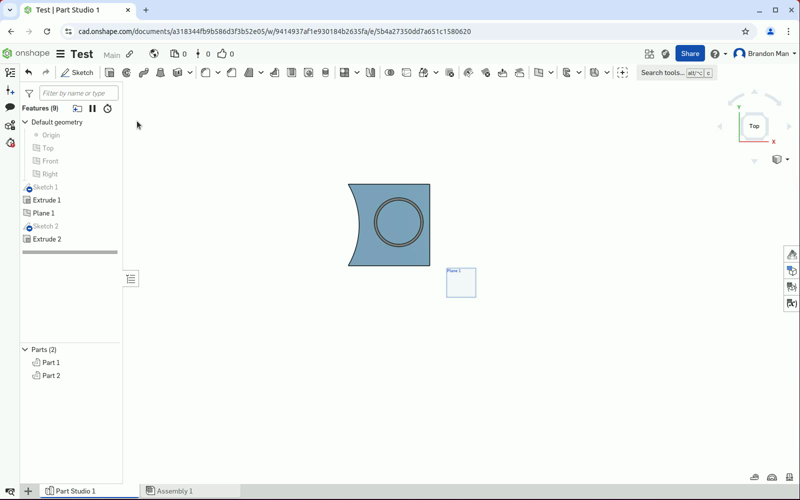
mouse_move(73, 189)
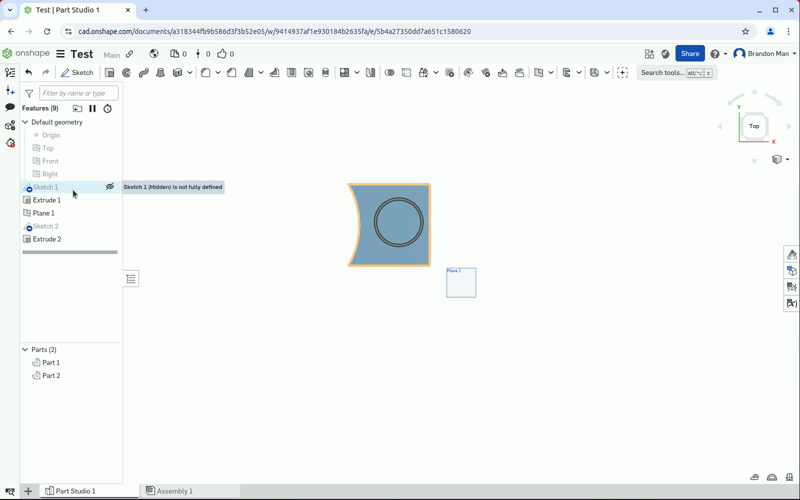
click(73, 189)
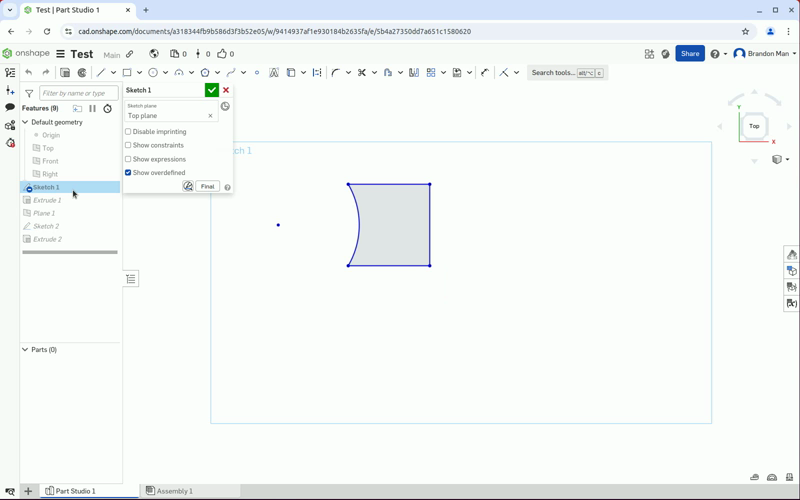
mouse_move(229, 92)
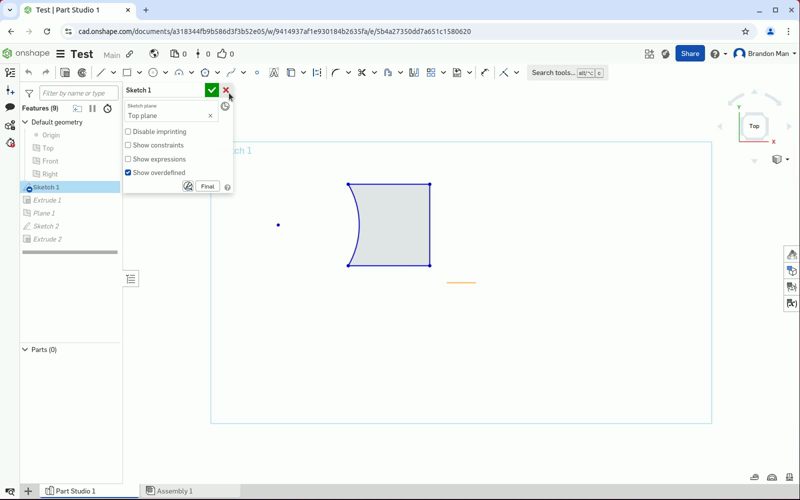
click(229, 92)
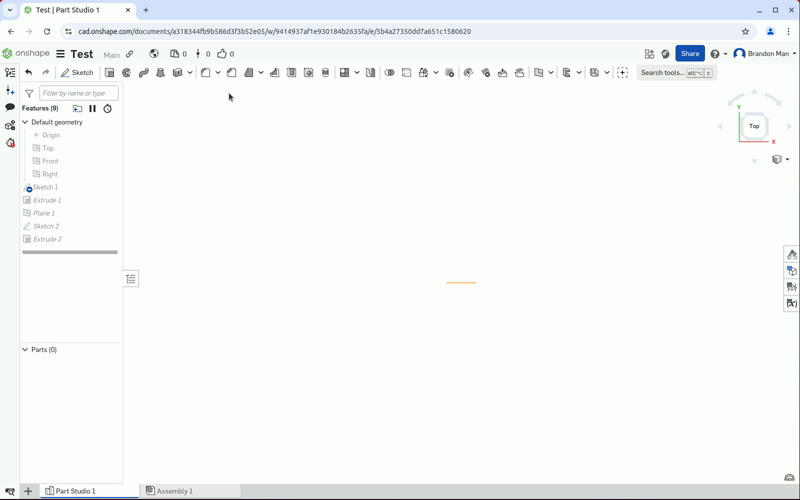
key(shift+s)
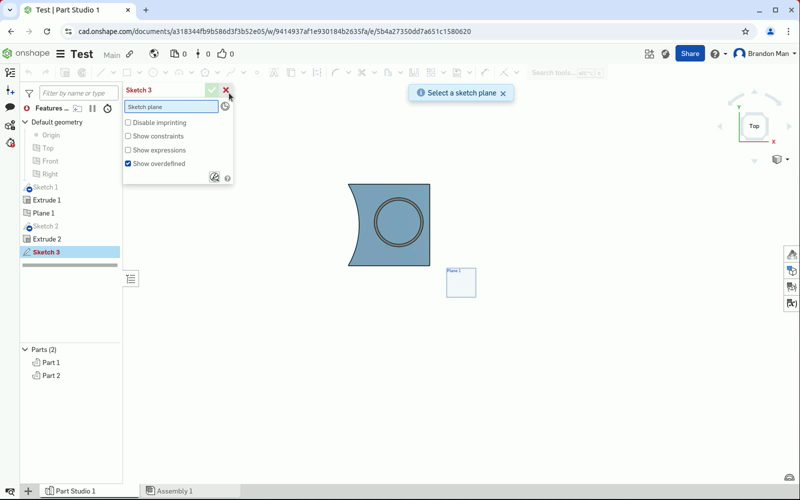
mouse_move(73, 215)
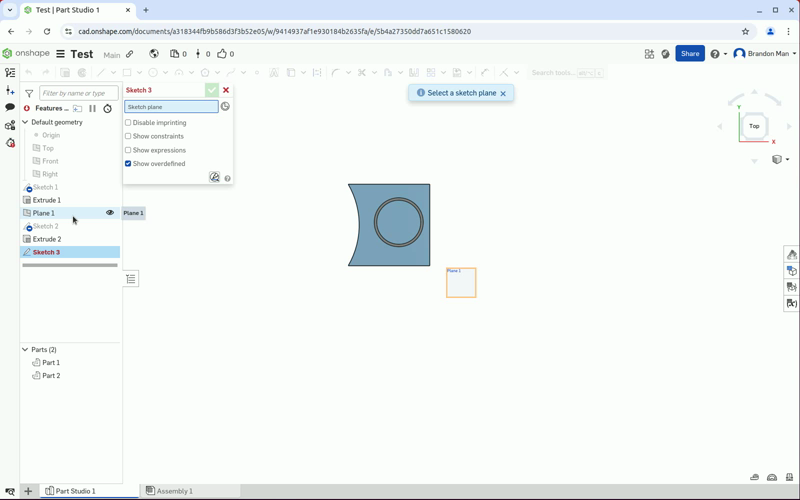
click(73, 215)
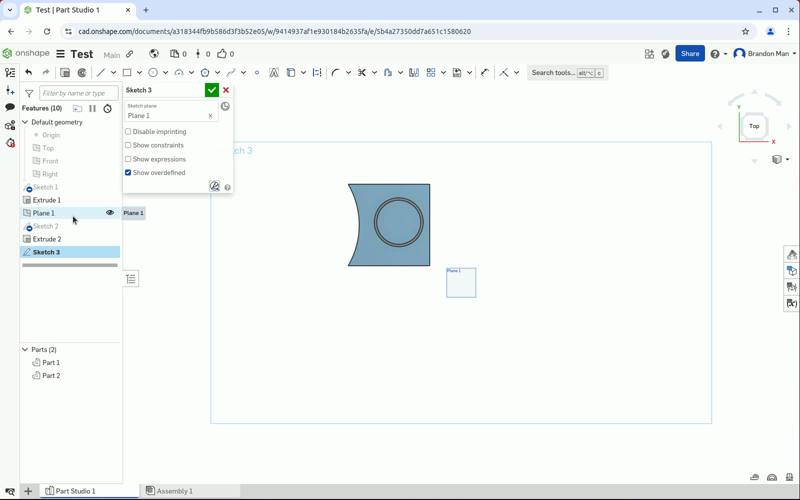
mouse_move(73, 352)
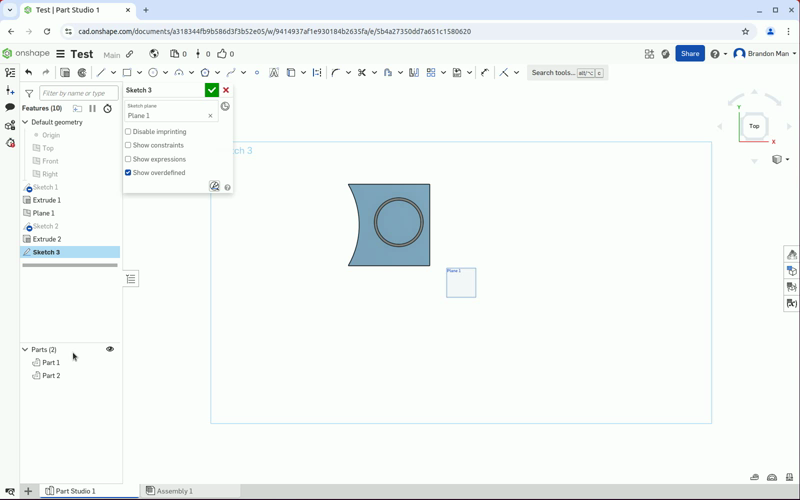
key(y)
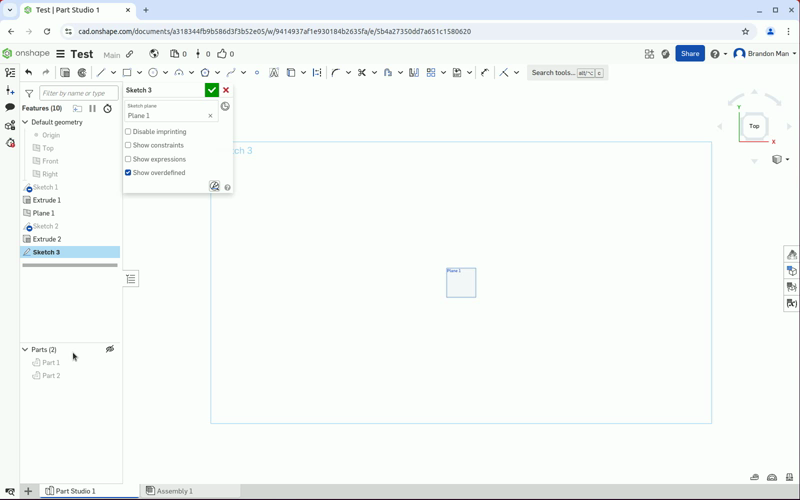
key(l)
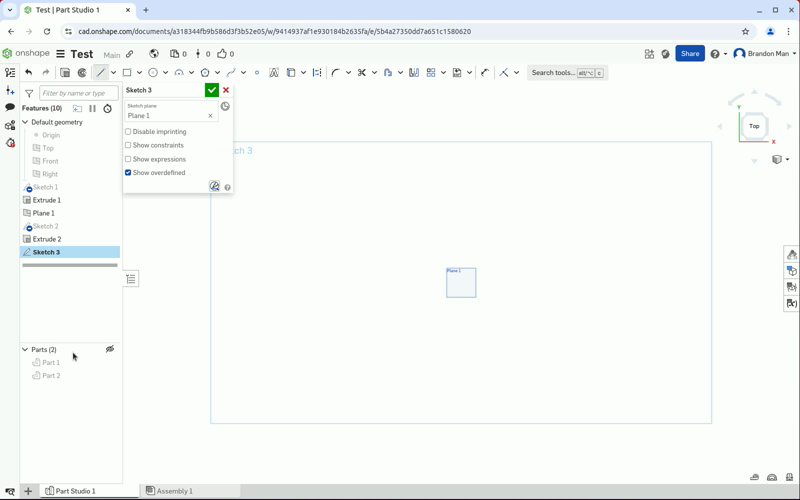
key_down(shift)
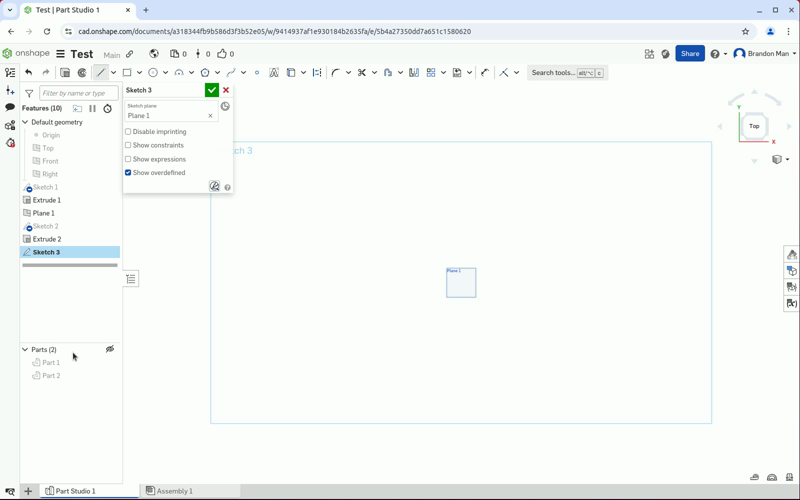
mouse_move(392, 243)
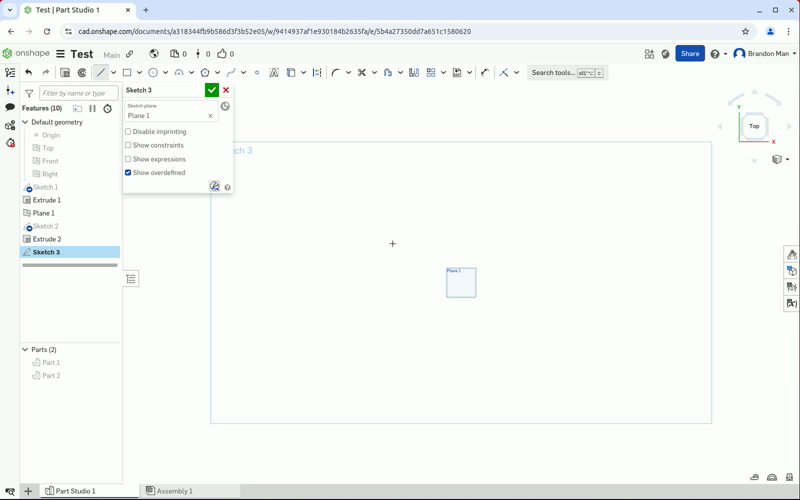
click(392, 243)
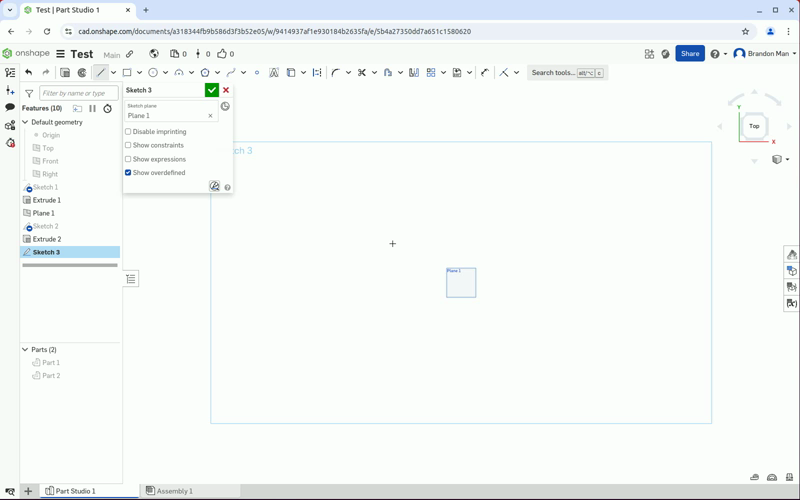
key_up(shift)
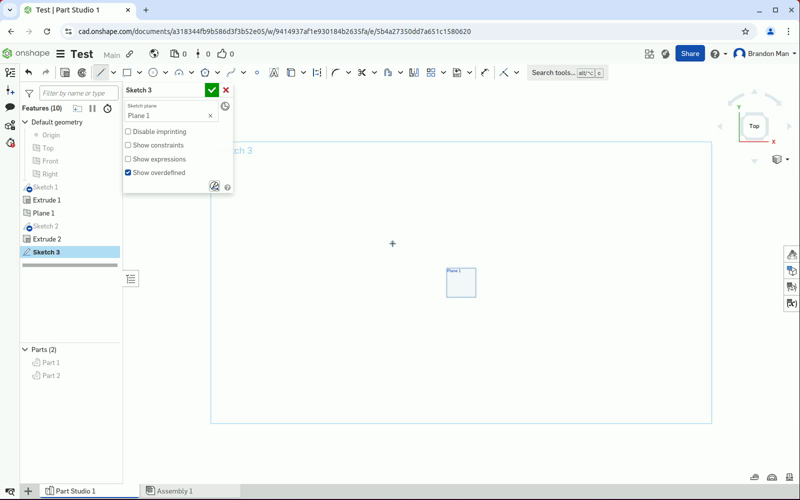
key_down(shift)
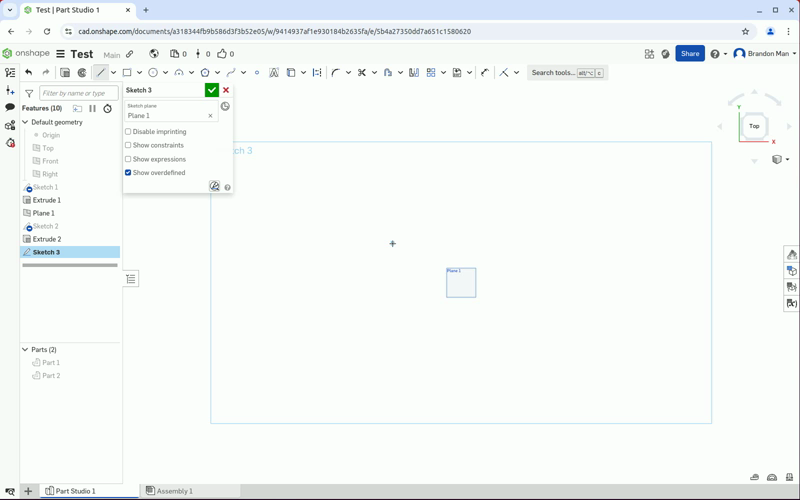
mouse_move(422, 243)
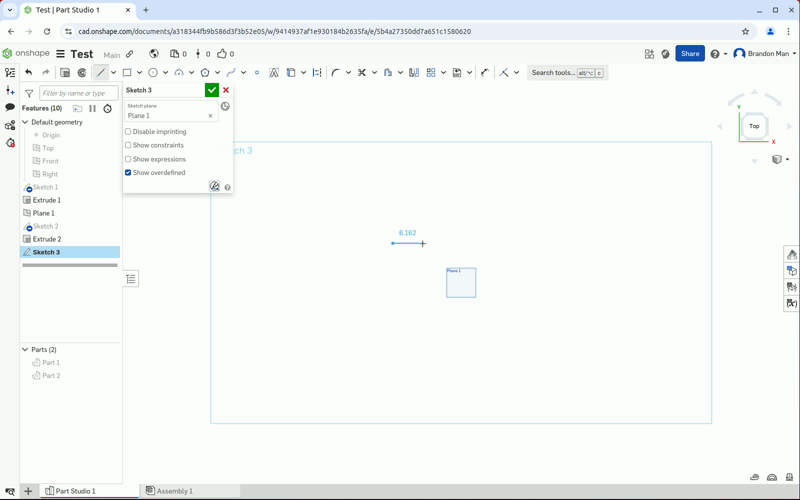
mouse_move(392, 200)
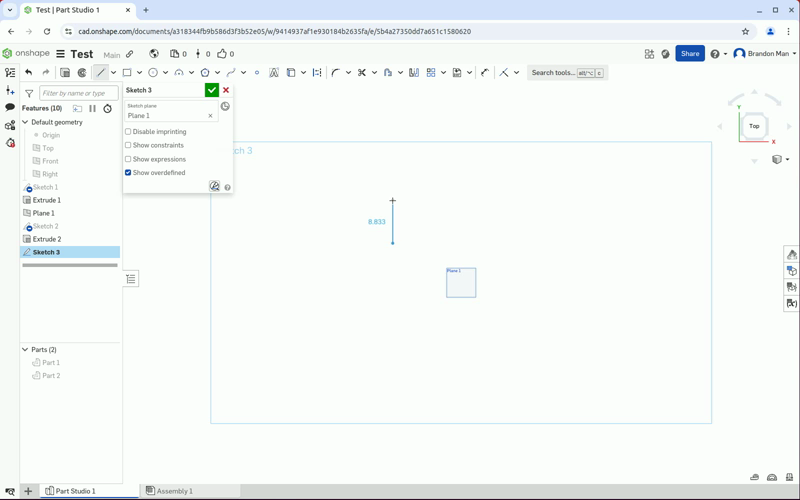
click(392, 200)
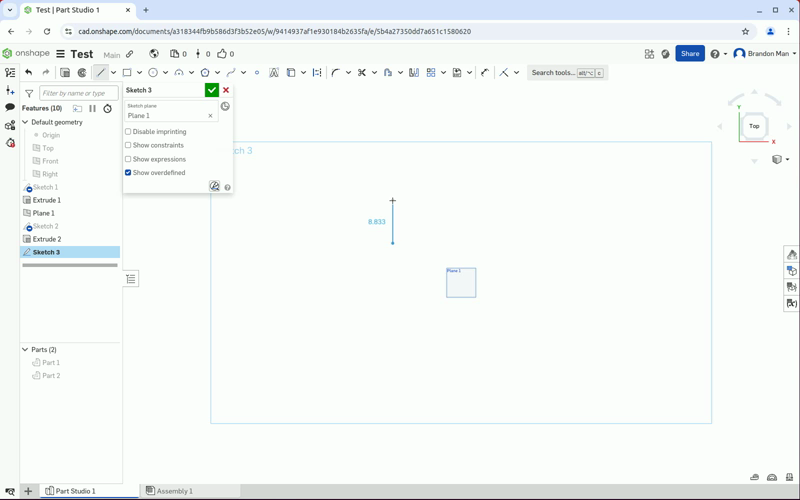
key_up(shift)
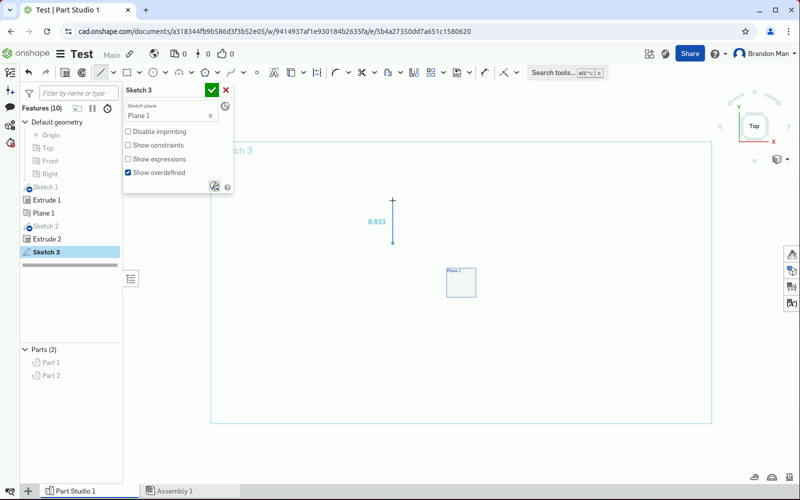
key(esc)
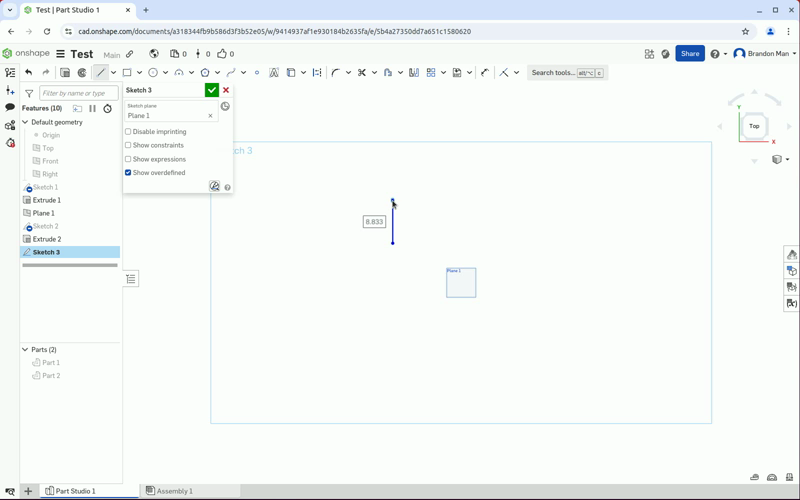
key(a)
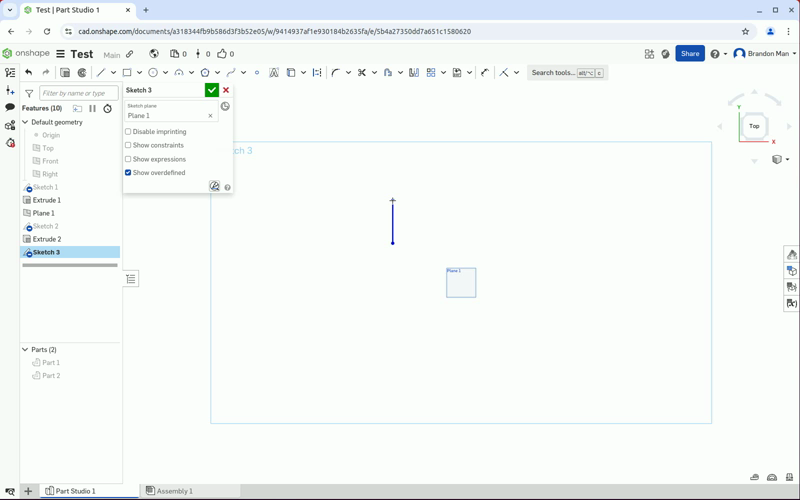
mouse_move(392, 200)
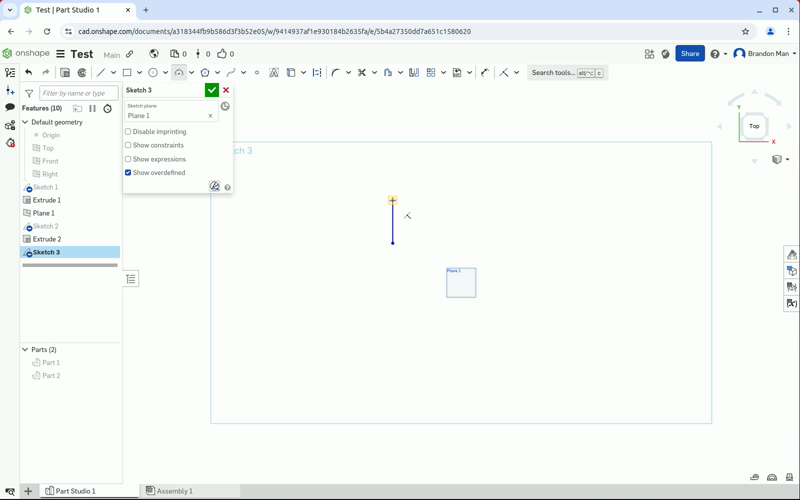
click(392, 200)
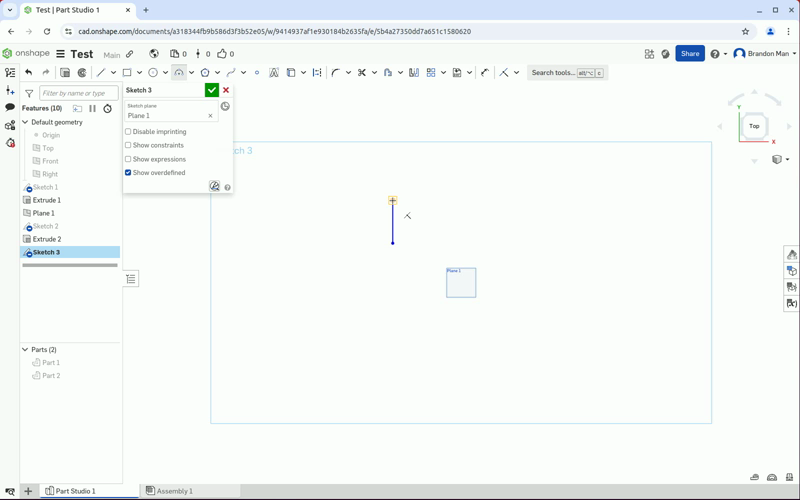
mouse_move(392, 243)
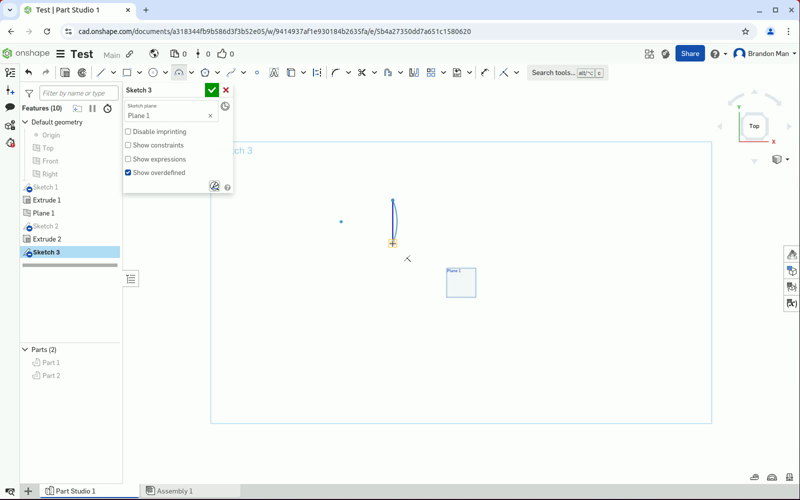
click(392, 243)
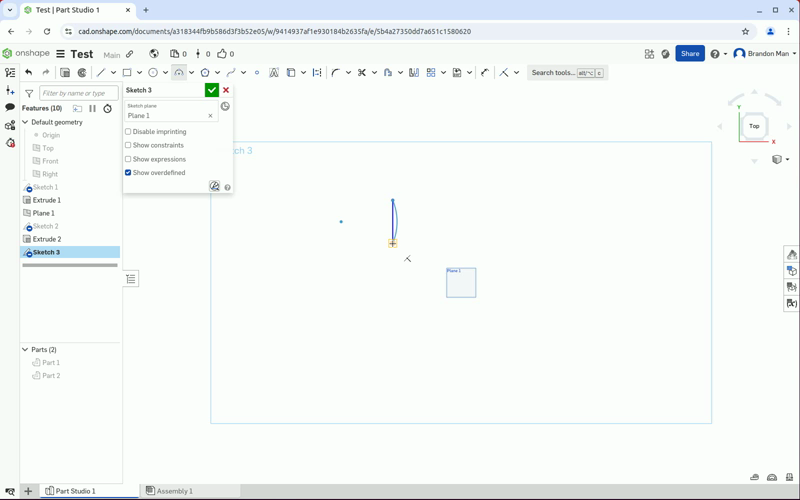
key_down(shift)
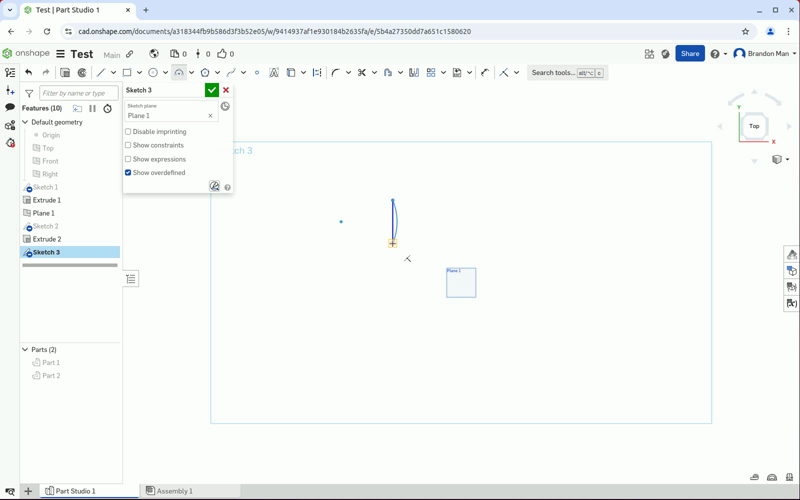
mouse_move(375, 221)
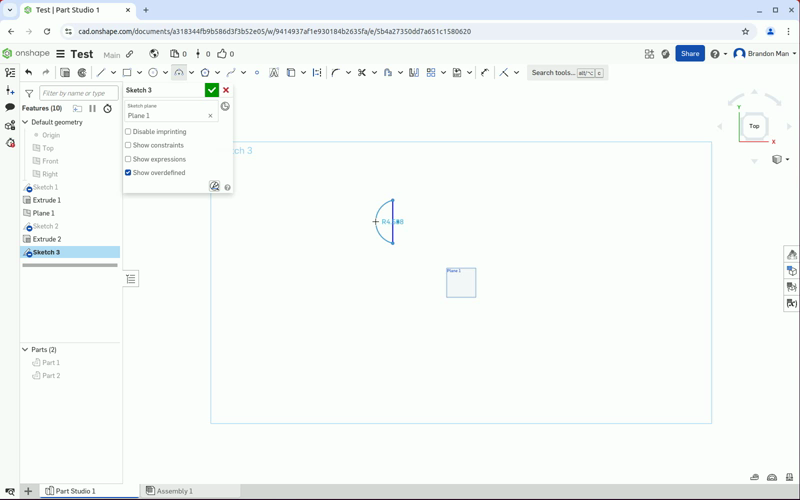
click(375, 221)
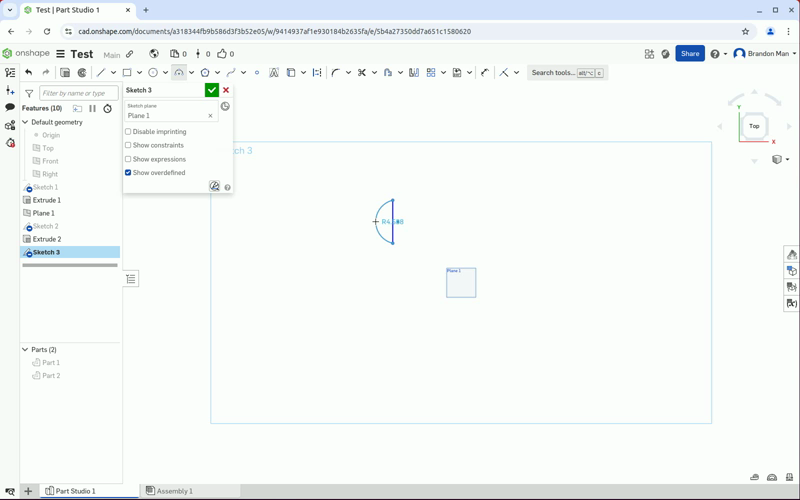
key_up(shift)
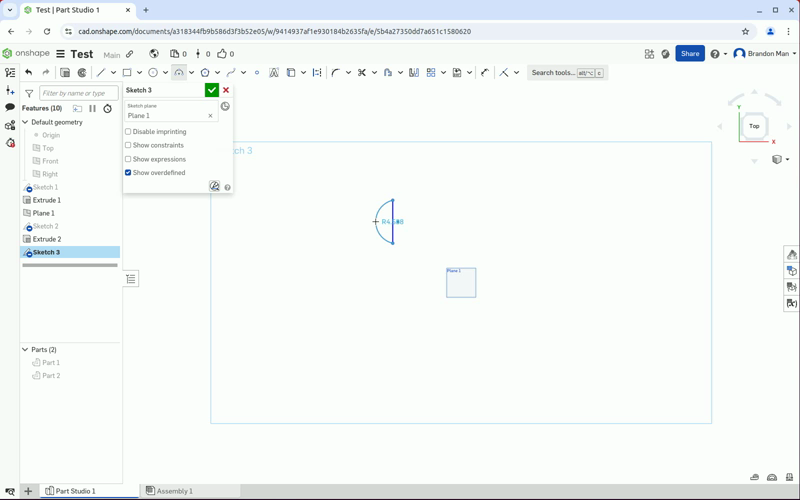
key(esc)
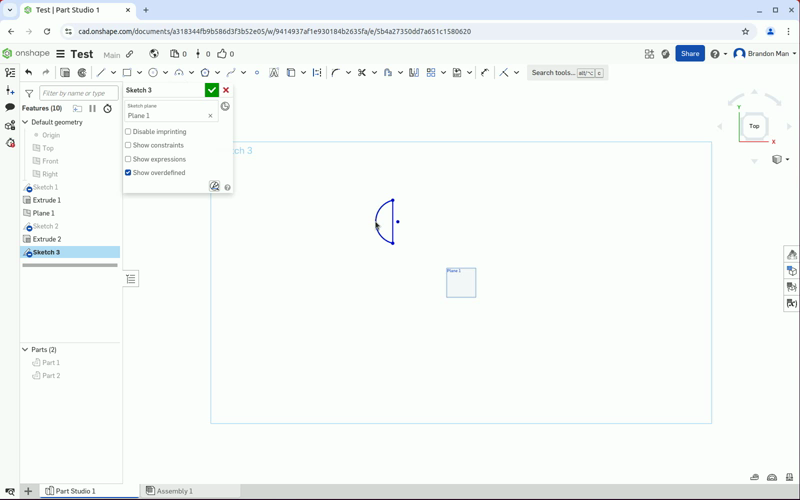
mouse_move(388, 227)
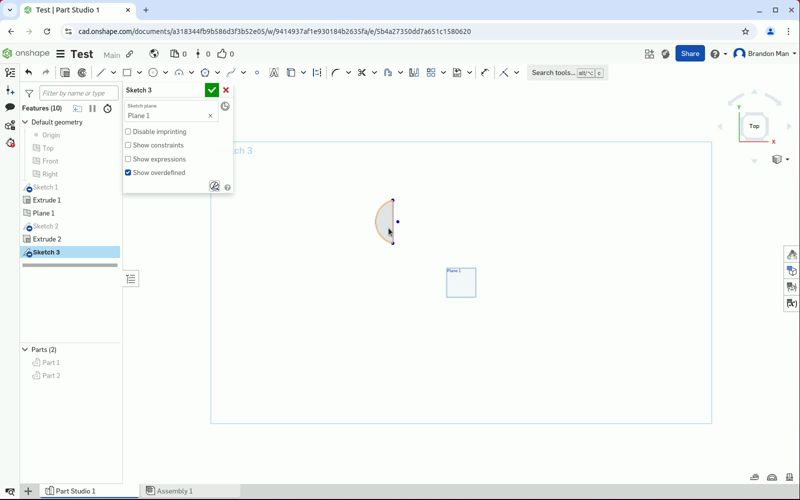
scroll(6)
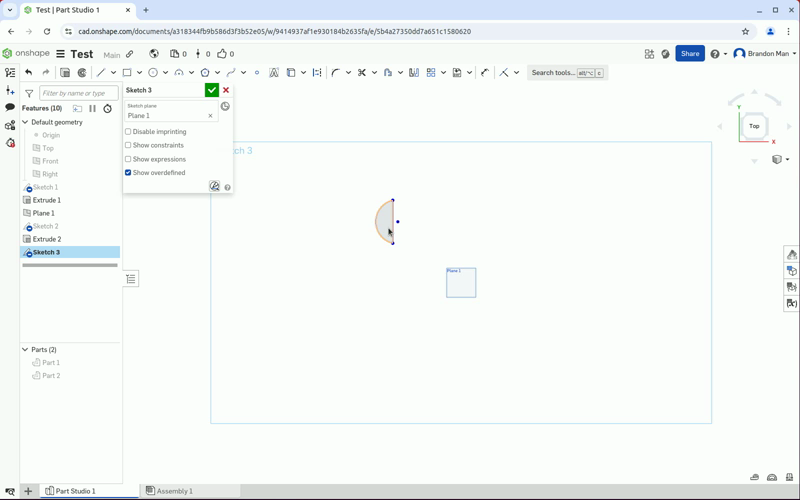
scroll(6)
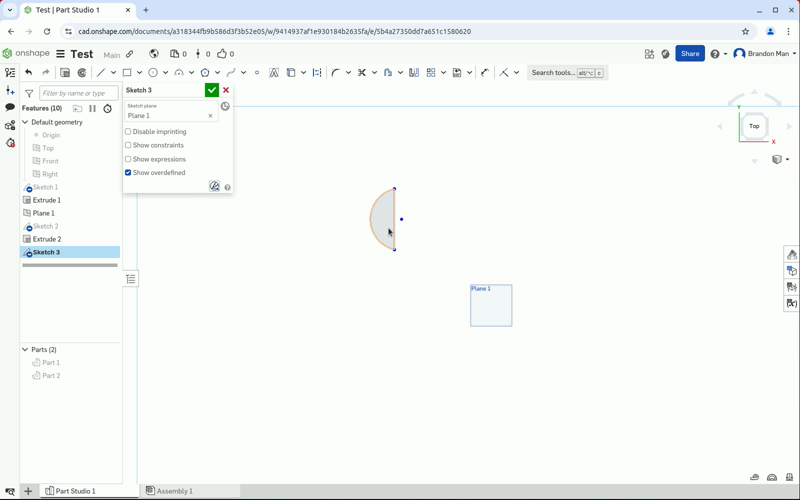
scroll(6)
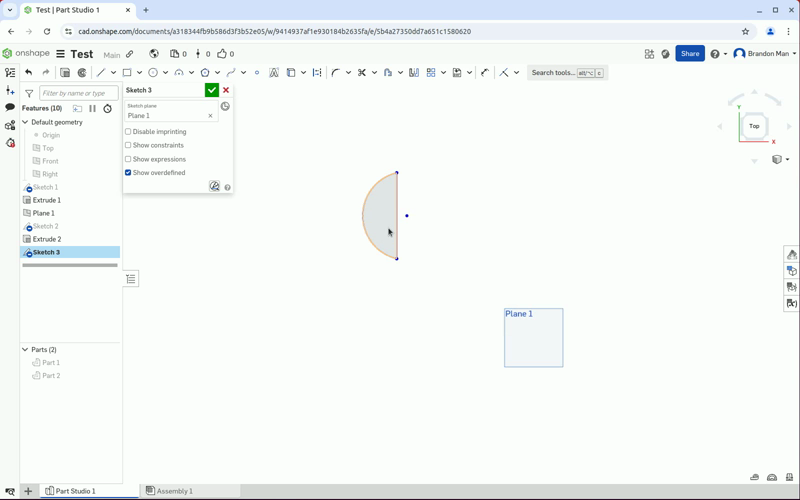
scroll(6)
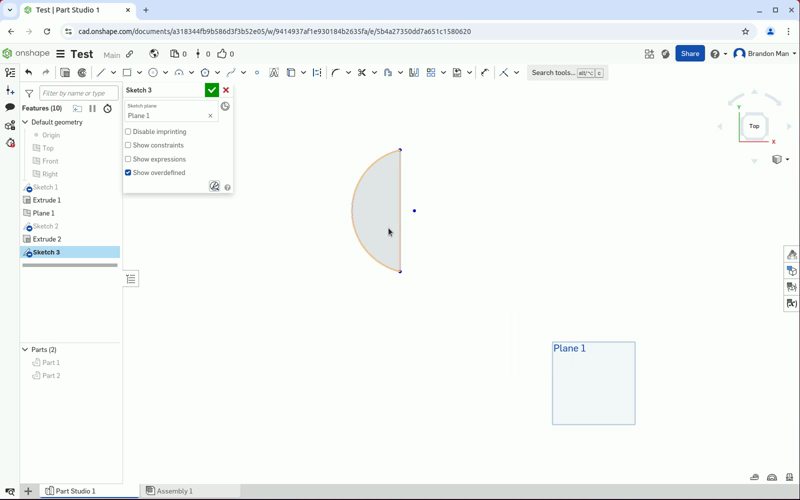
scroll(6)
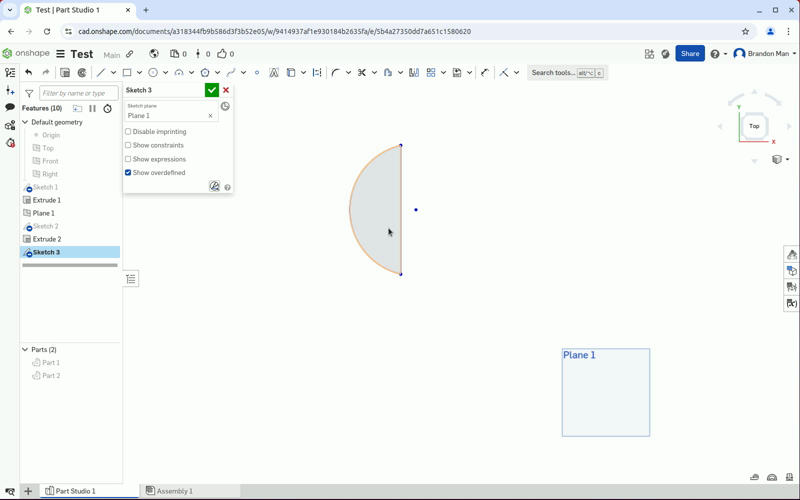
scroll(6)
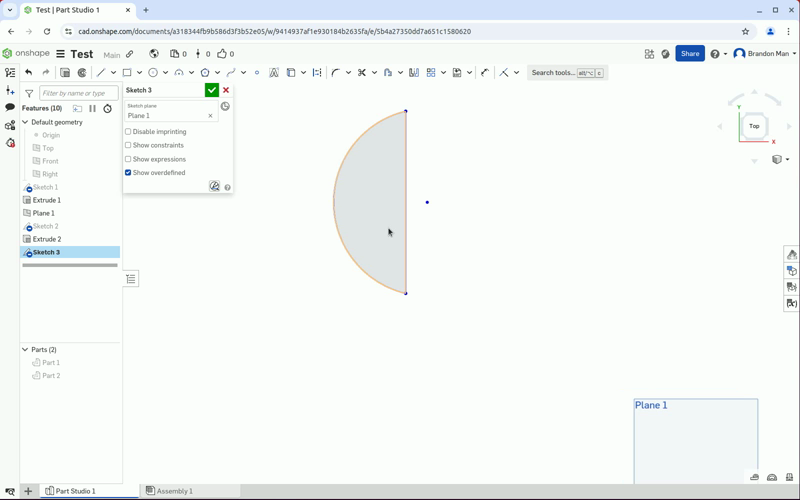
scroll(6)
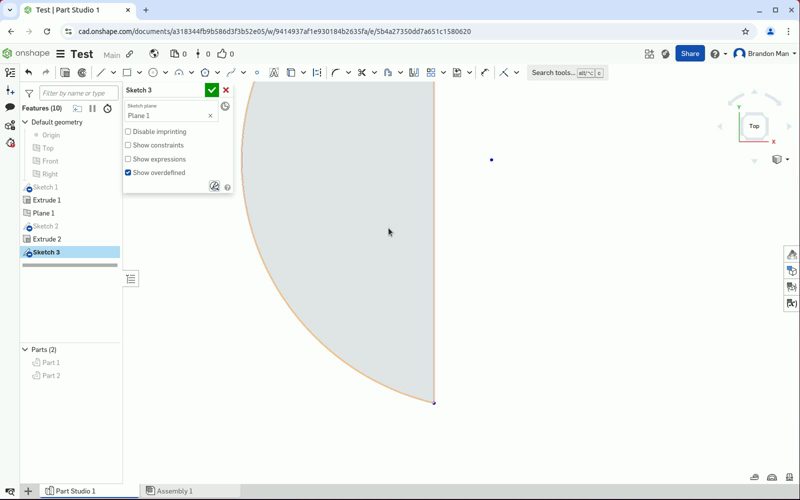
click(388, 227)
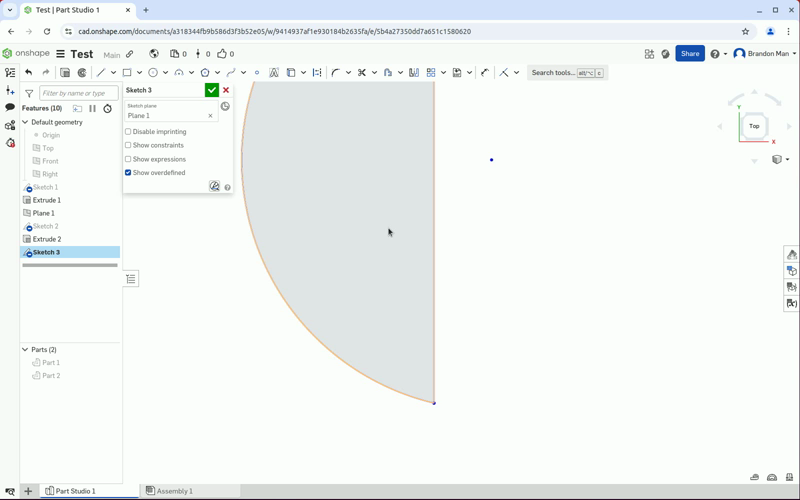
scroll(-6)
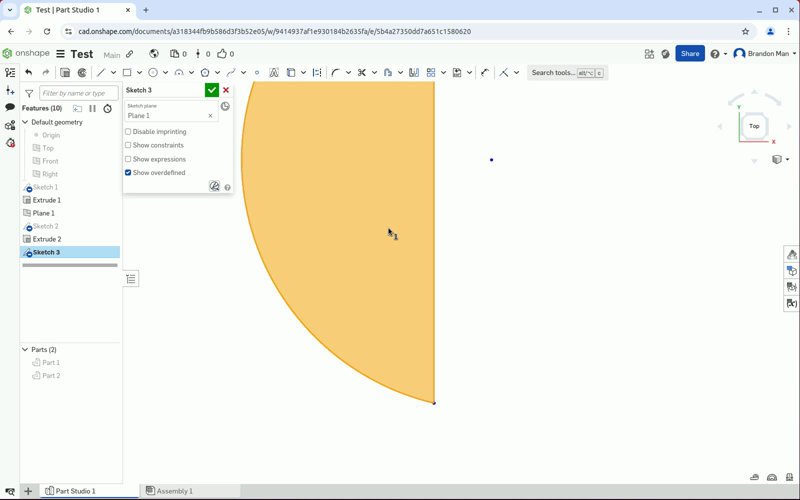
scroll(-6)
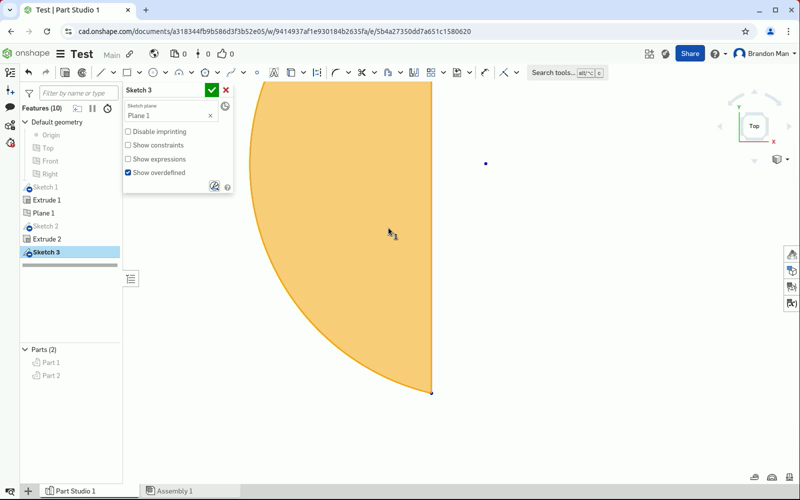
scroll(-6)
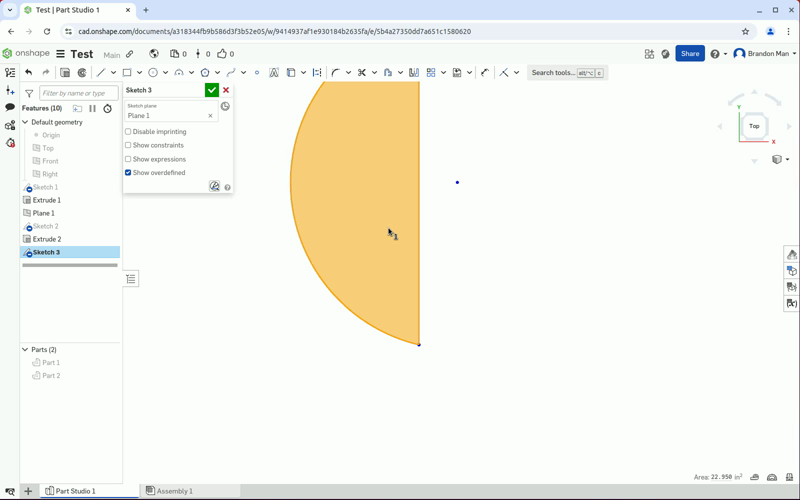
scroll(-6)
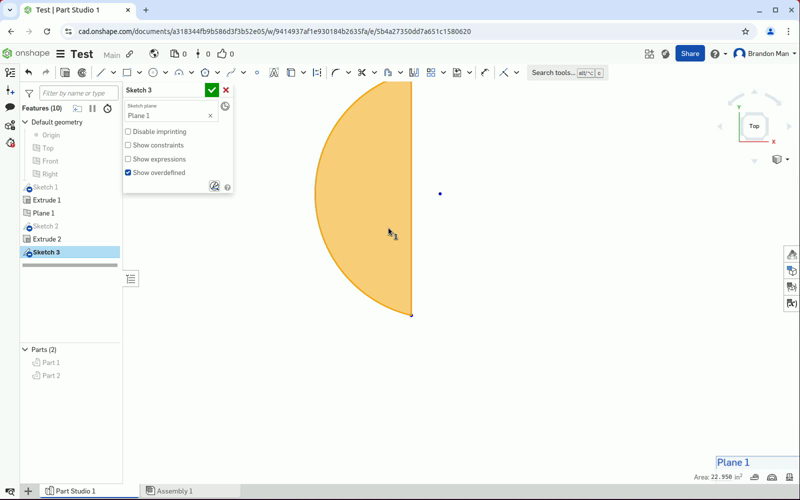
scroll(-6)
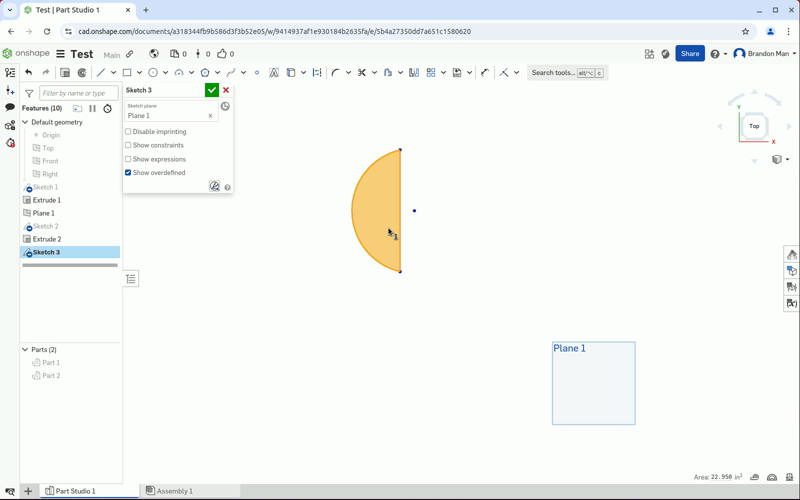
scroll(-6)
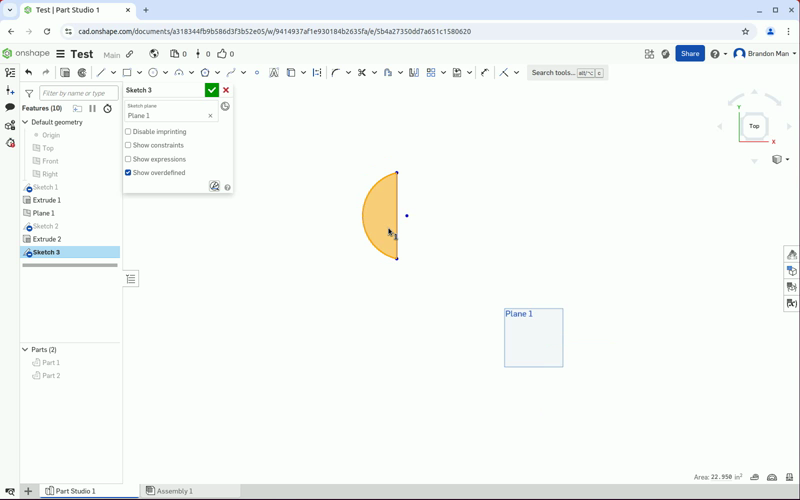
scroll(-6)
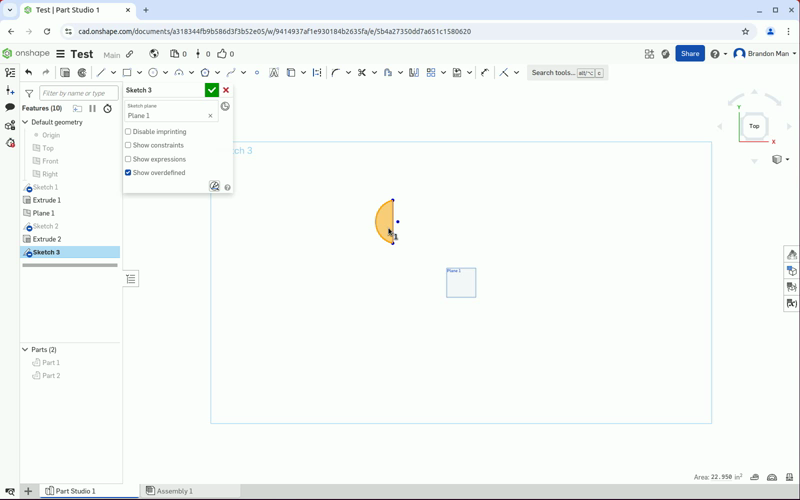
mouse_move(73, 352)
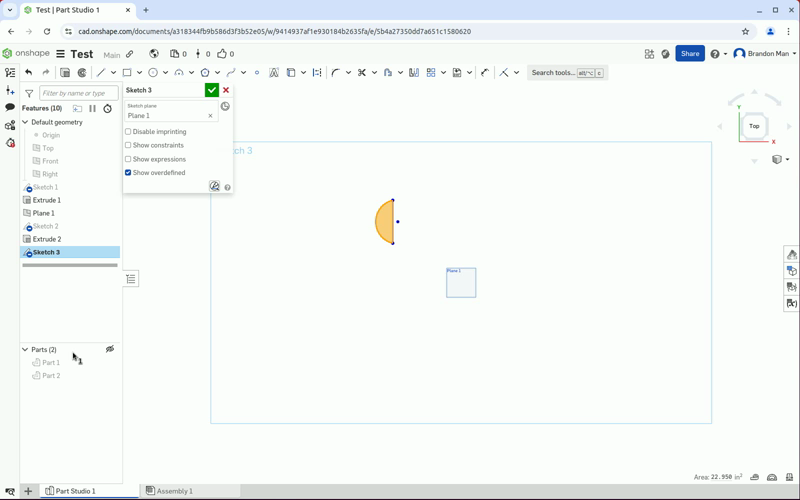
key(shift+y)
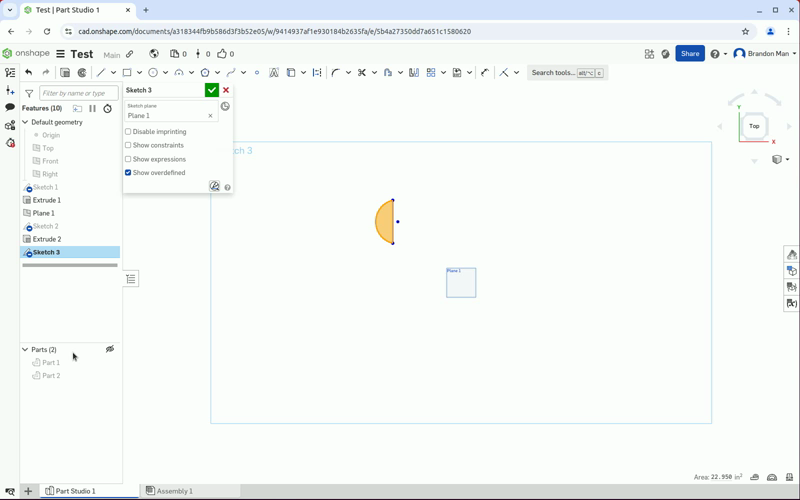
key(shift+e)
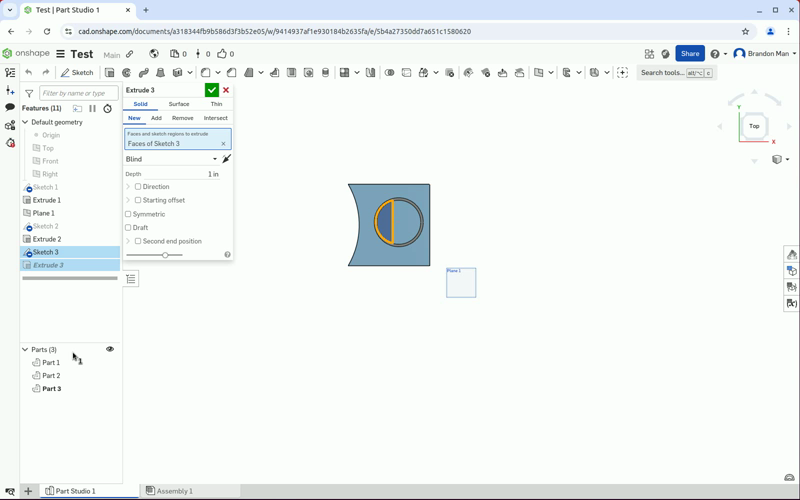
mouse_move(143, 106)
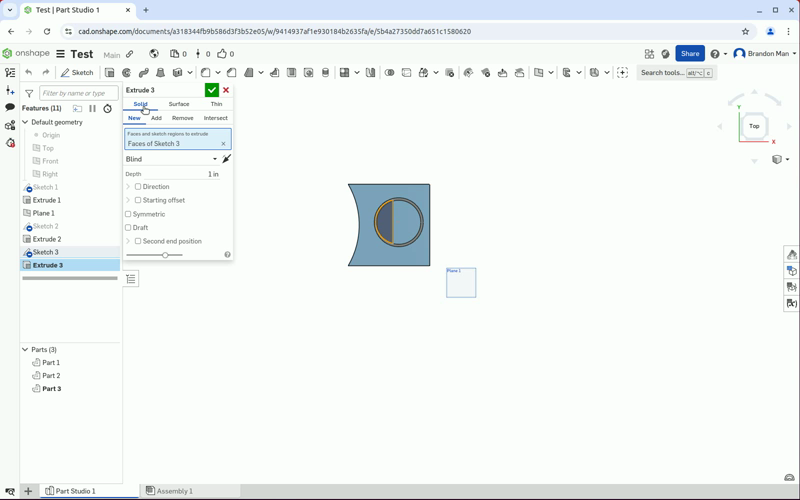
click(143, 106)
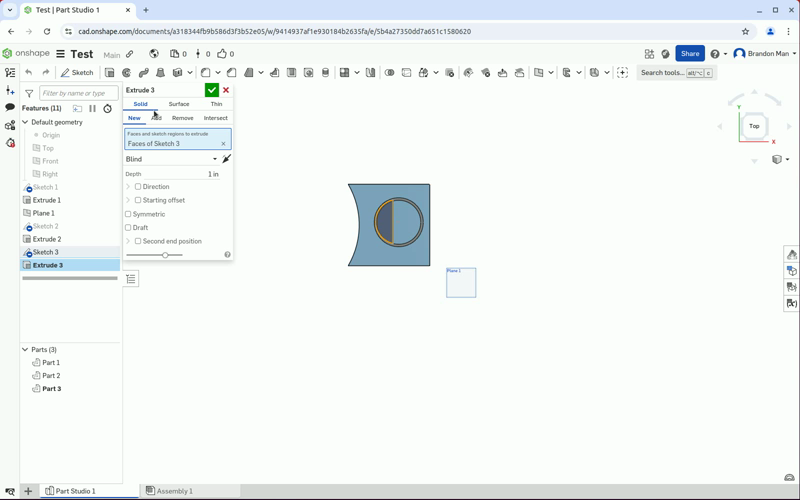
mouse_move(186, 120)
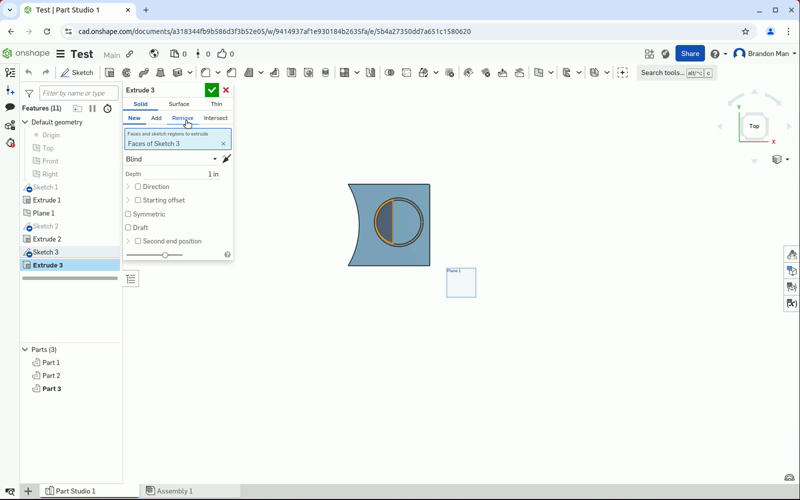
click(186, 120)
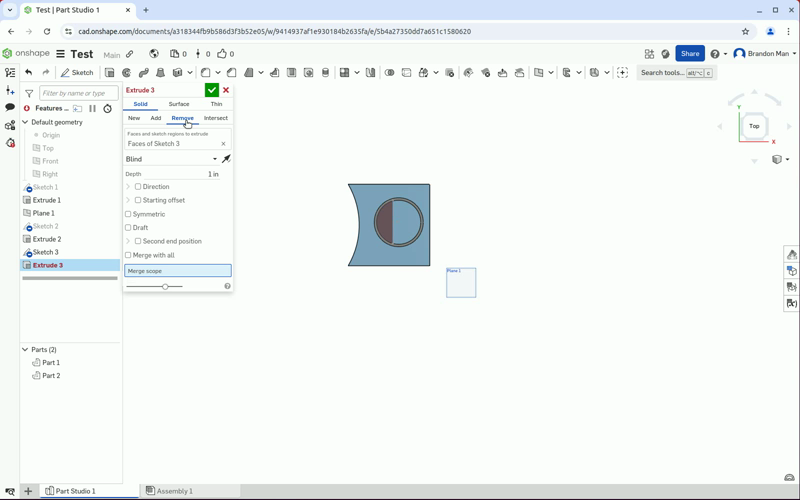
key(tab, 4)
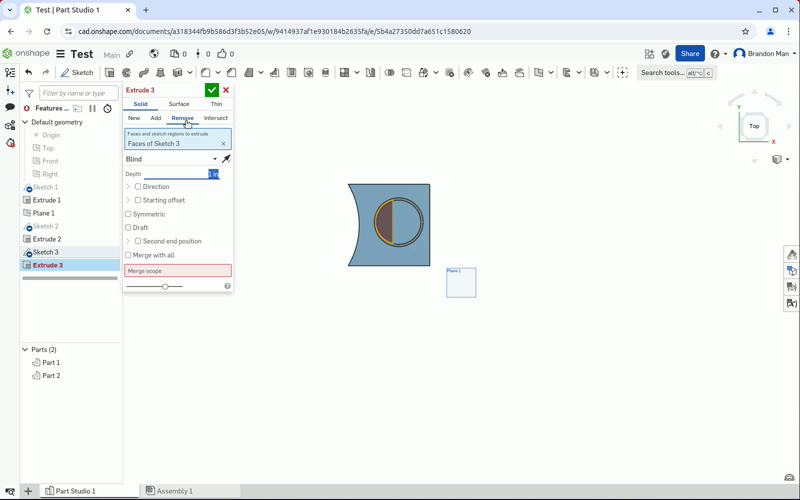
text(8.184)
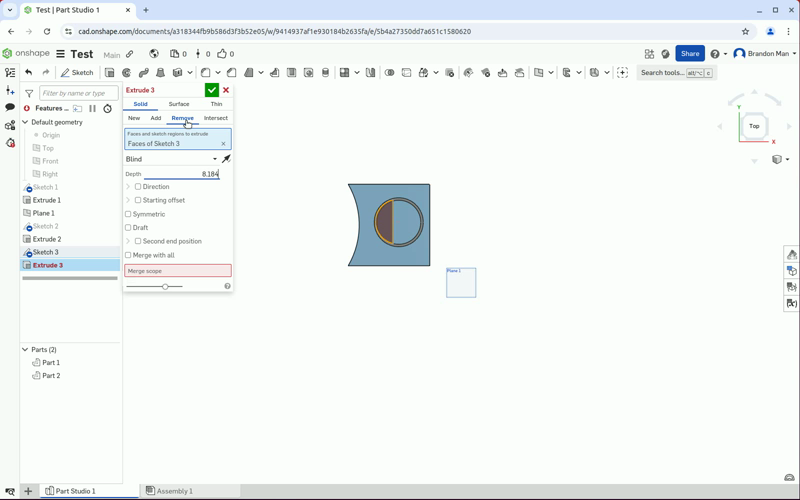
key(tab, 6)
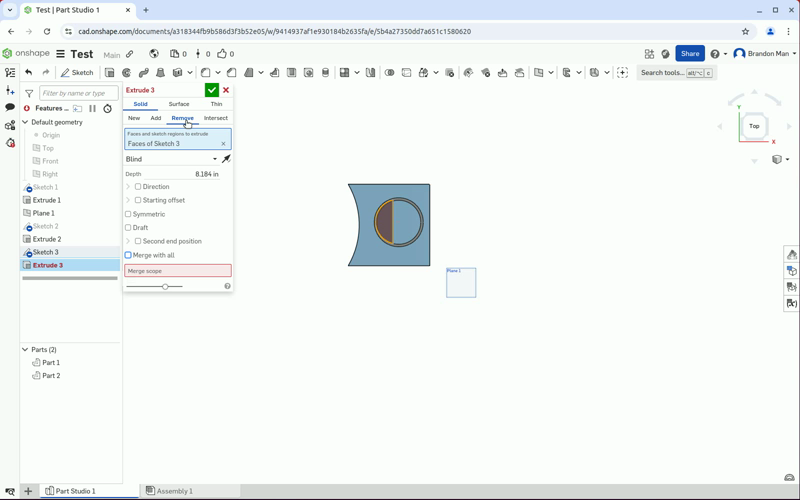
key(space)
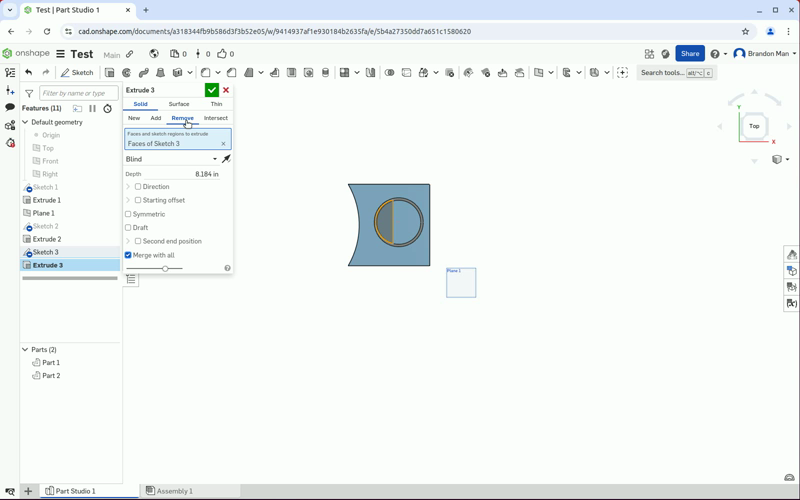
key(enter)
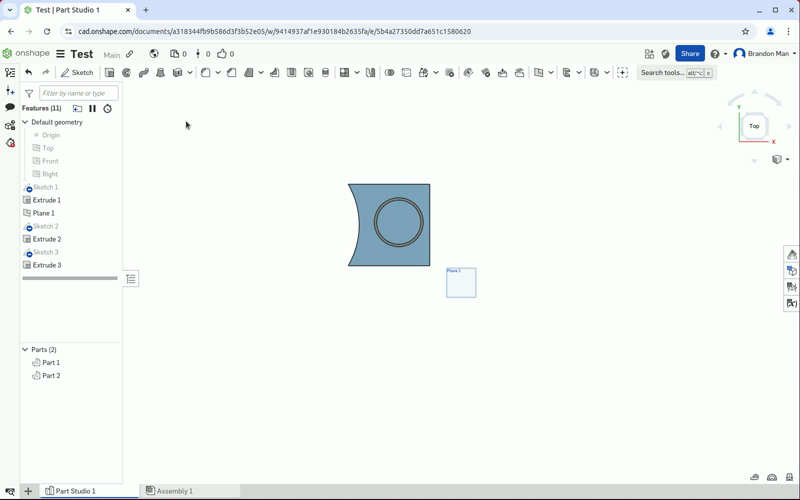
key(shift+h)
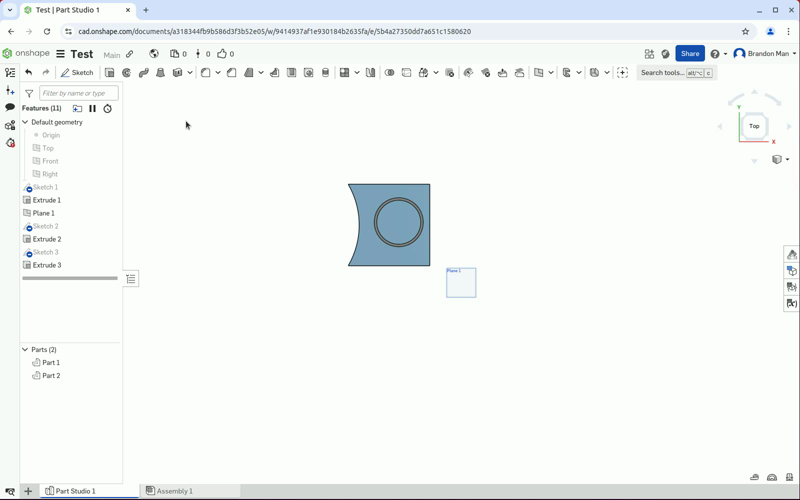
key(shift+h)
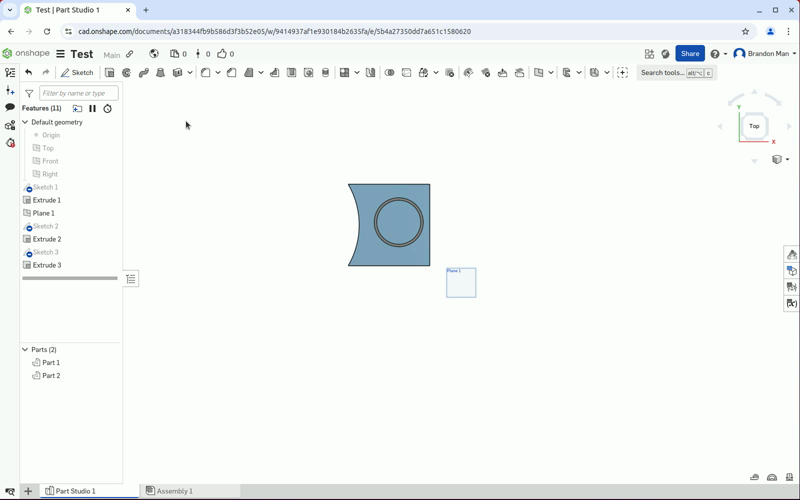
mouse_move(73, 189)
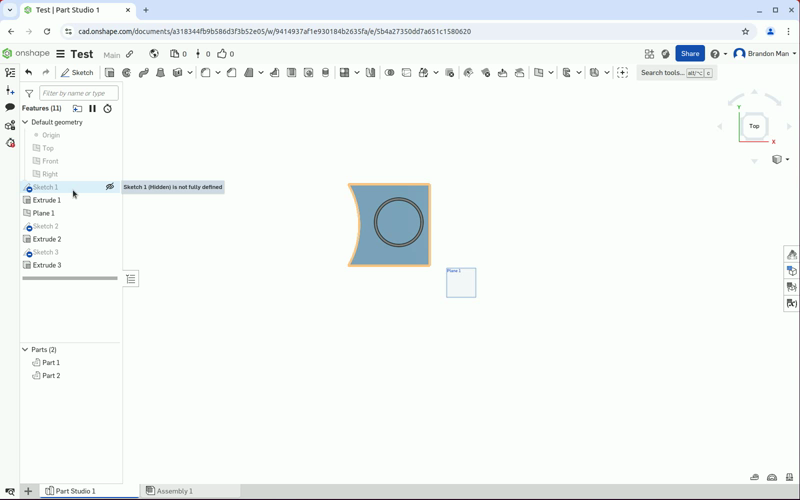
click(73, 189)
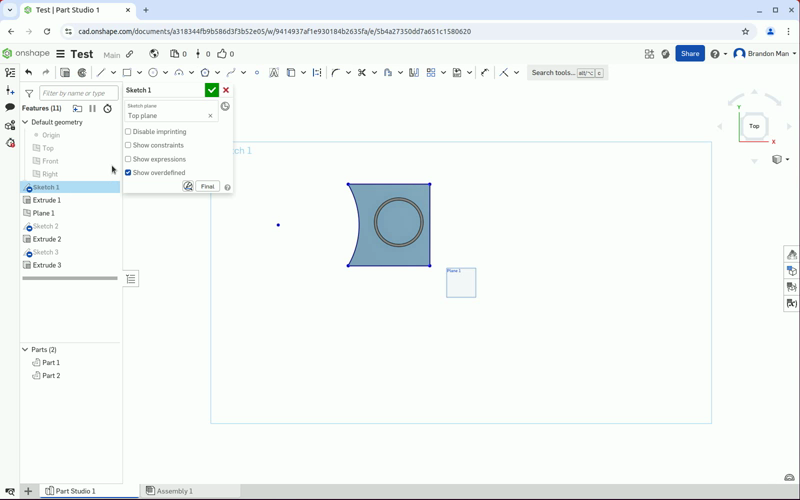
mouse_move(229, 92)
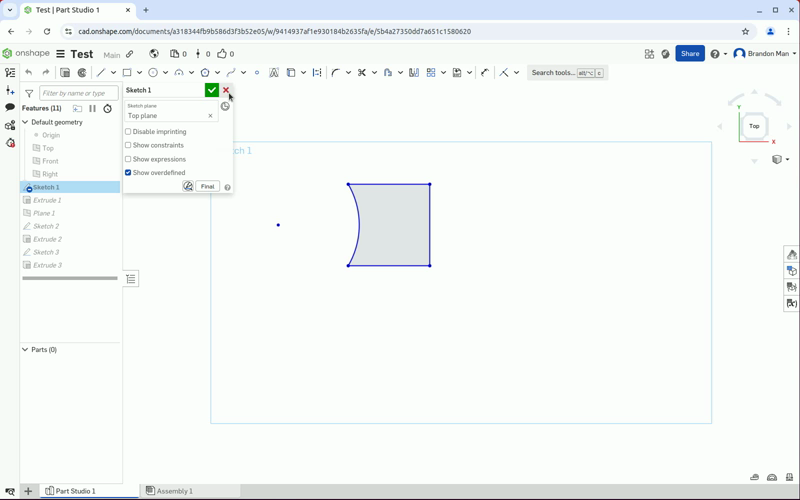
click(229, 92)
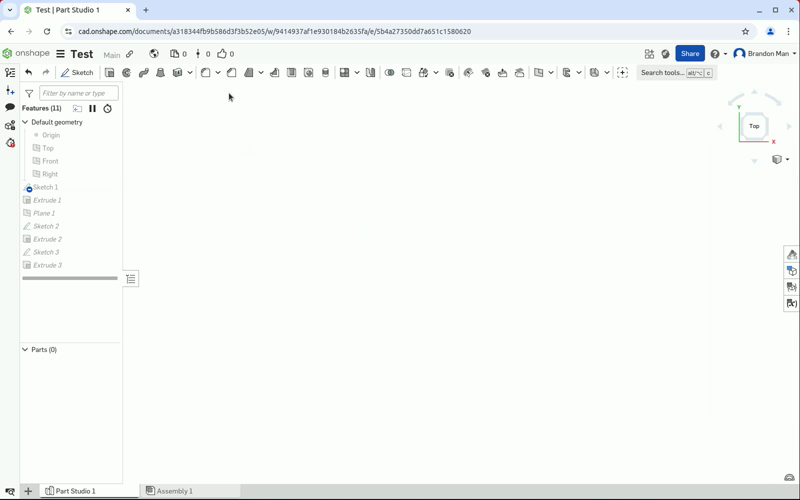
key(shift+s)
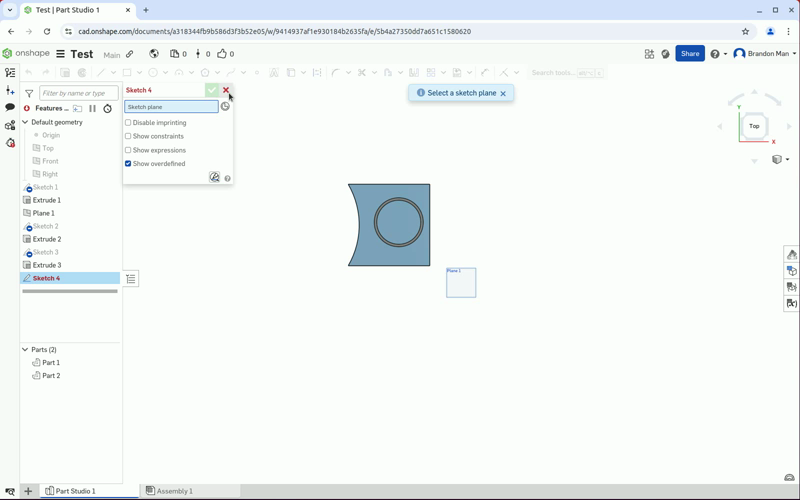
mouse_move(73, 215)
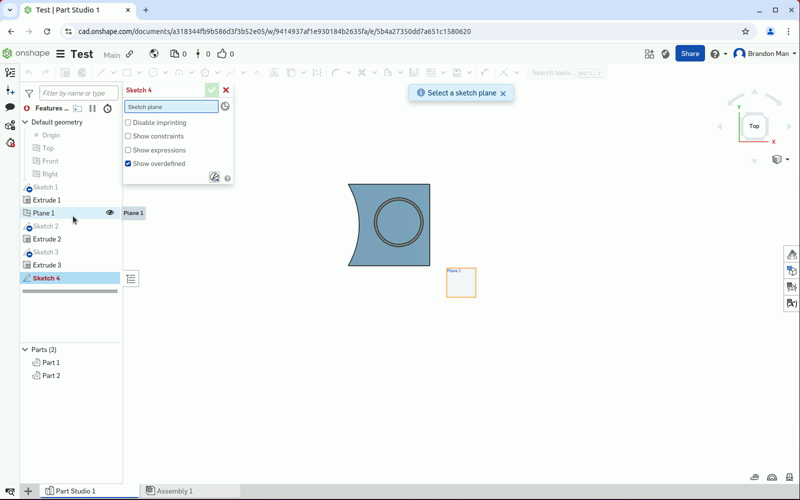
click(73, 215)
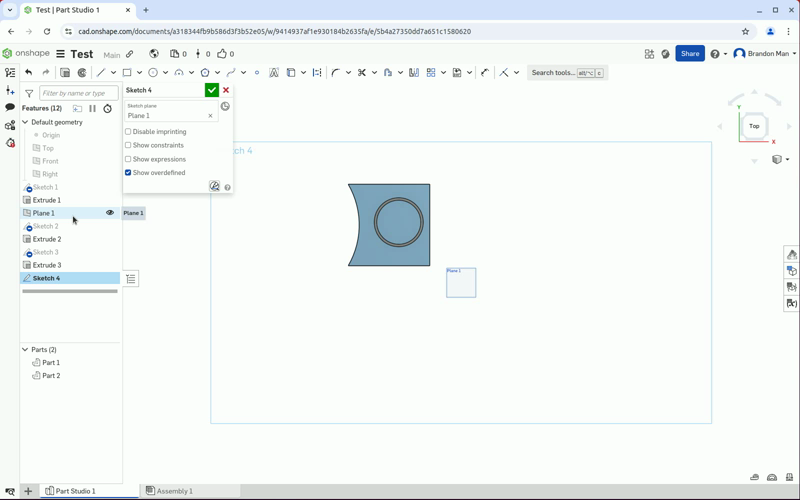
mouse_move(73, 352)
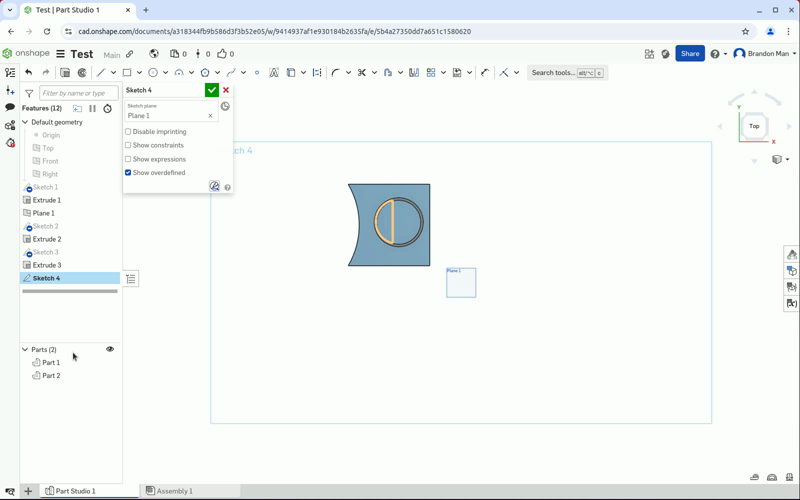
key(y)
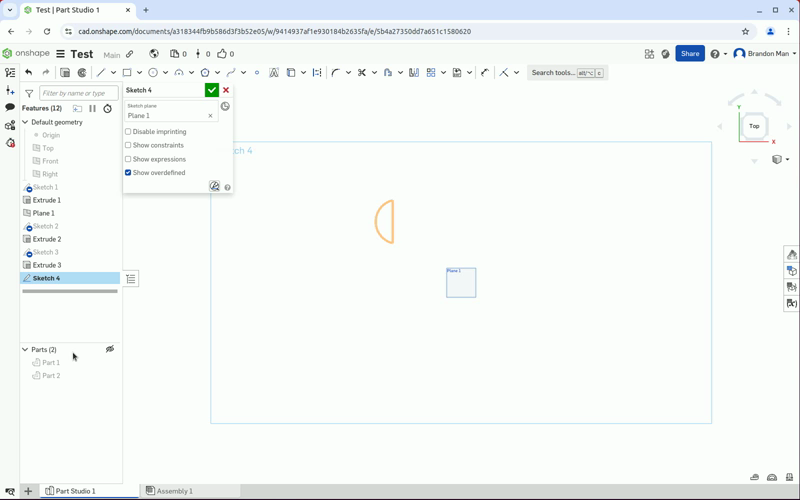
key(a)
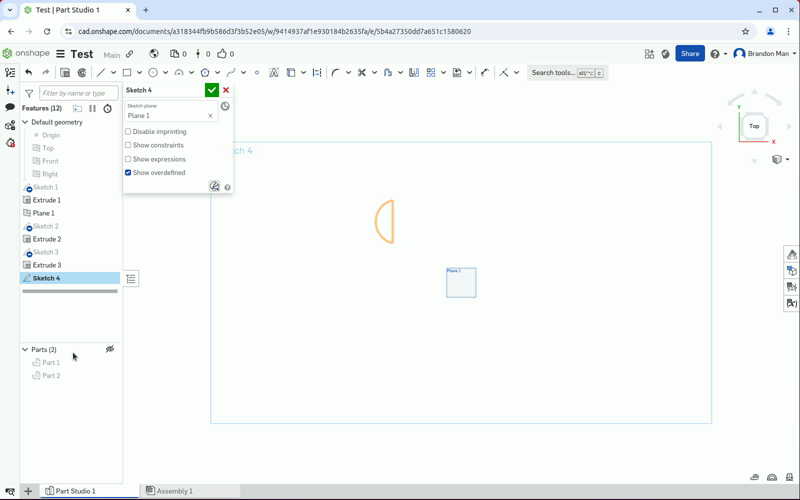
key_down(shift)
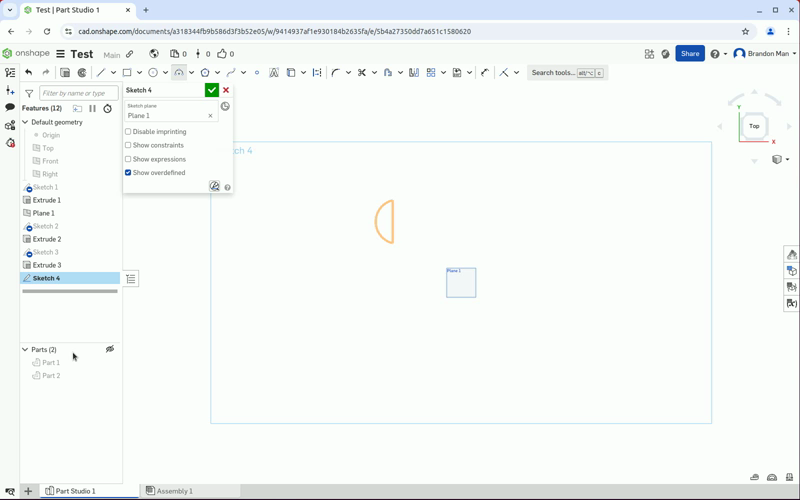
mouse_move(403, 243)
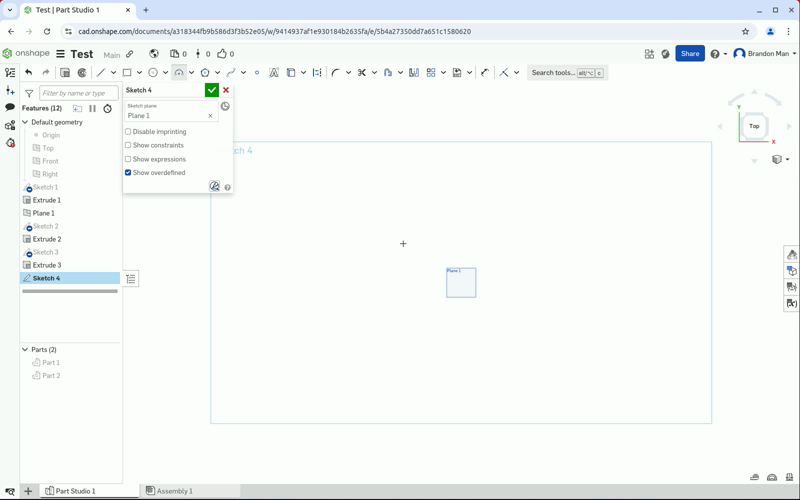
click(403, 243)
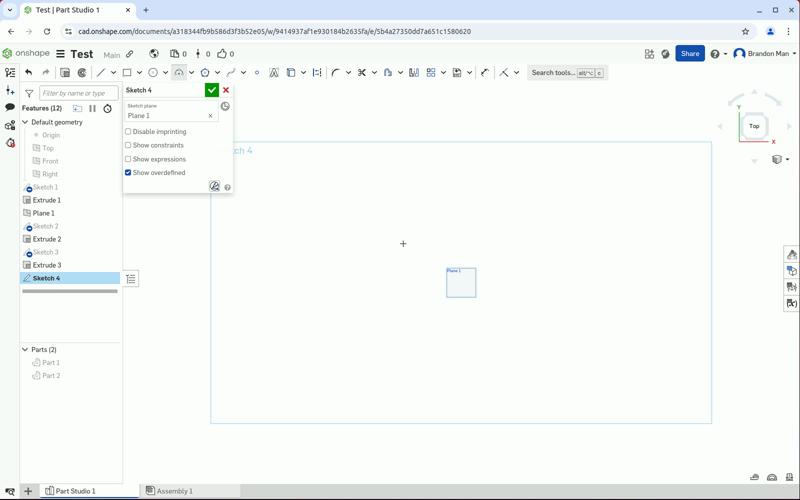
key_up(shift)
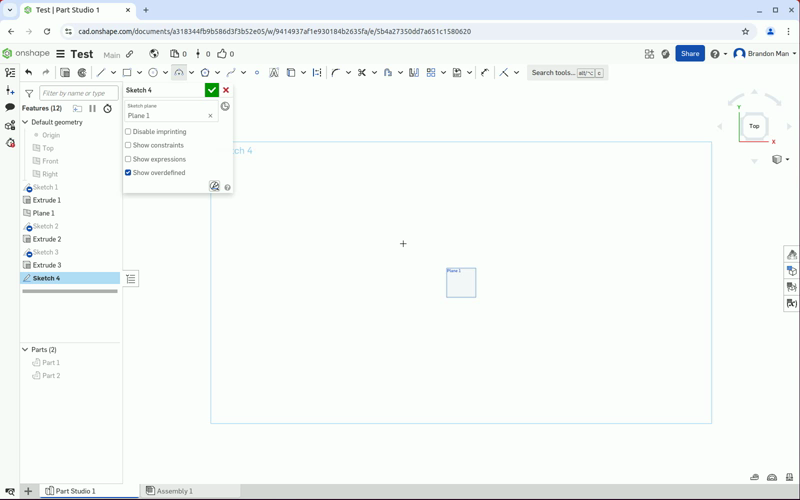
key_down(shift)
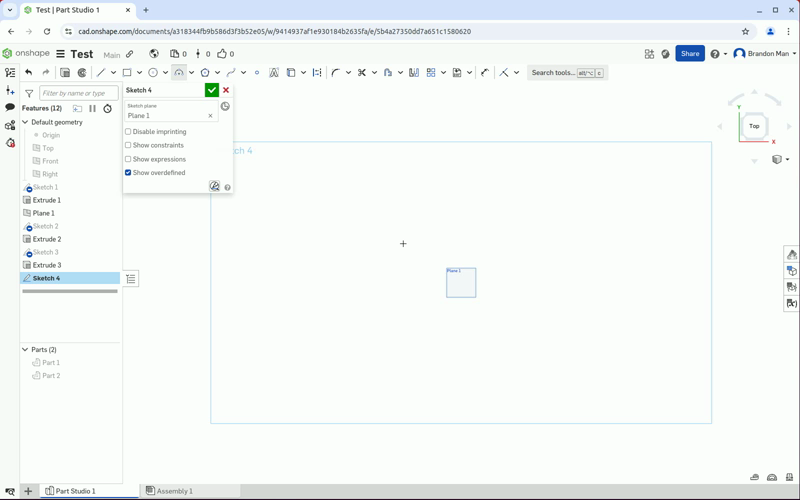
mouse_move(403, 200)
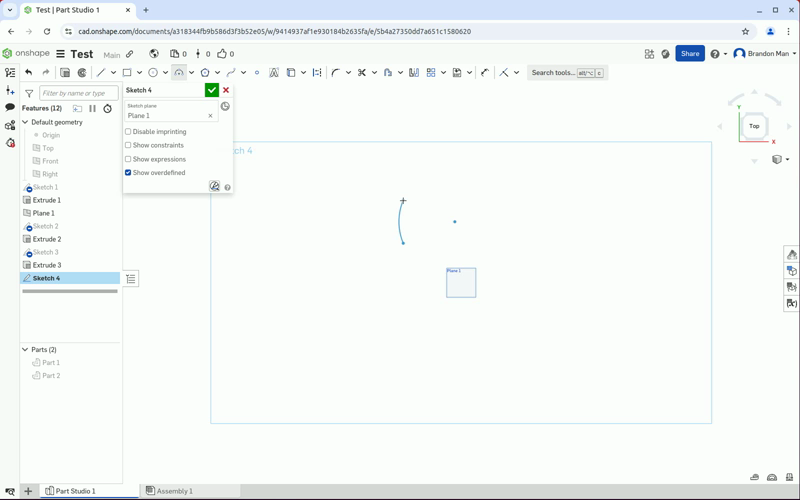
click(403, 200)
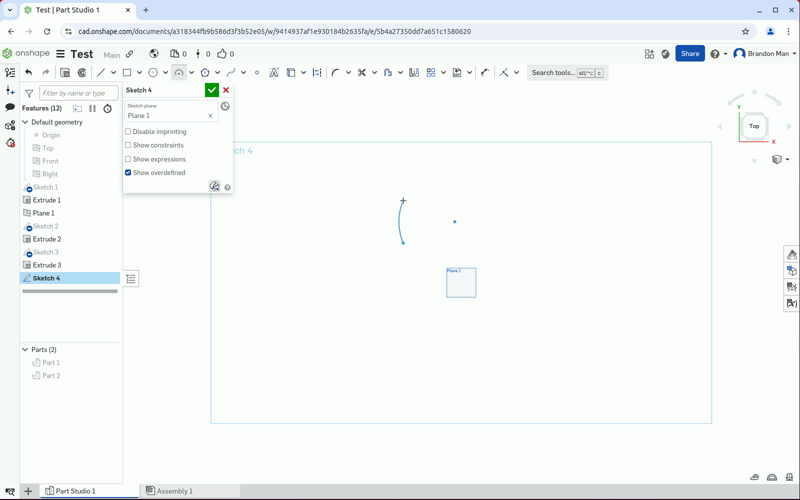
mouse_move(420, 221)
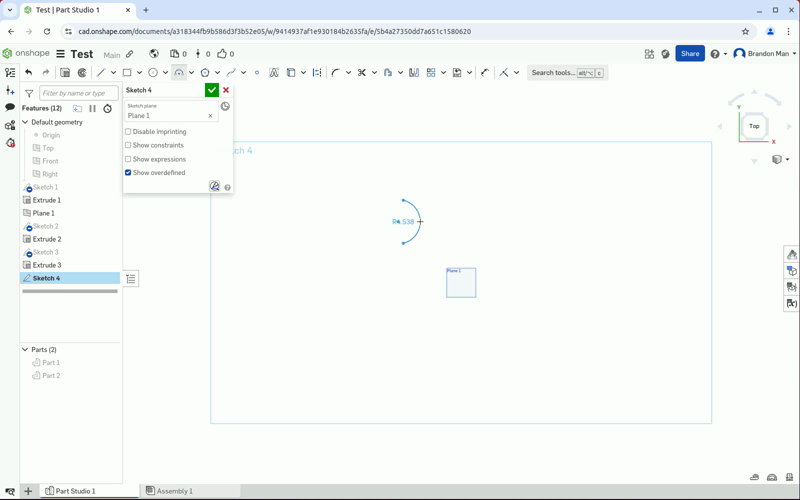
click(420, 221)
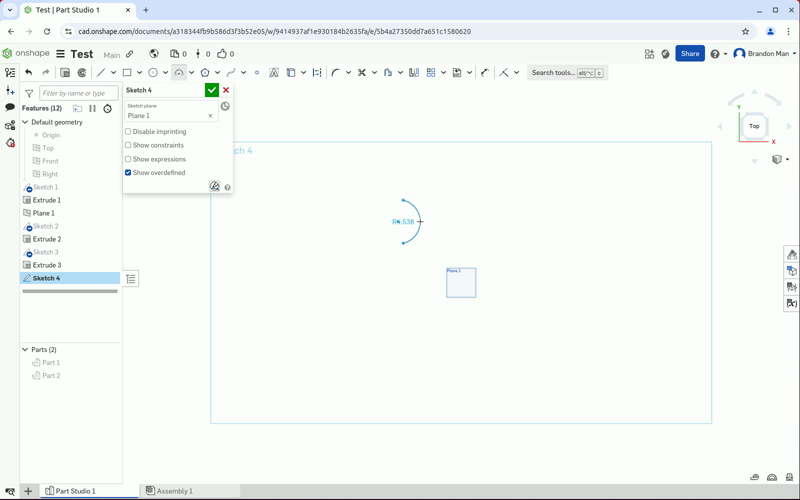
key_up(shift)
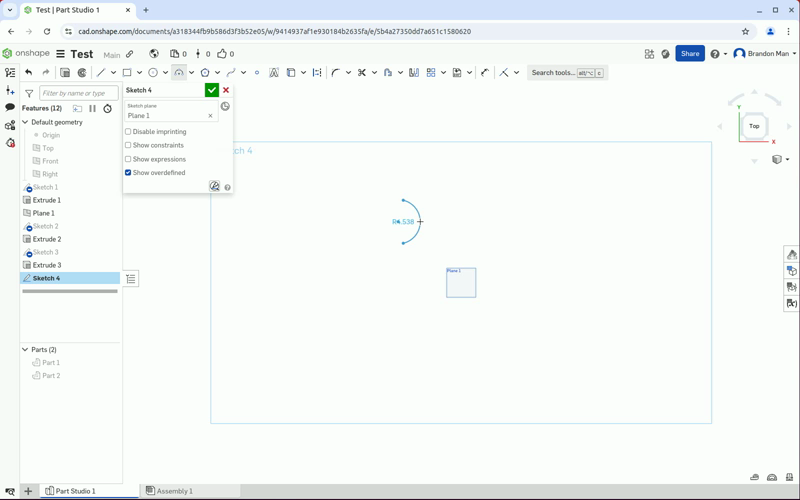
key(esc)
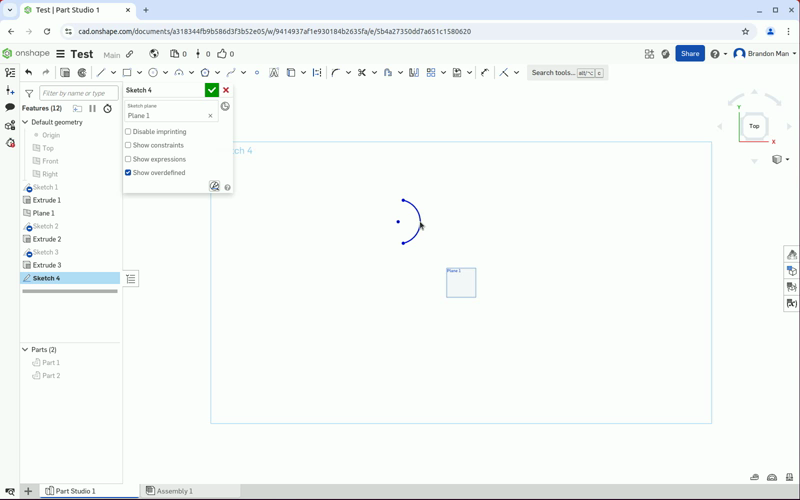
key(l)
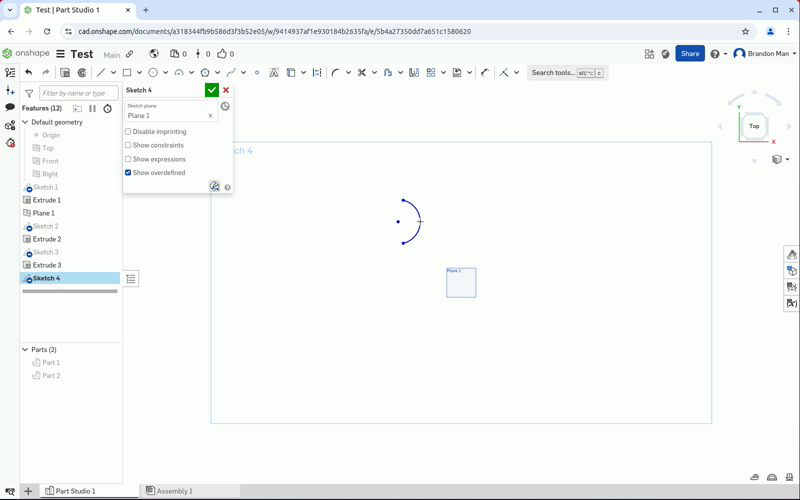
mouse_move(403, 200)
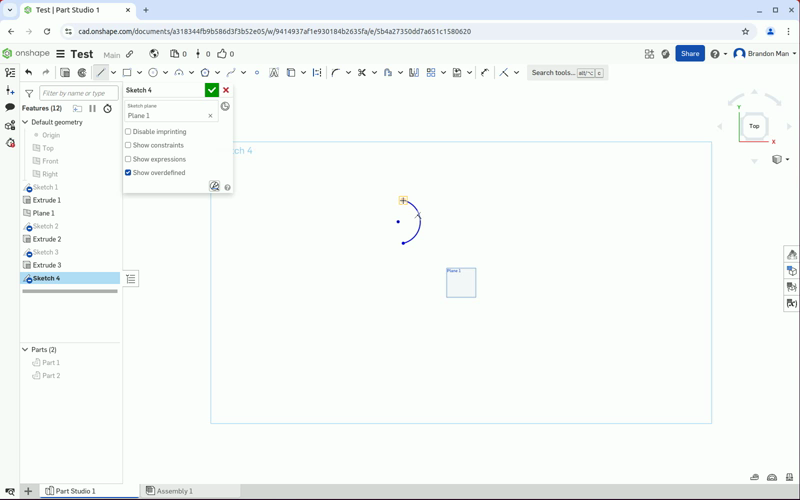
click(403, 200)
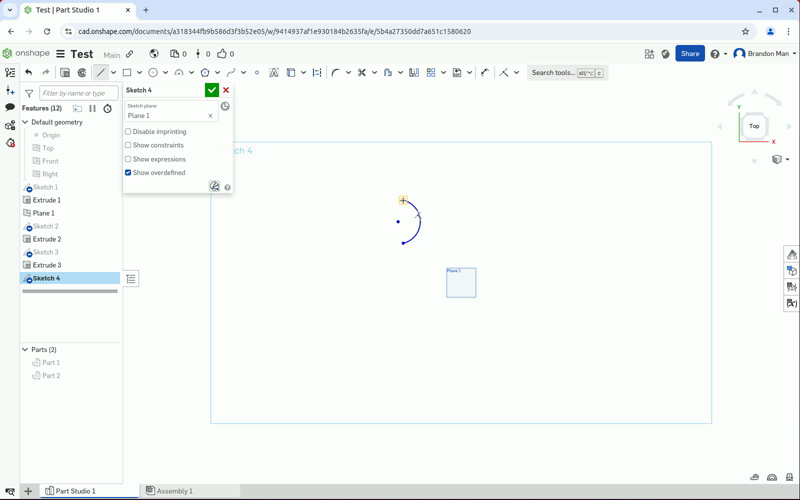
mouse_move(433, 200)
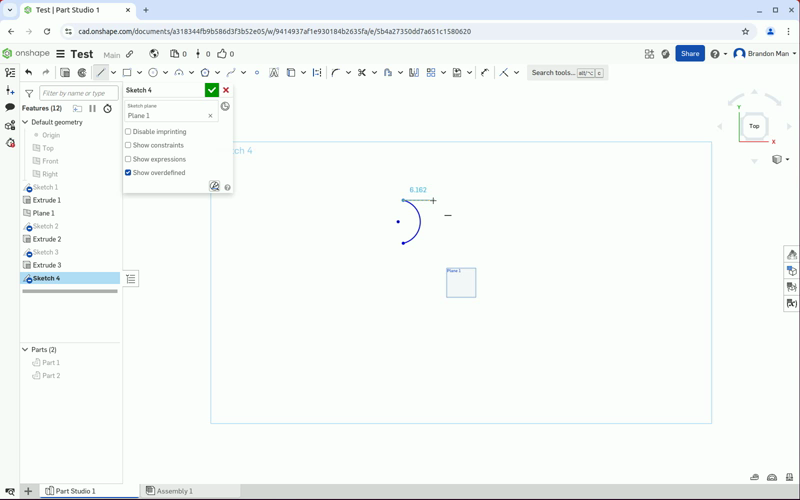
key_down(shift)
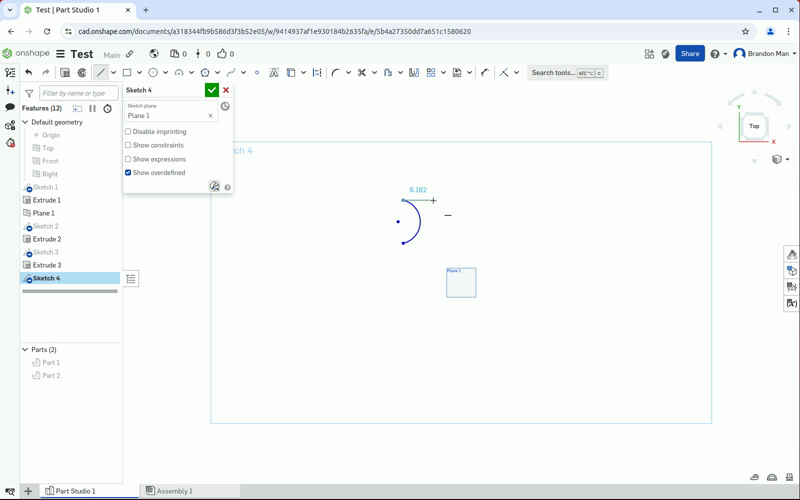
mouse_move(403, 243)
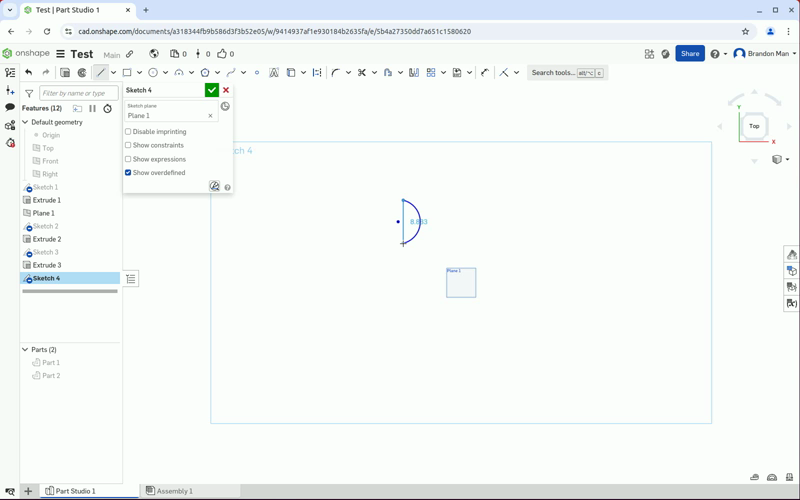
key_up(shift)
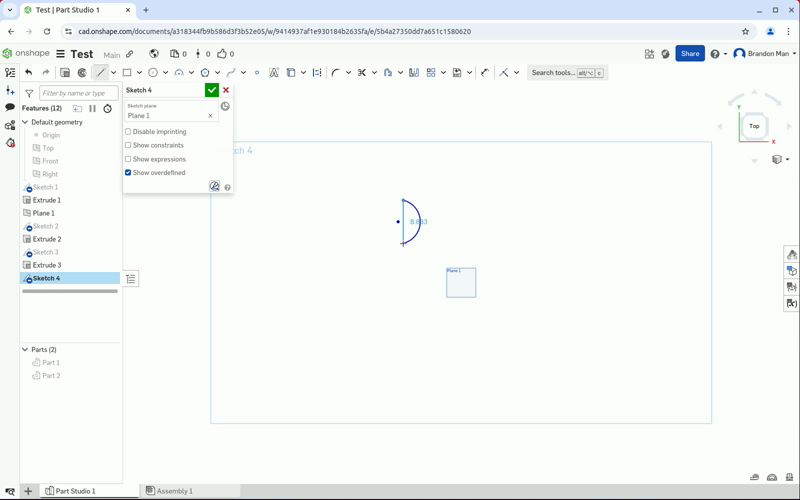
click(403, 243)
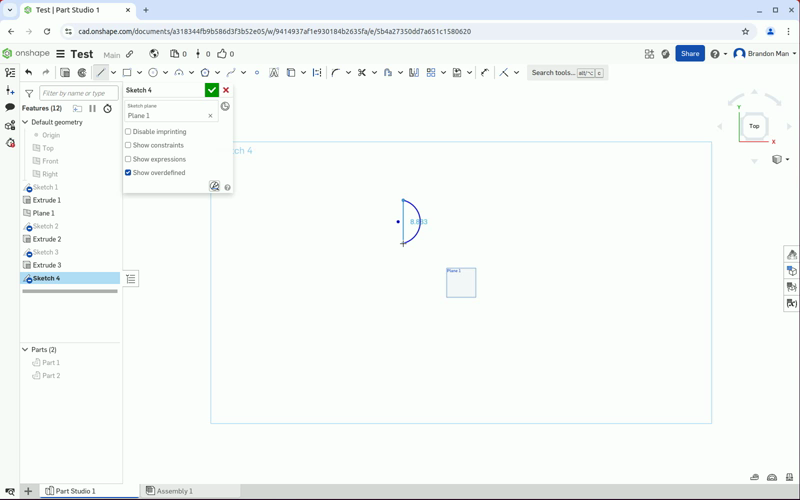
key(esc)
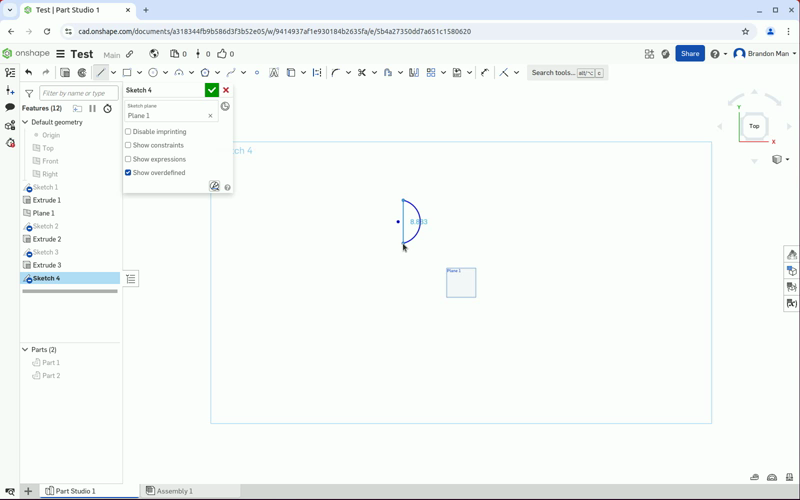
mouse_move(411, 219)
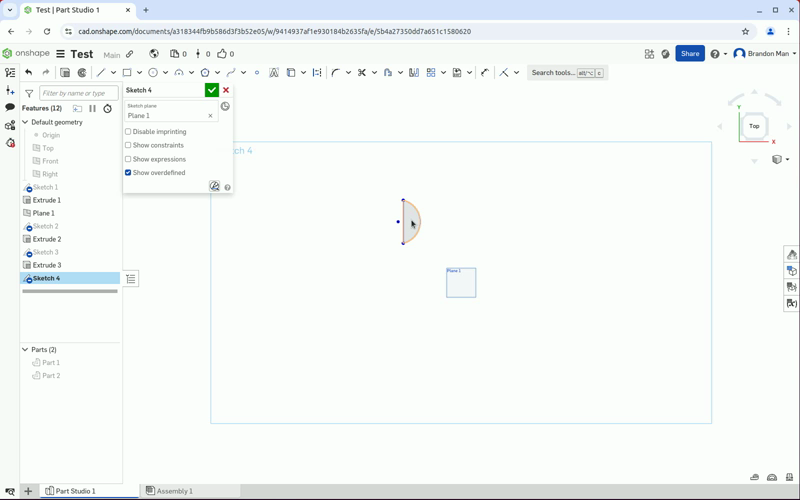
scroll(6)
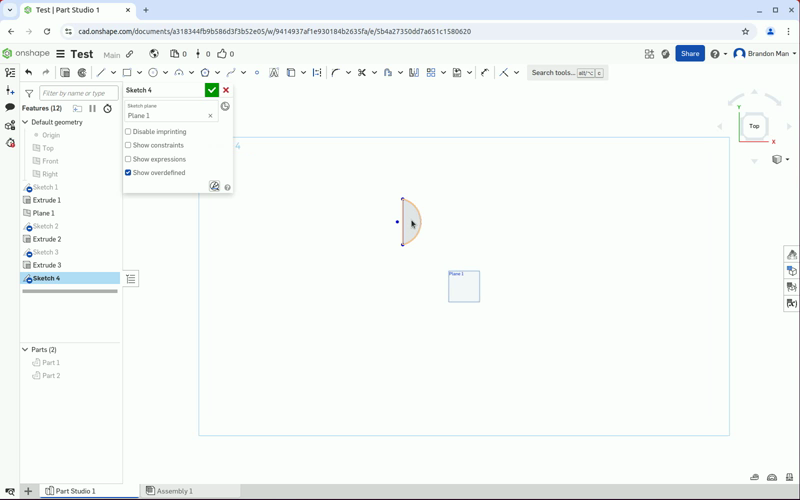
scroll(6)
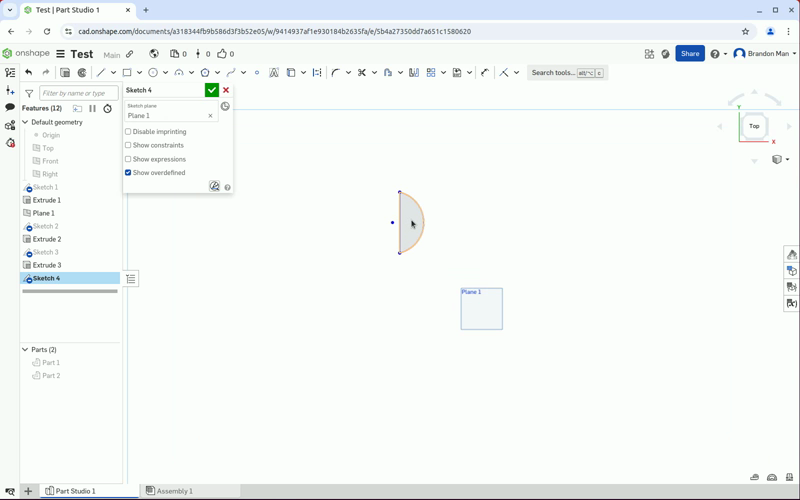
scroll(6)
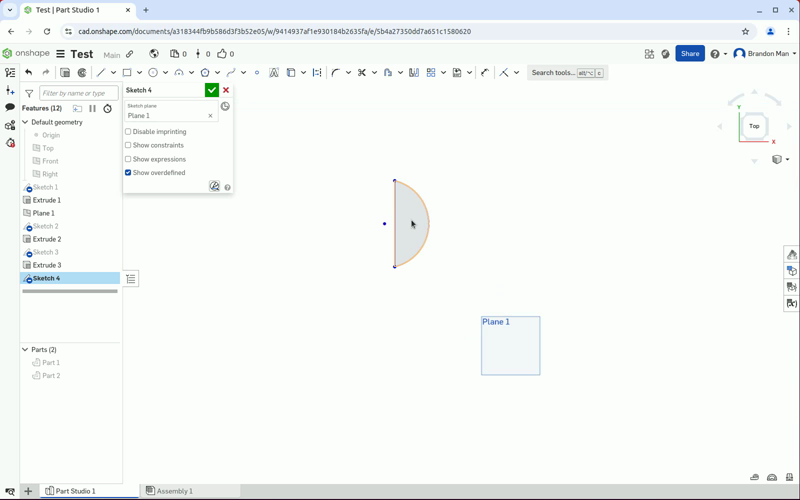
scroll(6)
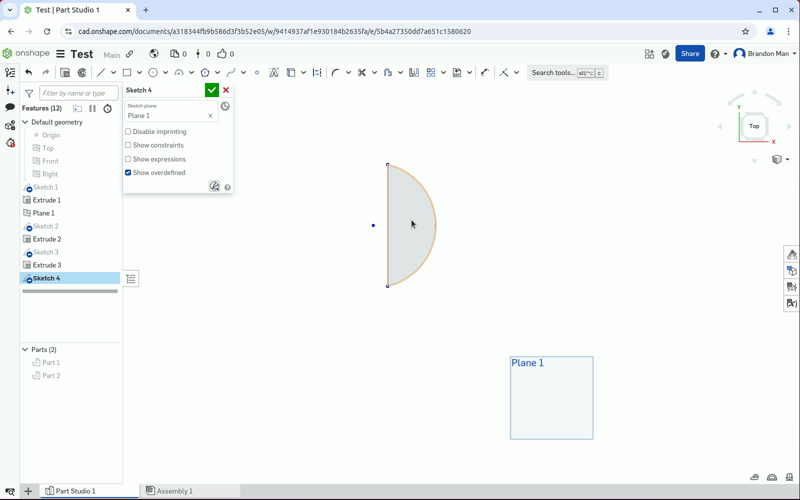
scroll(6)
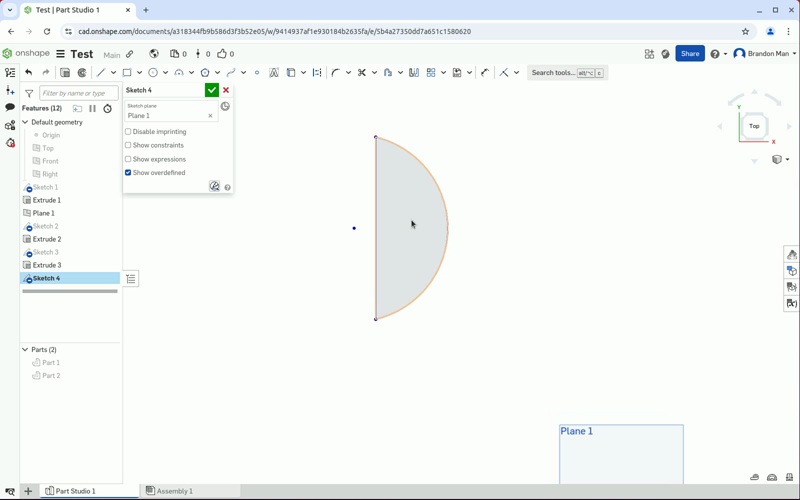
scroll(6)
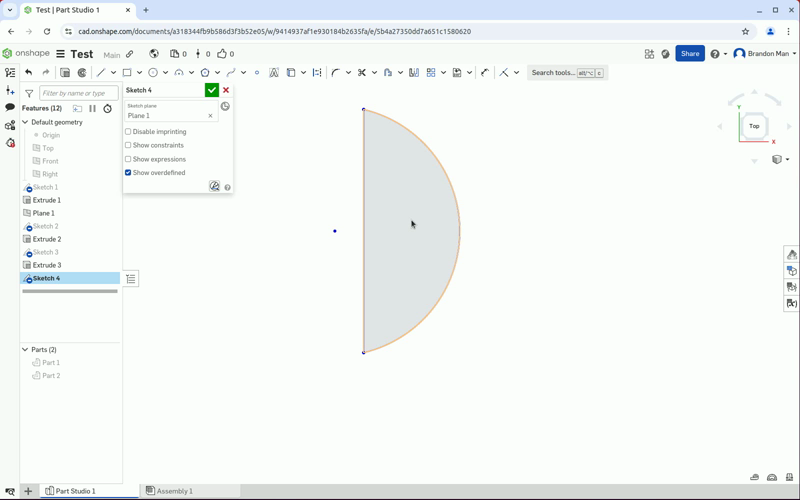
scroll(6)
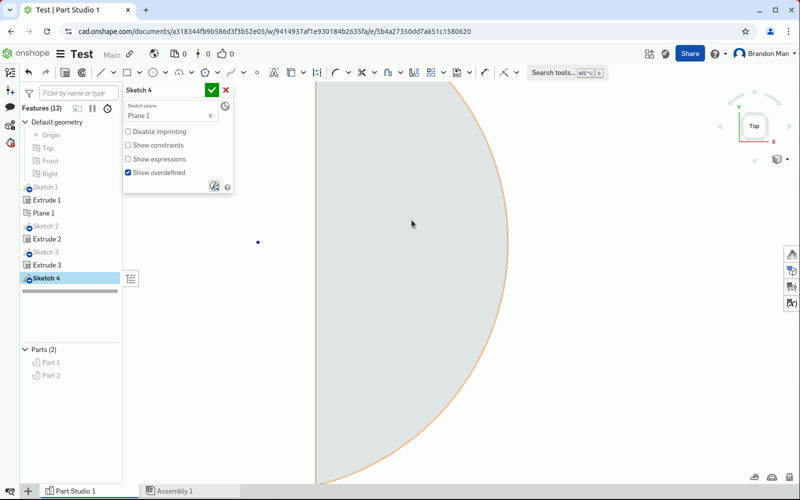
click(411, 219)
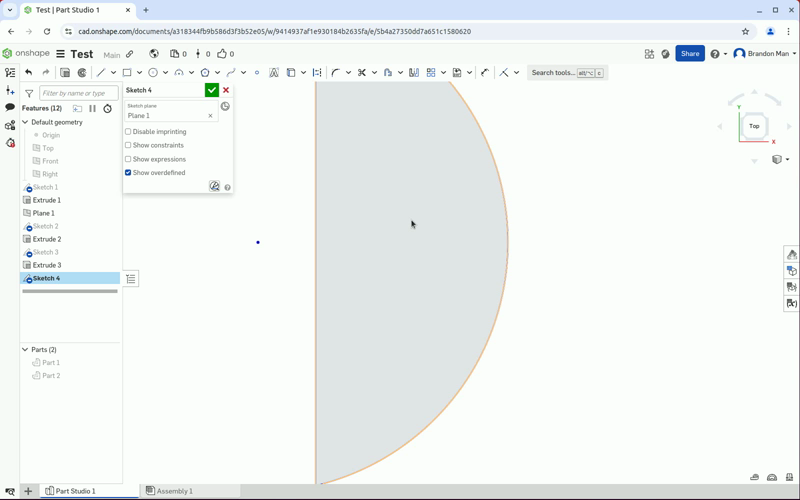
scroll(-6)
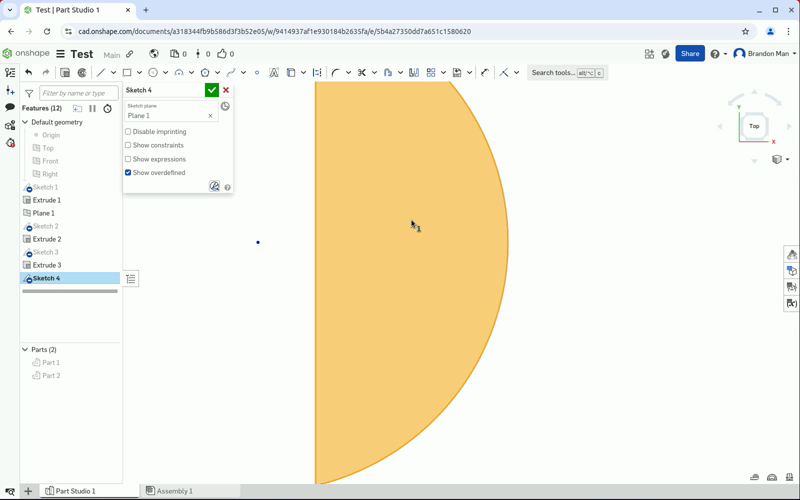
scroll(-6)
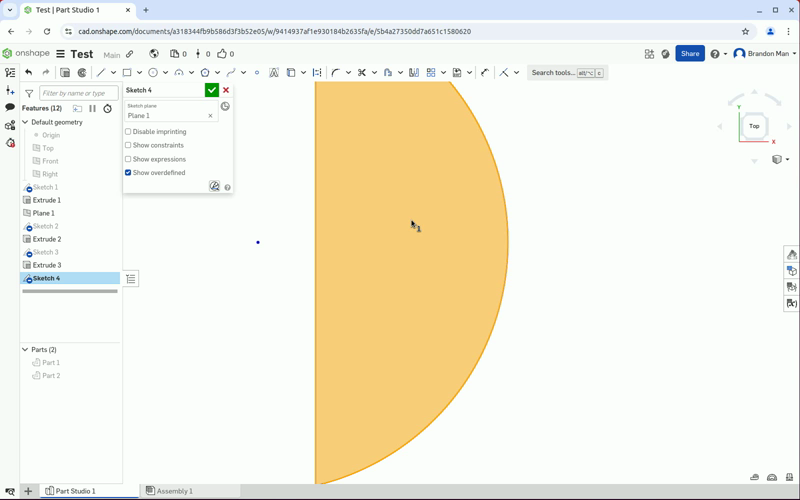
scroll(-6)
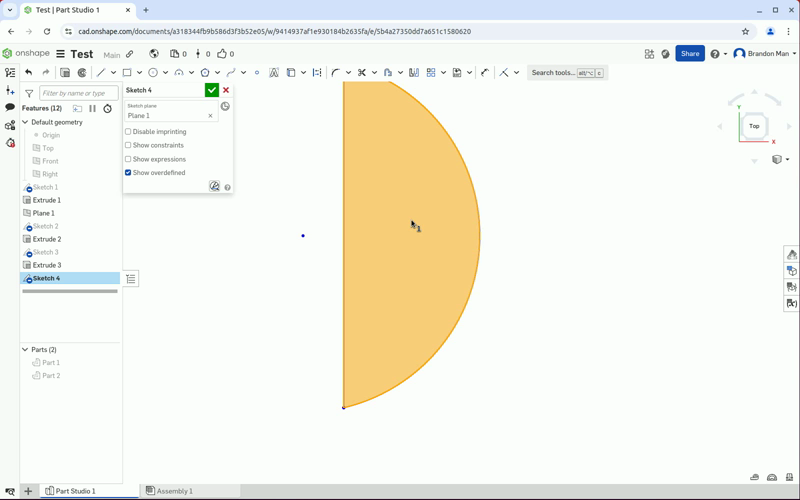
scroll(-6)
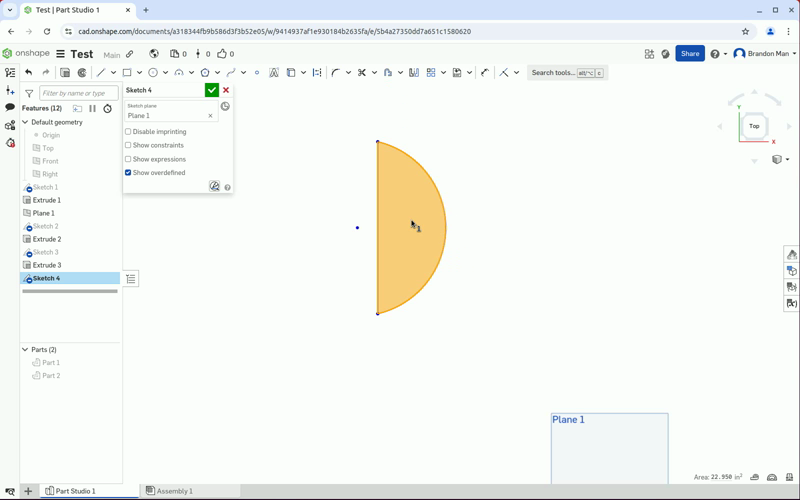
scroll(-6)
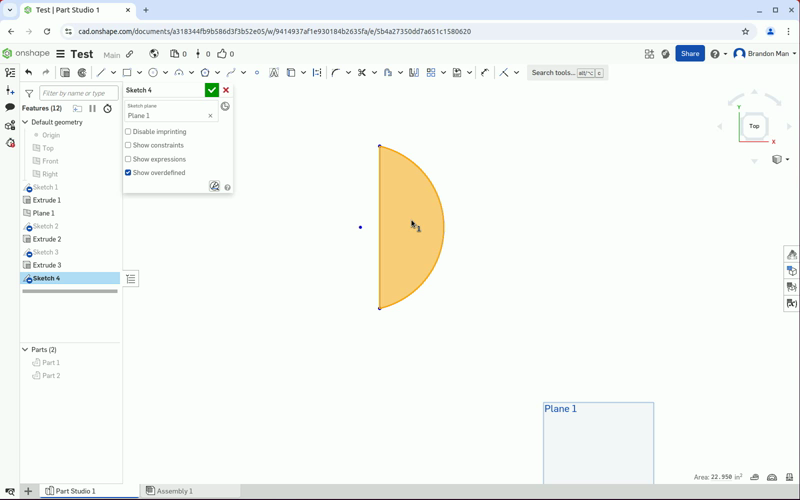
scroll(-6)
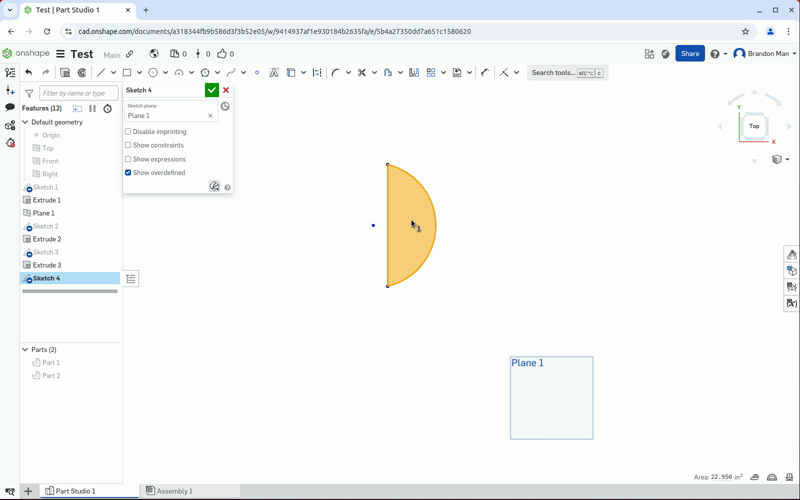
scroll(-6)
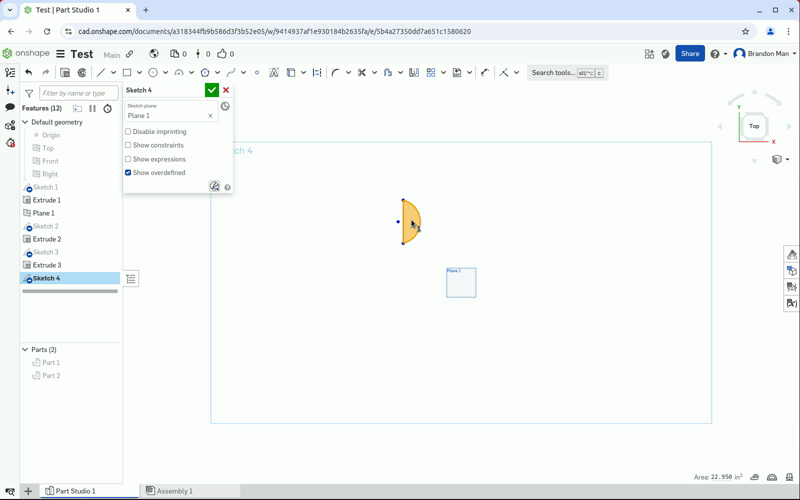
mouse_move(73, 352)
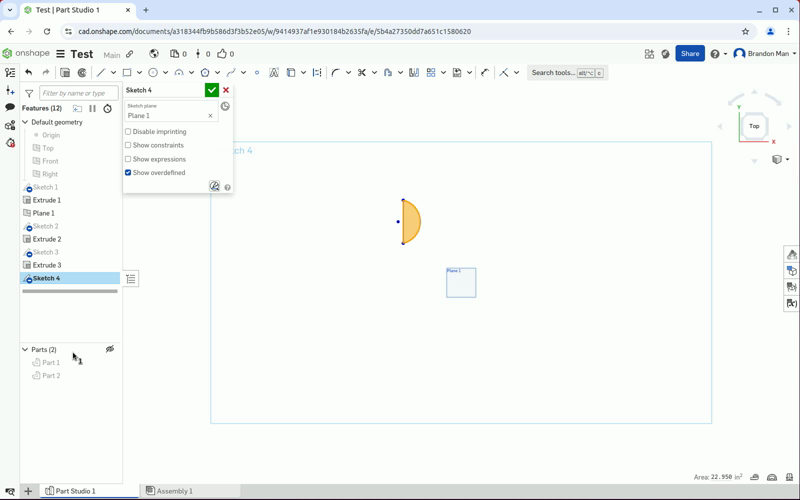
key(shift+y)
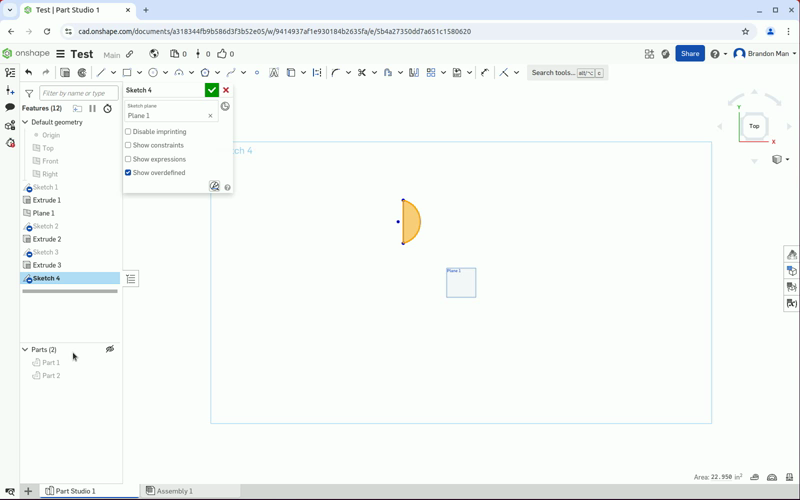
key(shift+e)
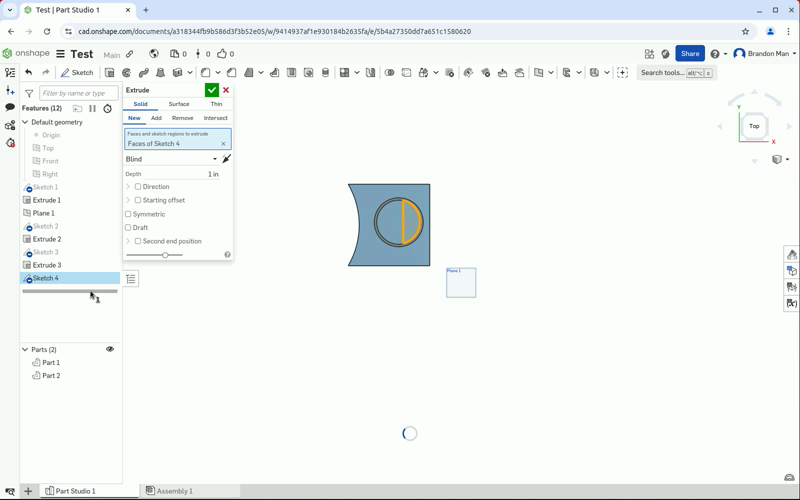
mouse_move(143, 106)
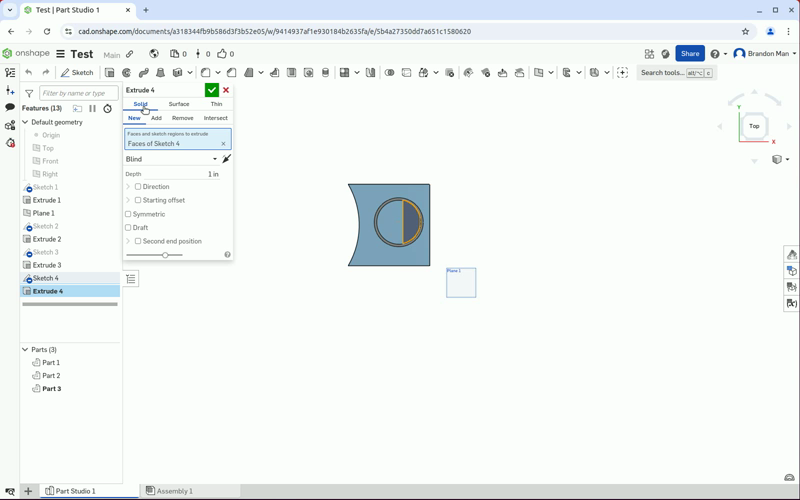
click(143, 106)
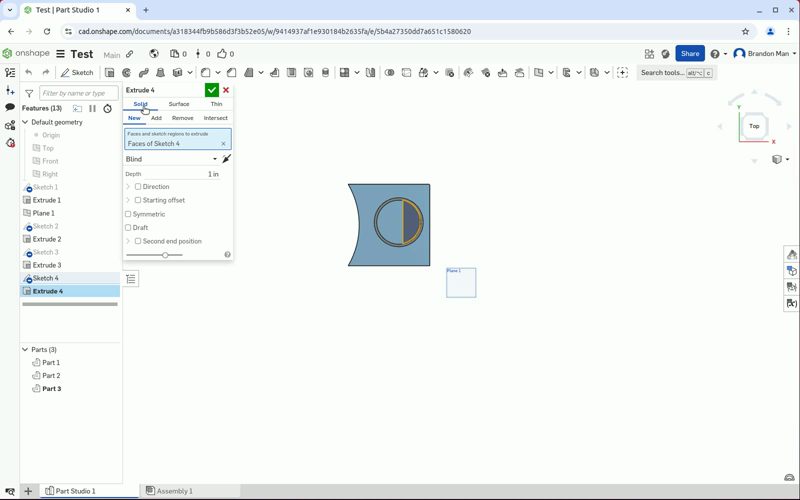
mouse_move(186, 120)
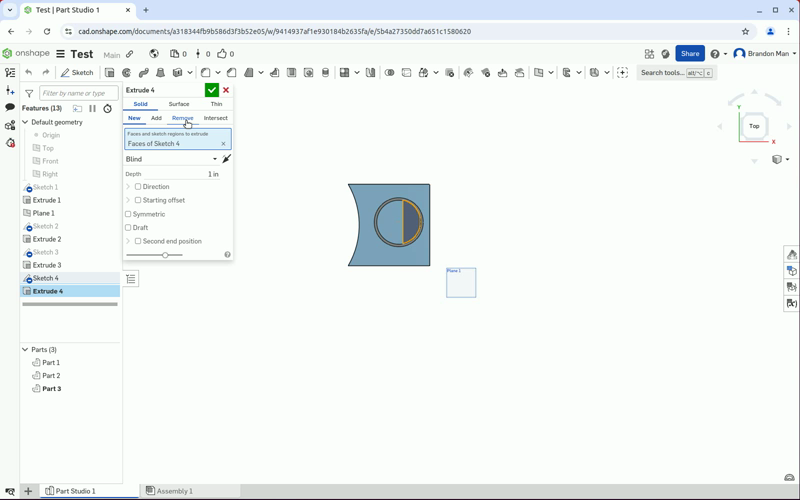
click(186, 120)
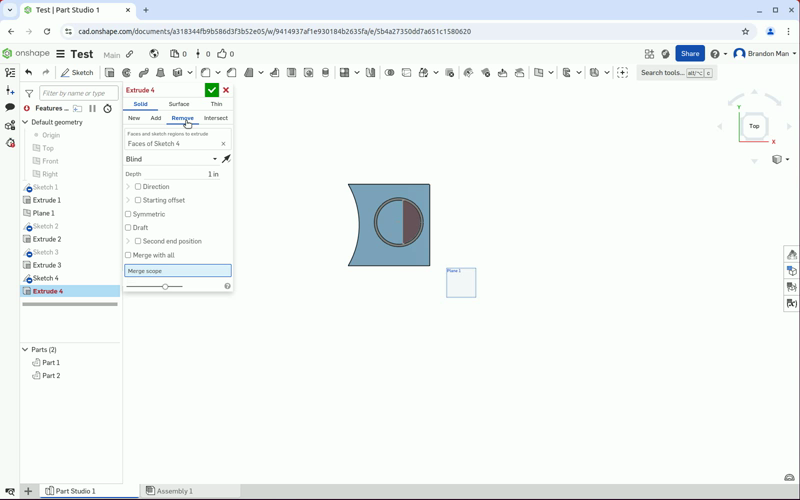
key(tab, 4)
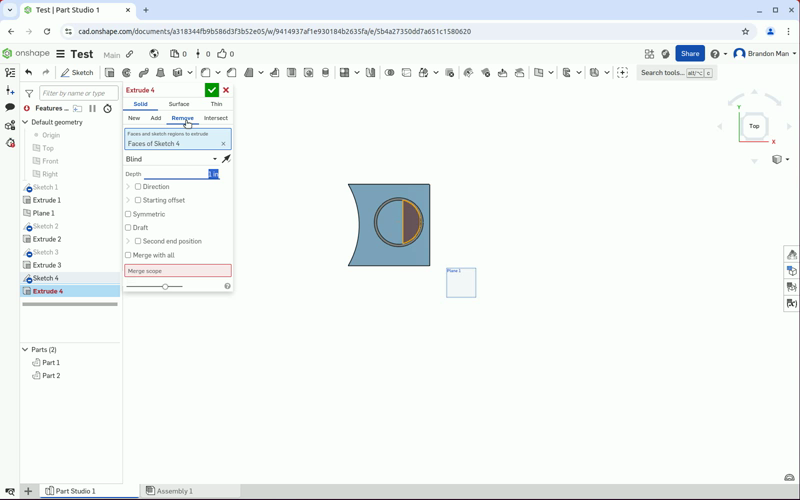
text(8.184)
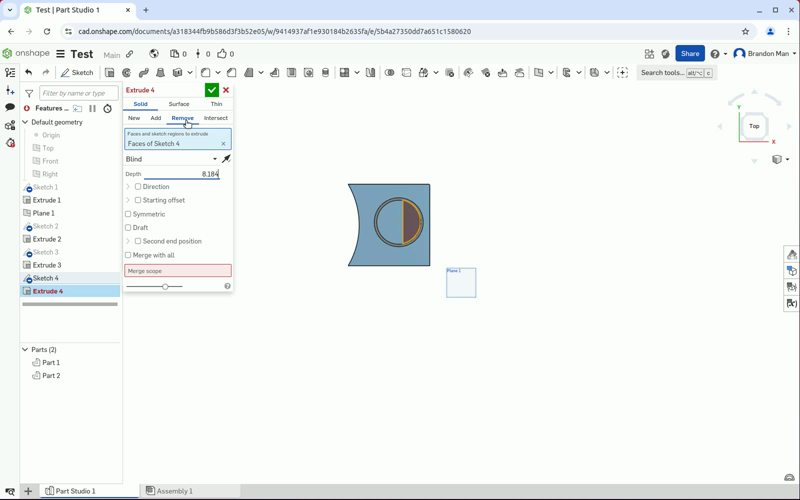
key(tab, 6)
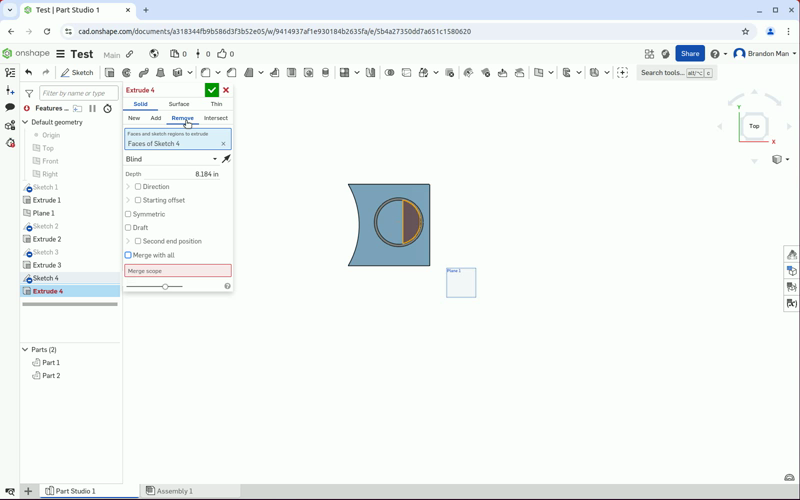
key(space)
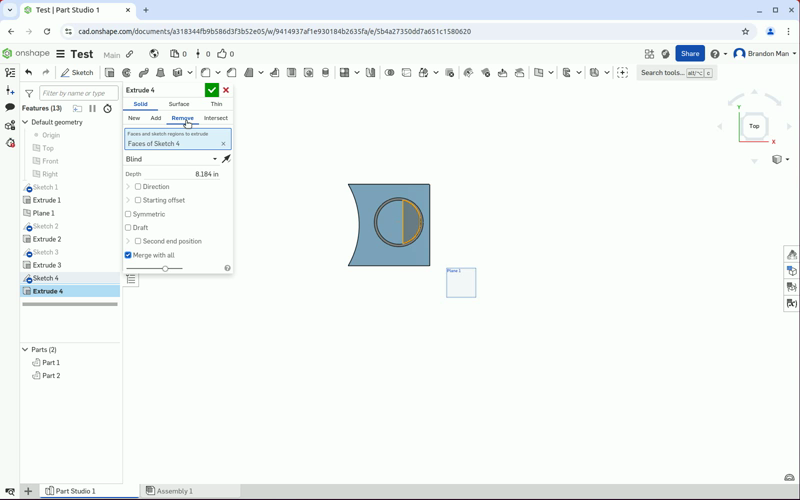
key(enter)
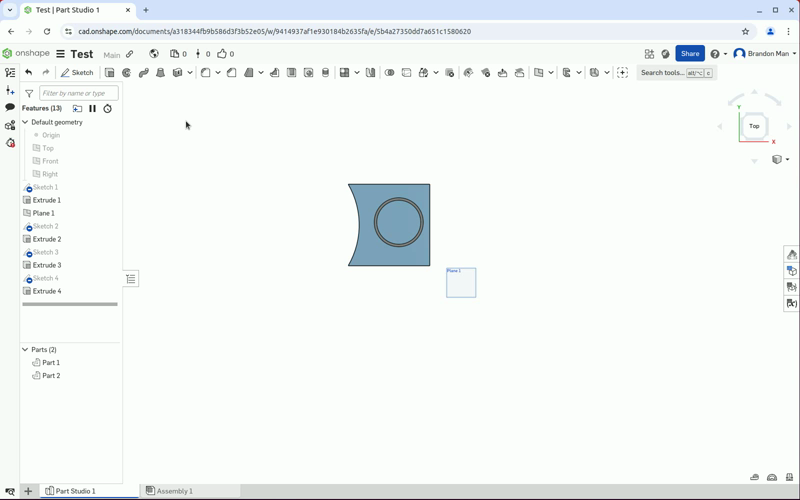
key(shift+h)
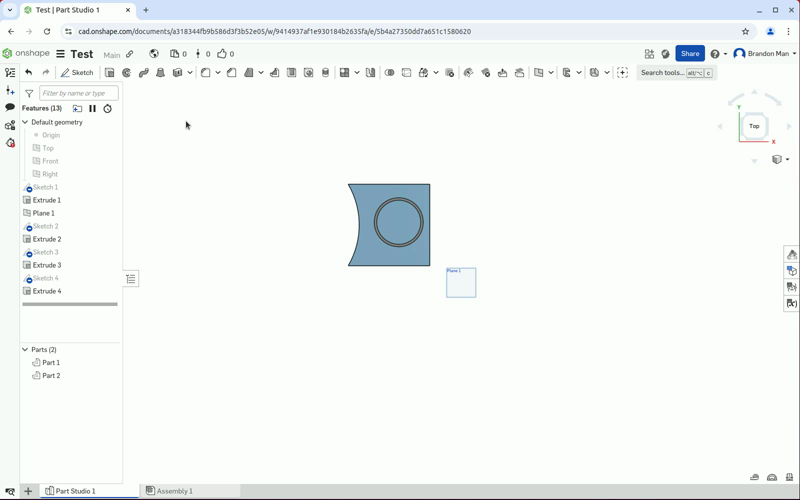
key(shift+h)
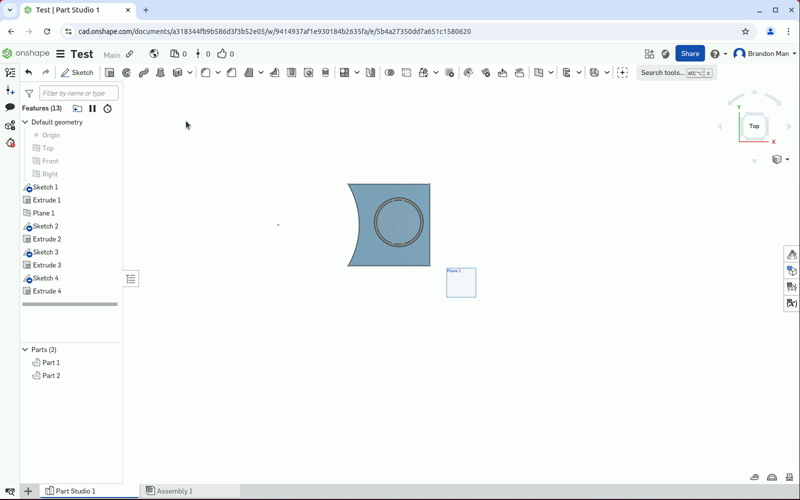
key(shift+7)
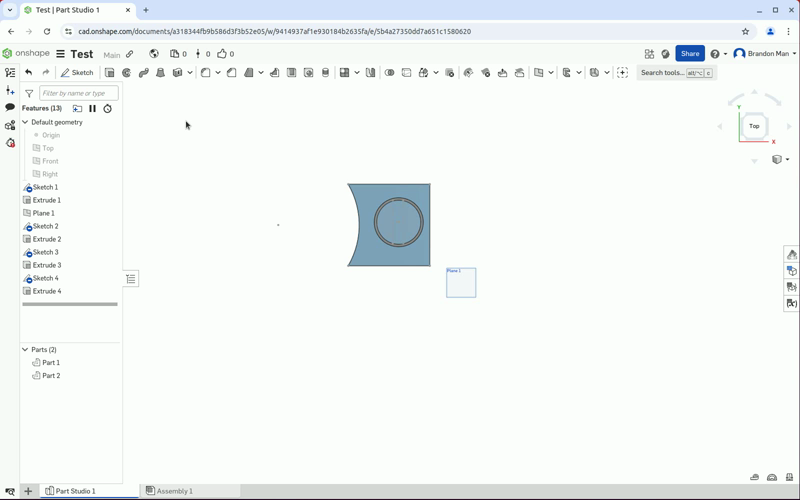
key(up, 3)
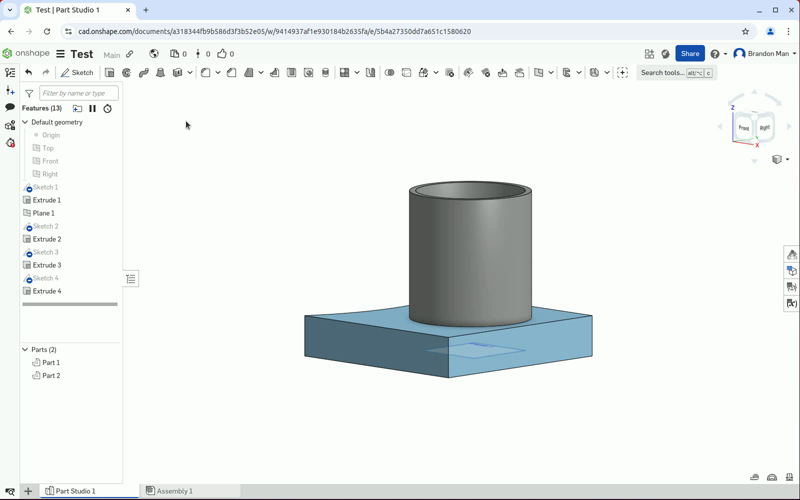
key(left, 3)
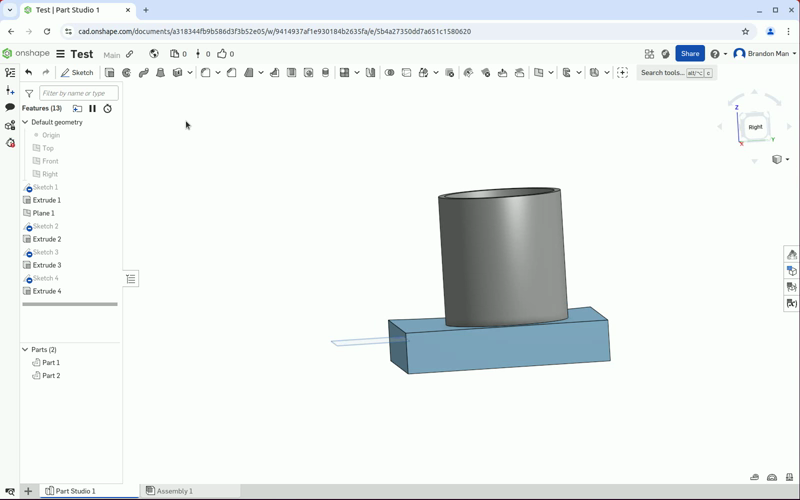
key(right, 3)
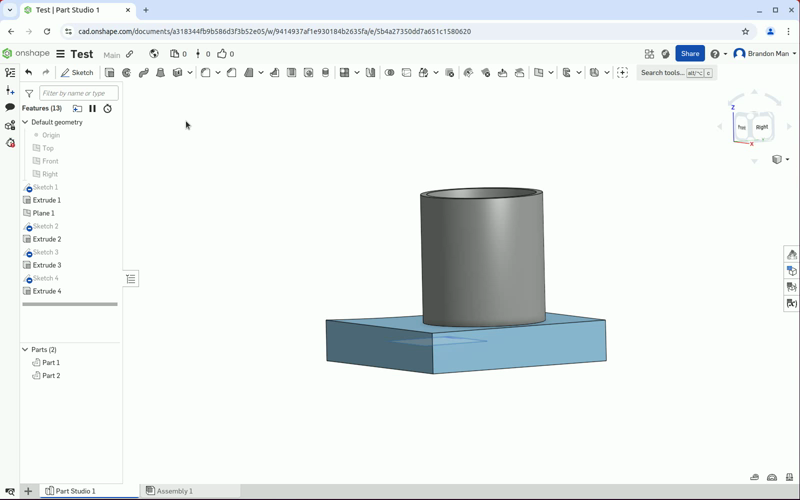
key(down, 3)
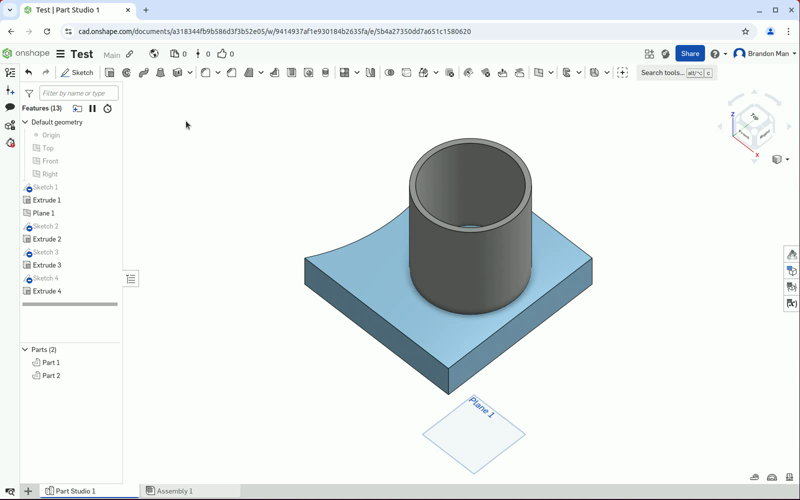
mouse_move(73, 189)
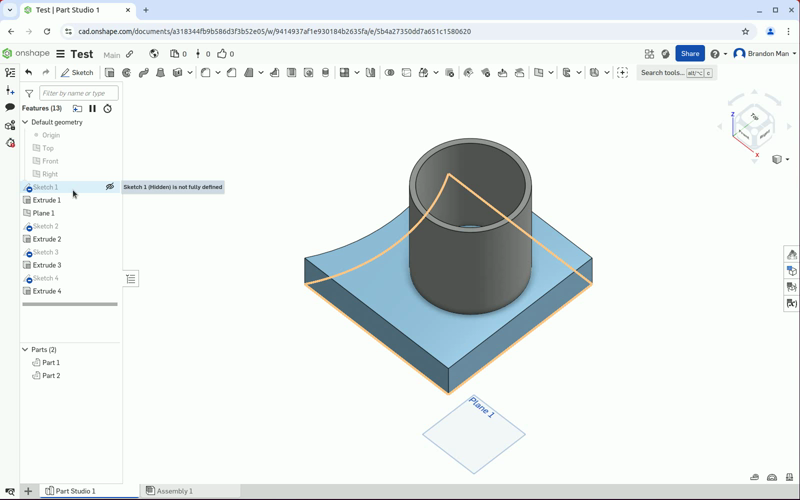
click(73, 189)